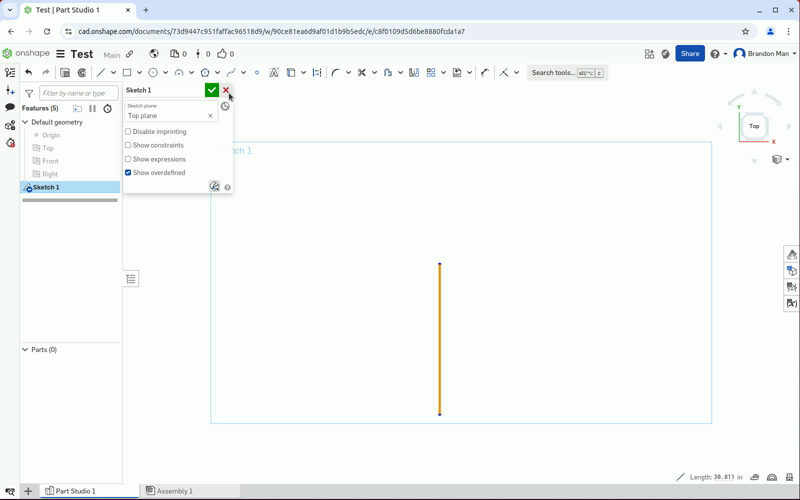
key(shift+h)
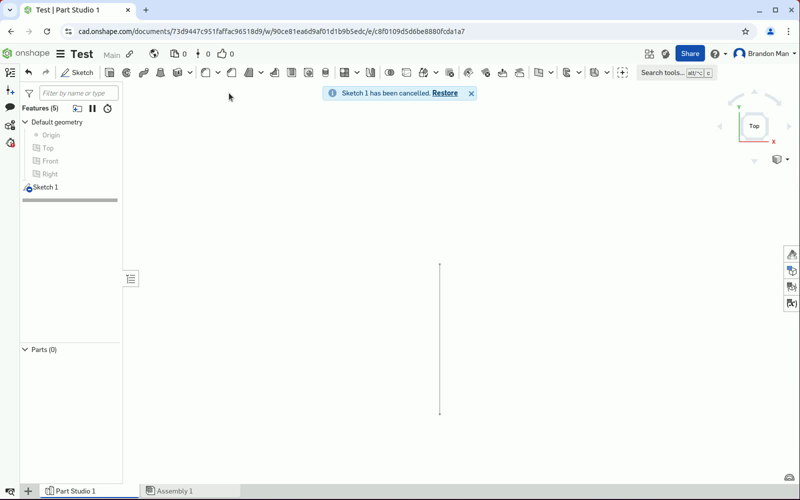
mouse_move(73, 352)
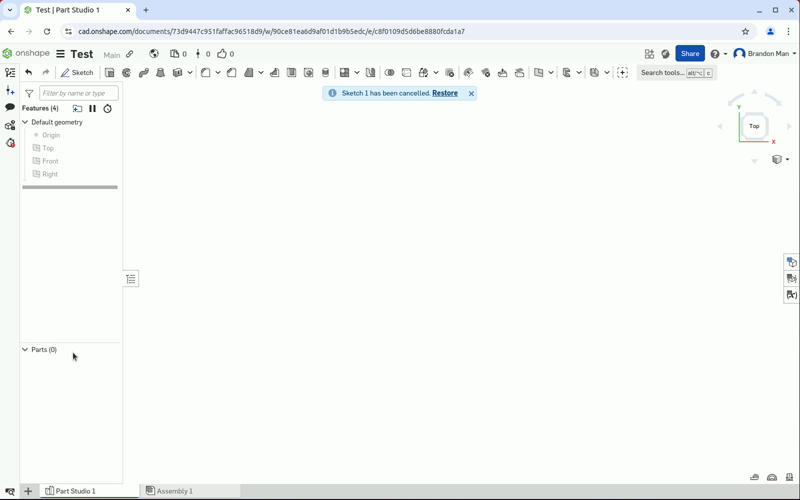
key(y)
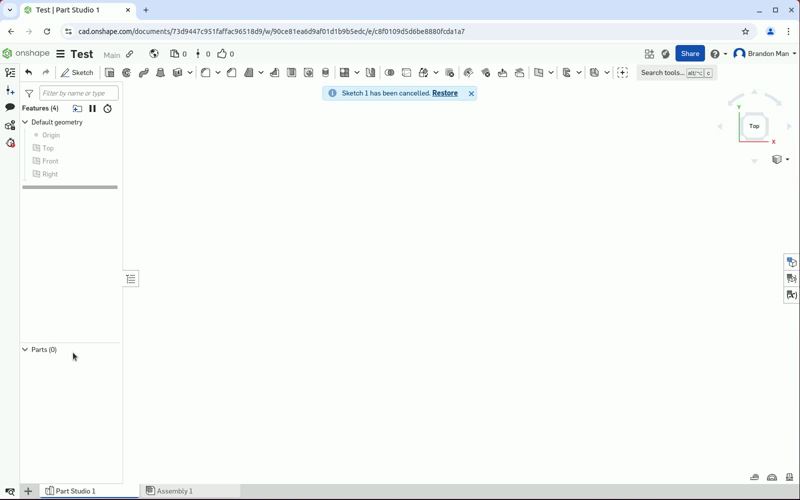
key(shift+p)
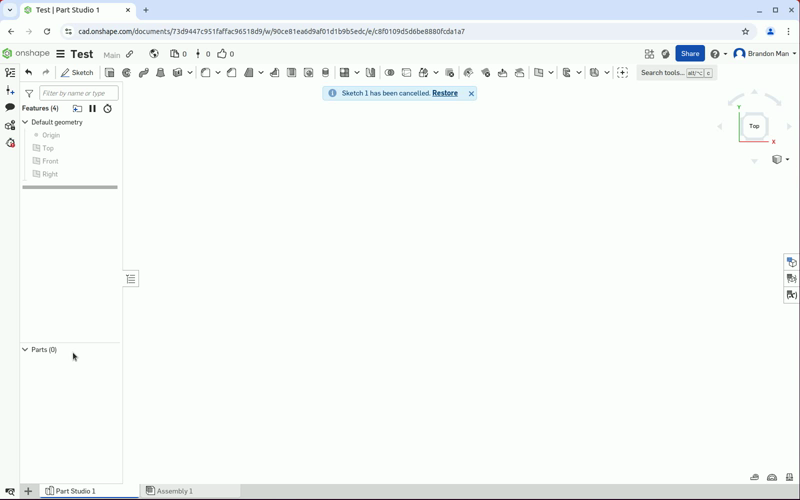
key(space)
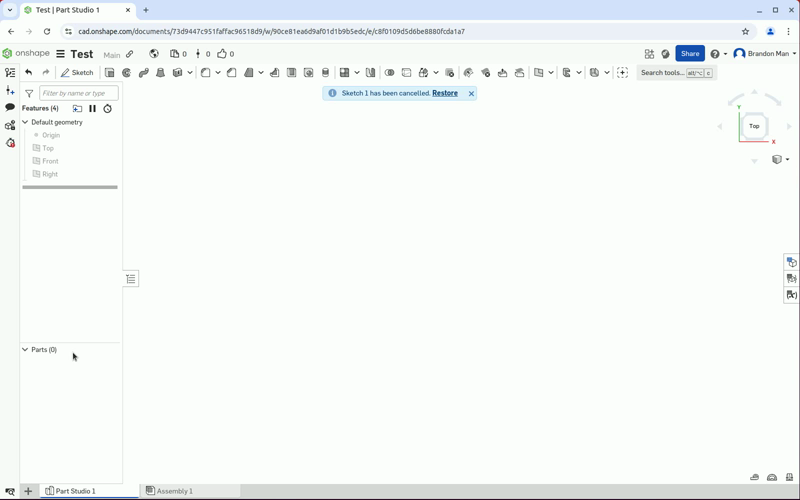
key_down(shift)
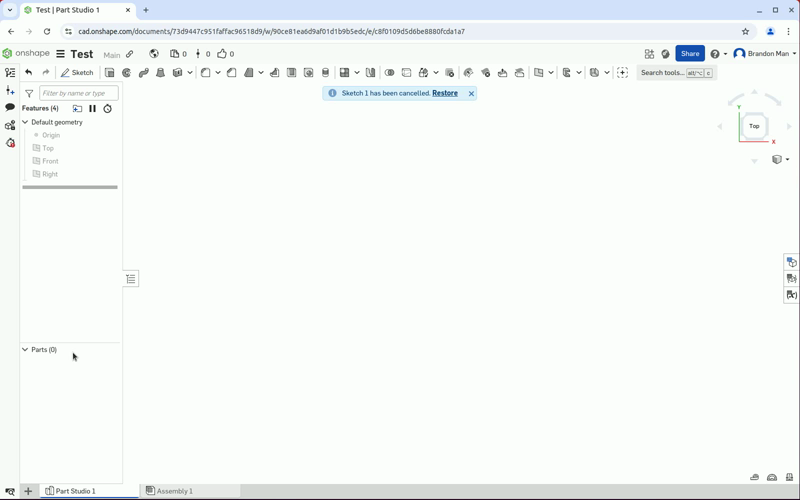
key(up)
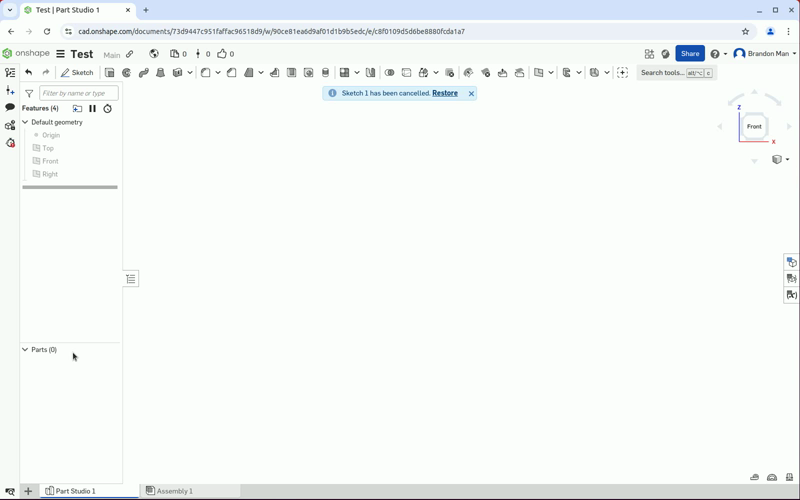
key_up(shift)
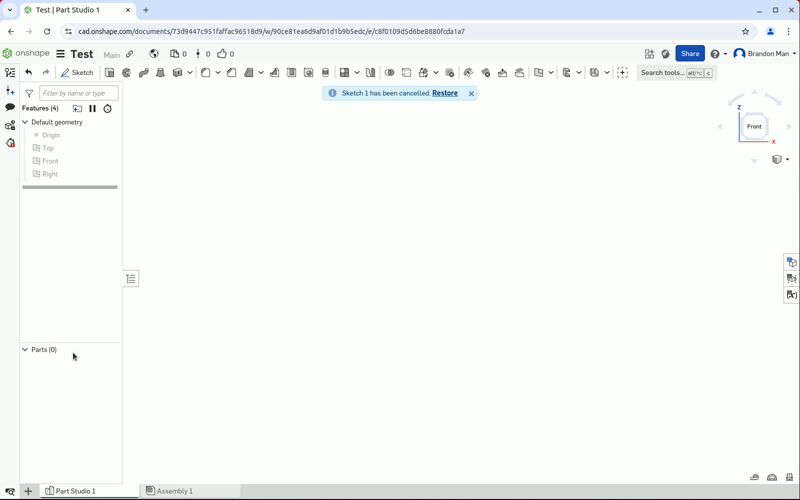
mouse_move(73, 352)
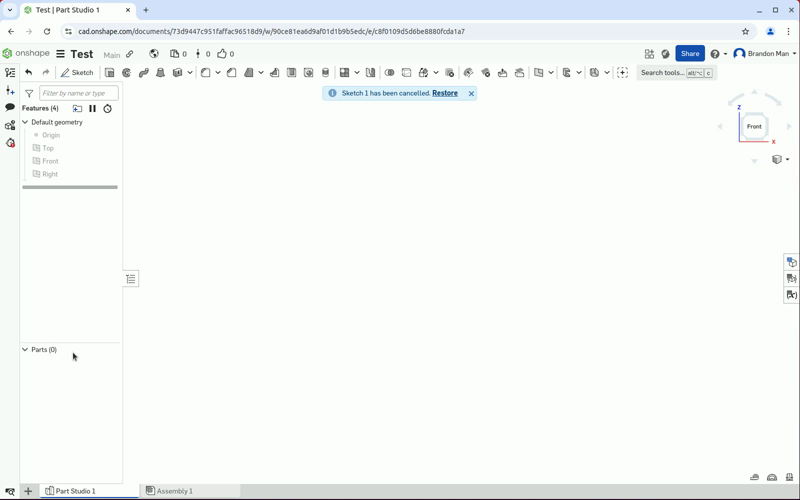
key(shift+y)
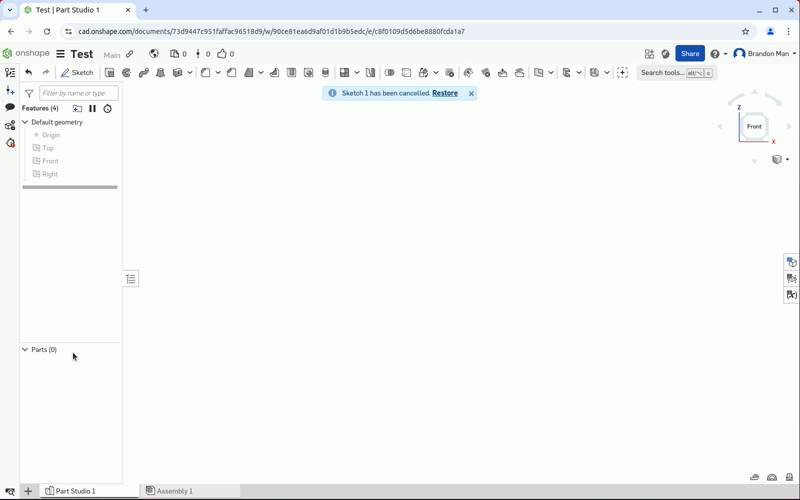
key(shift+s)
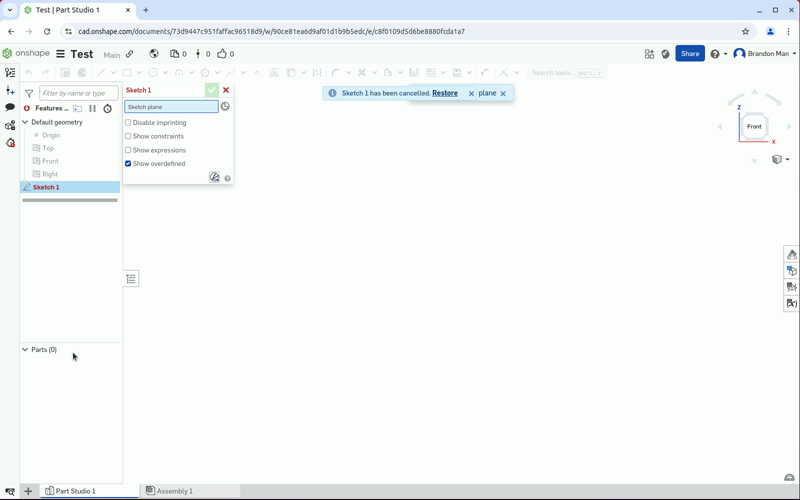
mouse_move(73, 163)
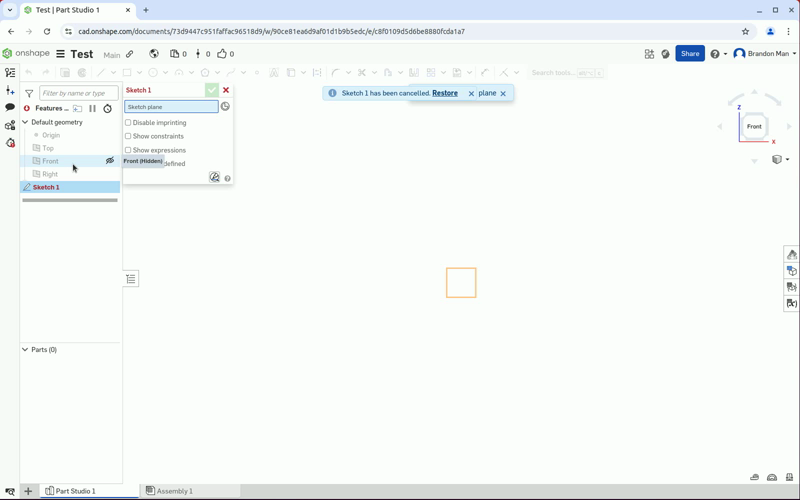
click(73, 163)
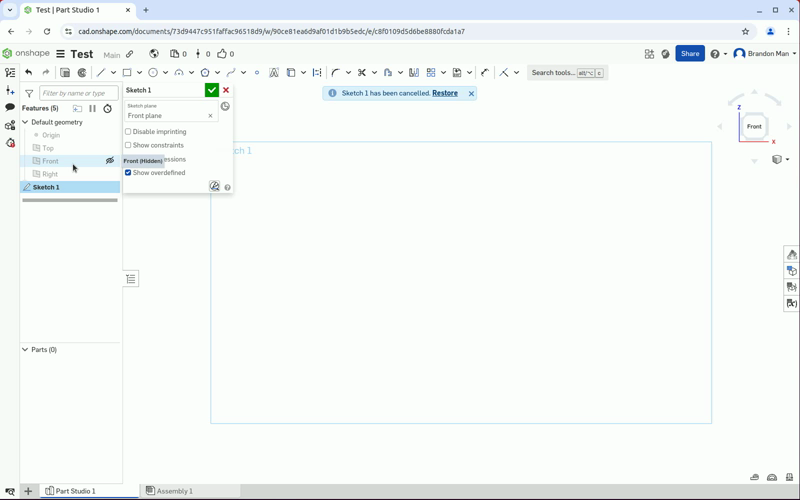
mouse_move(73, 352)
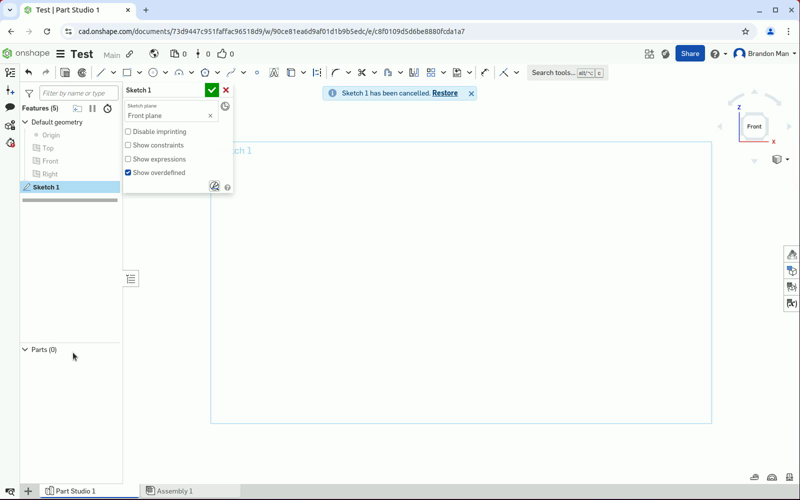
key(y)
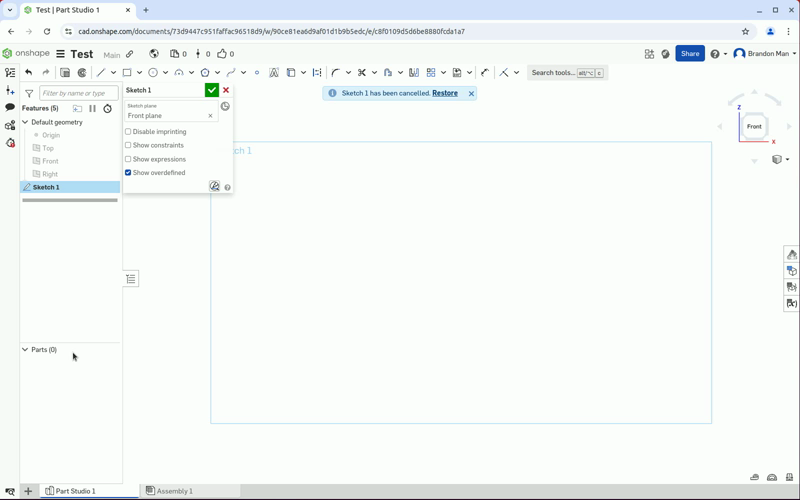
key(a)
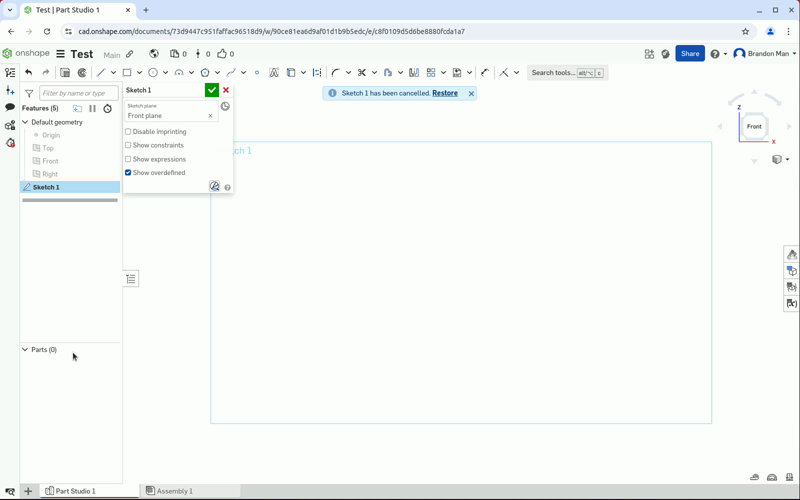
key_down(shift)
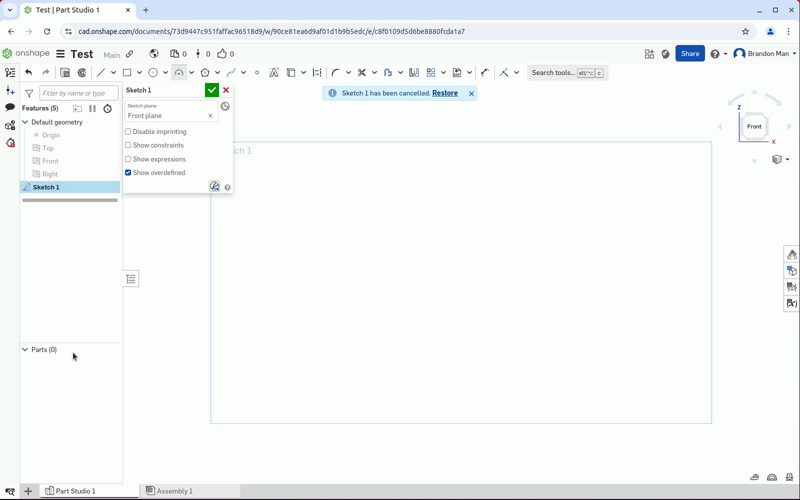
mouse_move(460, 250)
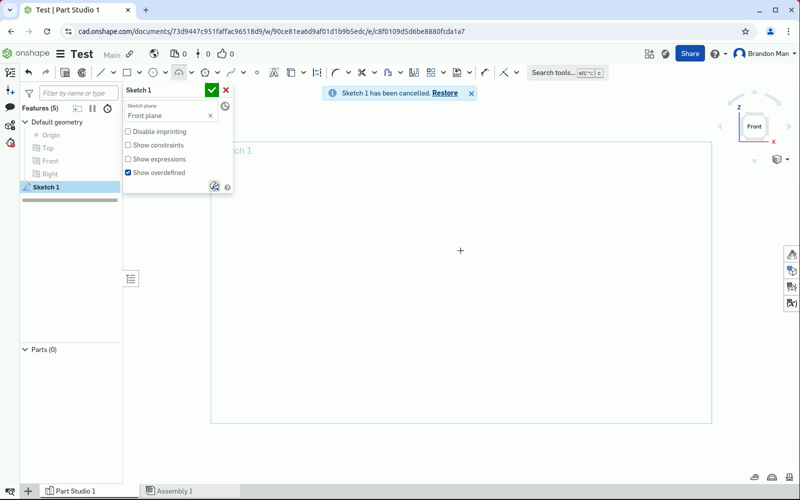
click(460, 250)
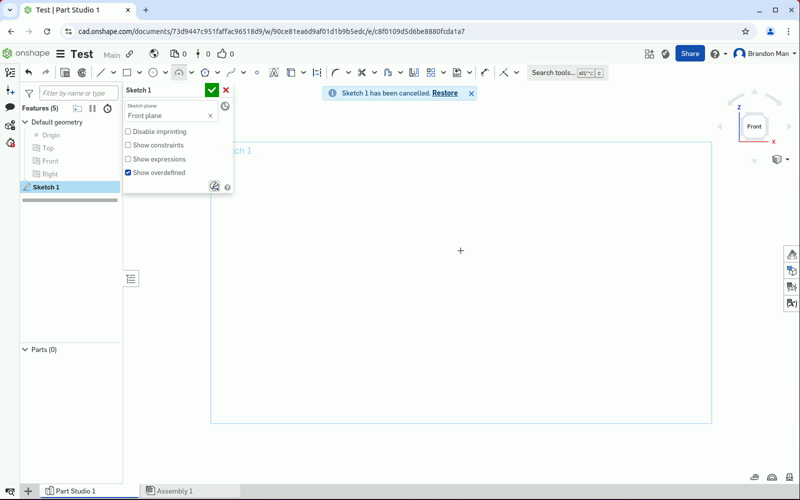
key_up(shift)
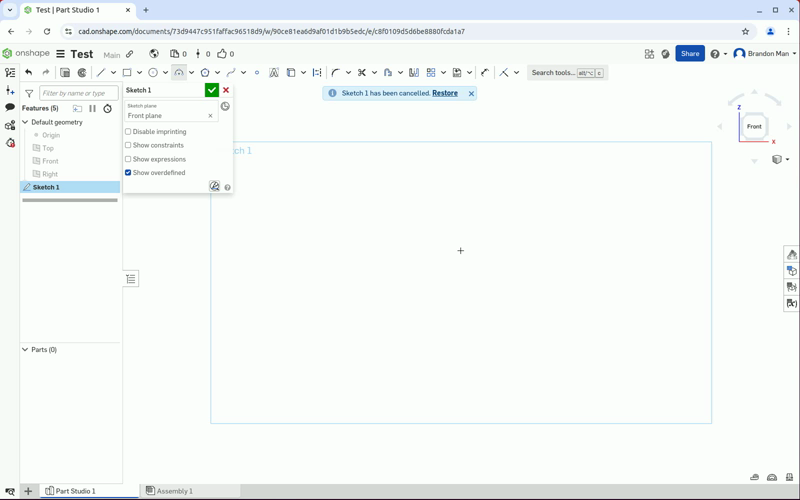
key_down(shift)
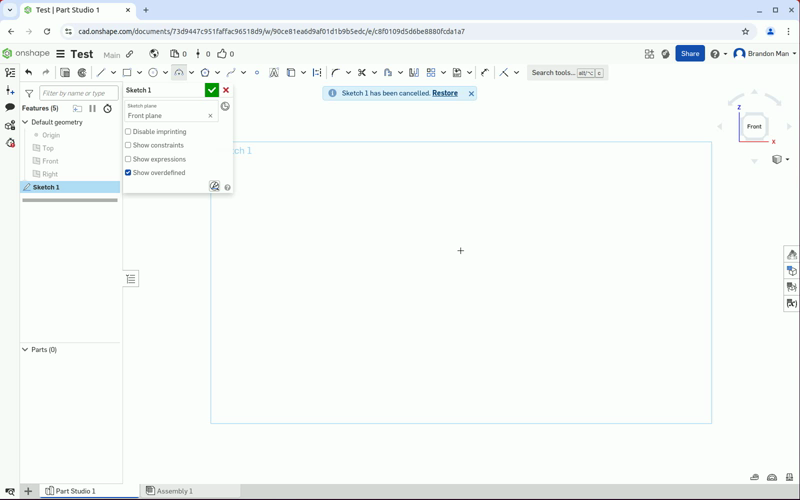
mouse_move(494, 280)
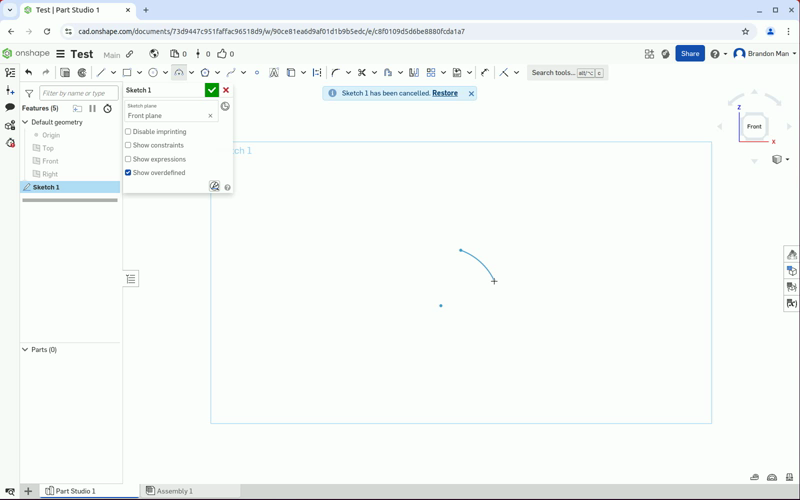
click(494, 280)
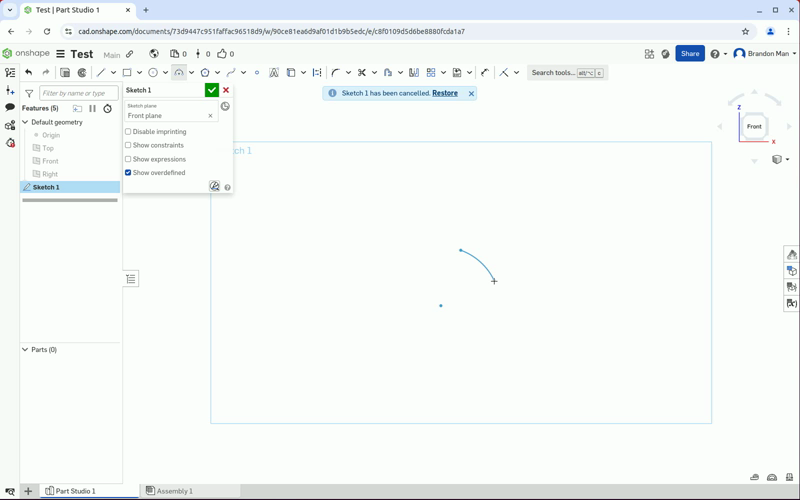
mouse_move(438, 307)
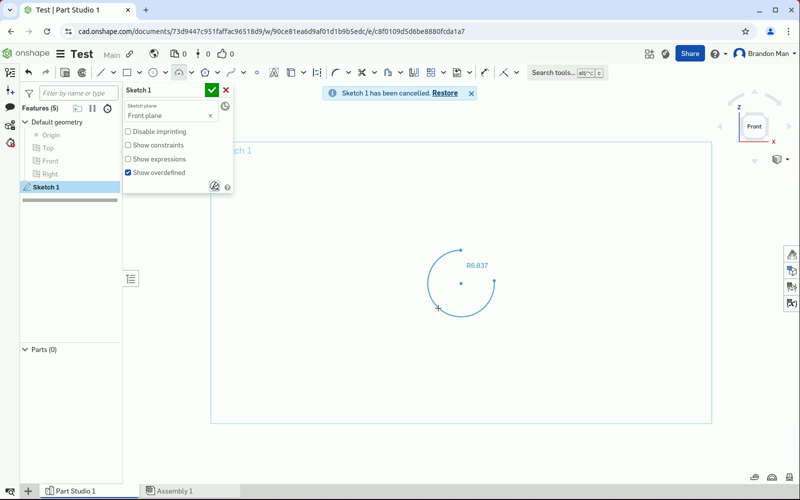
click(438, 307)
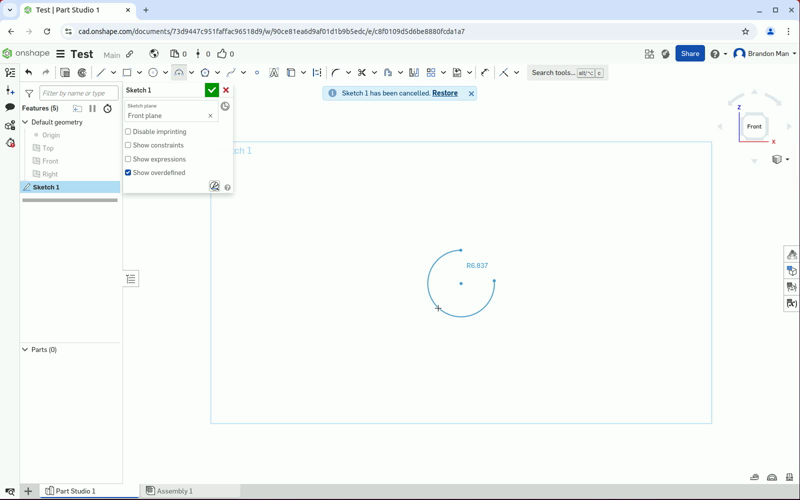
key_up(shift)
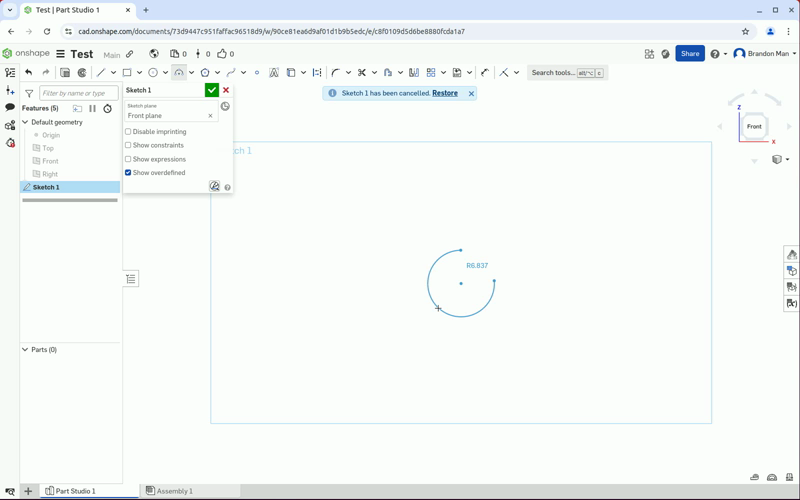
mouse_move(494, 280)
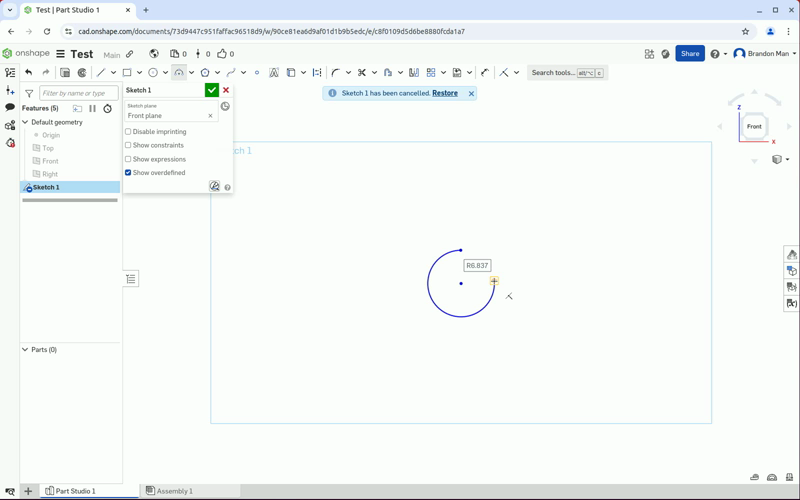
click(494, 280)
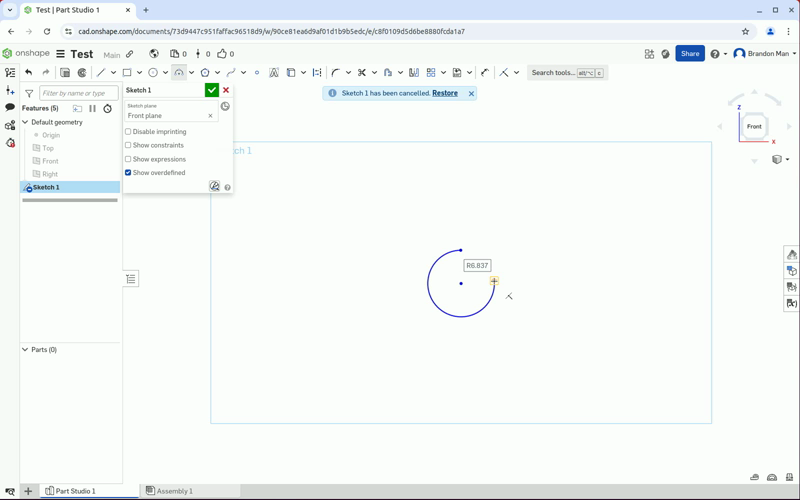
key_down(shift)
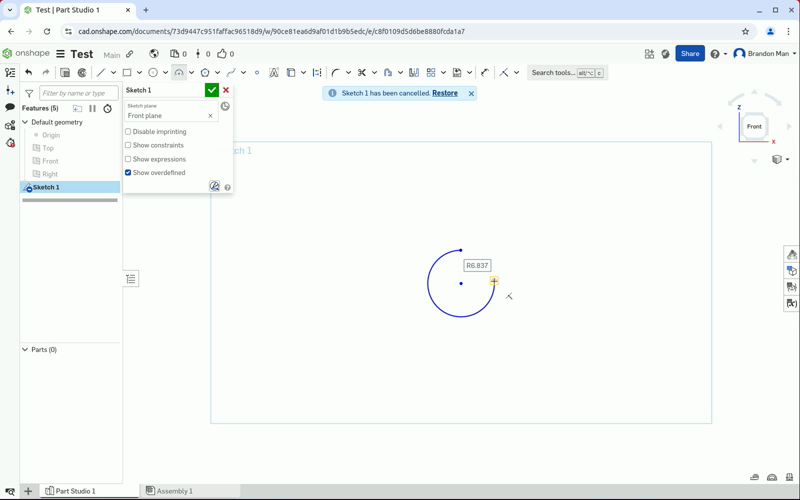
mouse_move(504, 269)
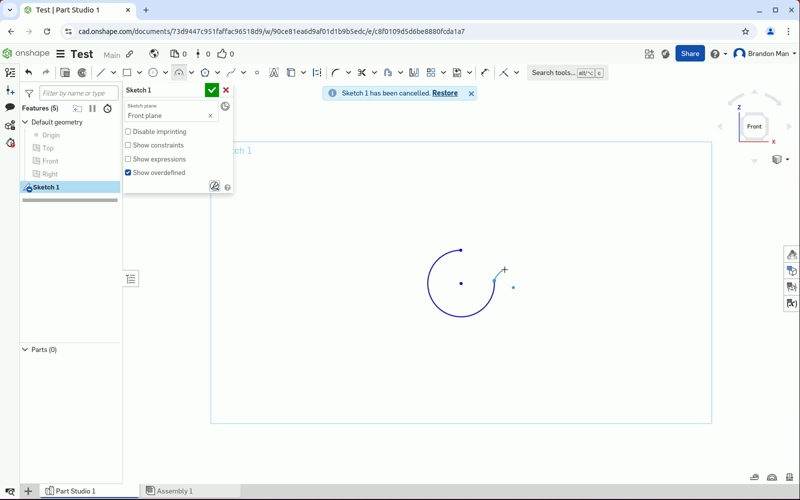
click(504, 269)
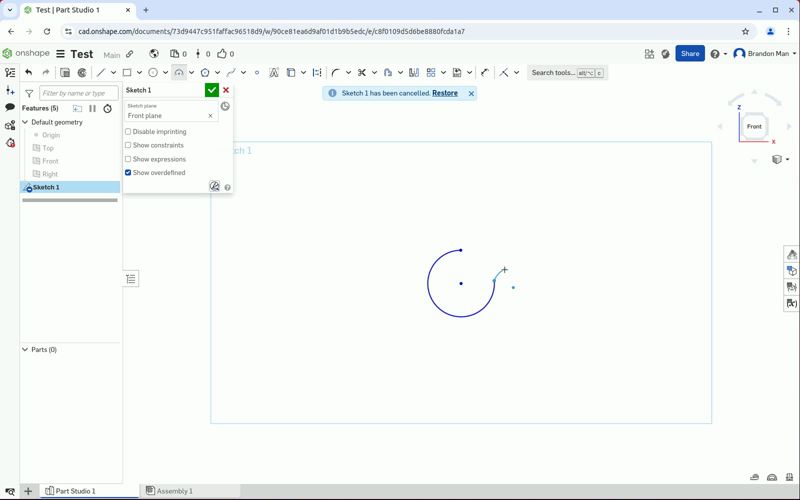
mouse_move(496, 272)
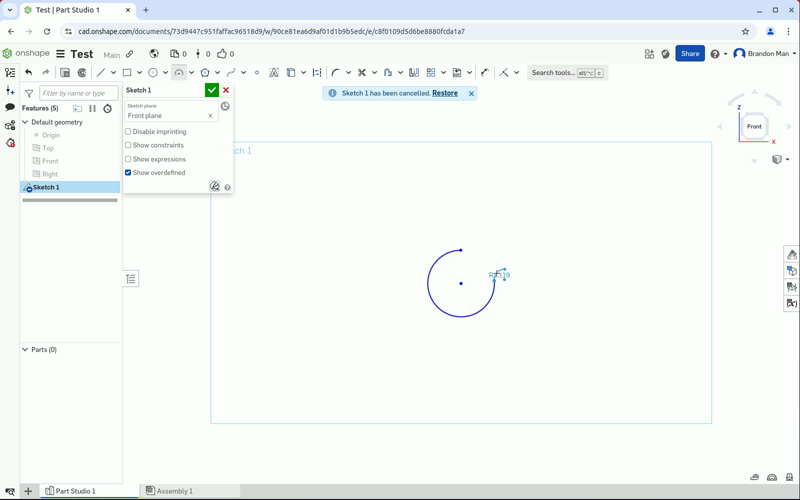
click(496, 272)
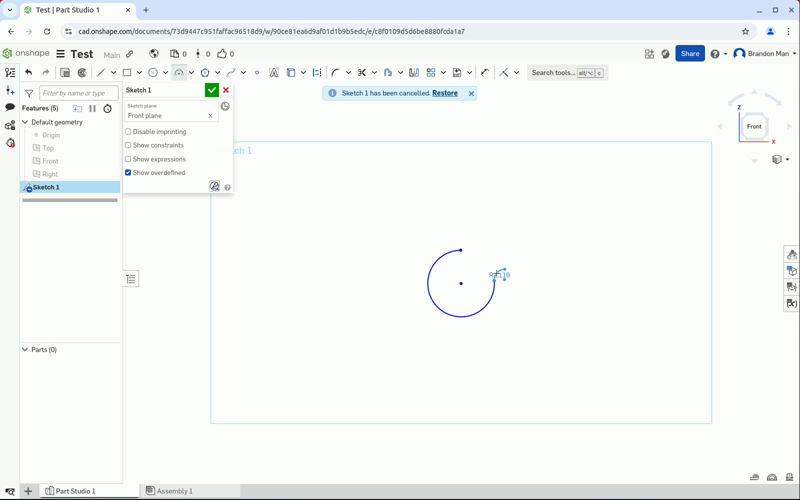
key_up(shift)
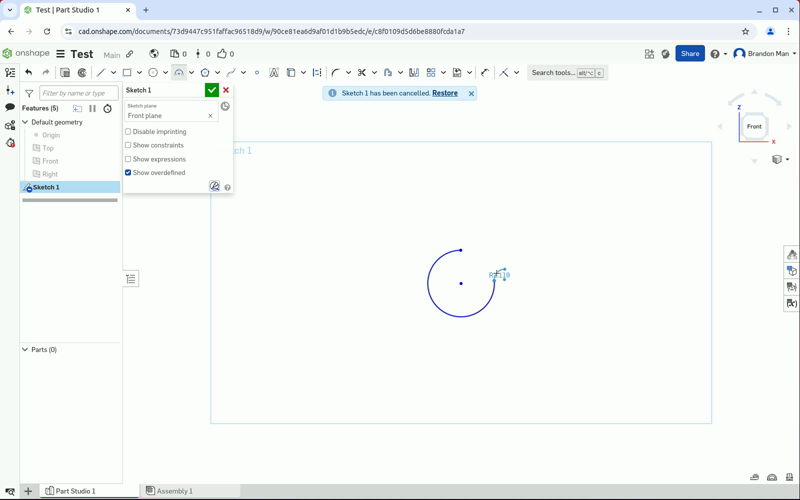
key(esc)
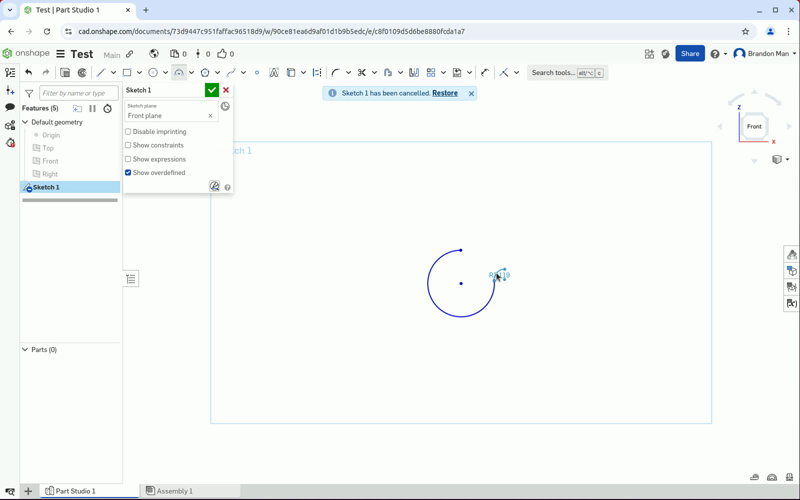
key(l)
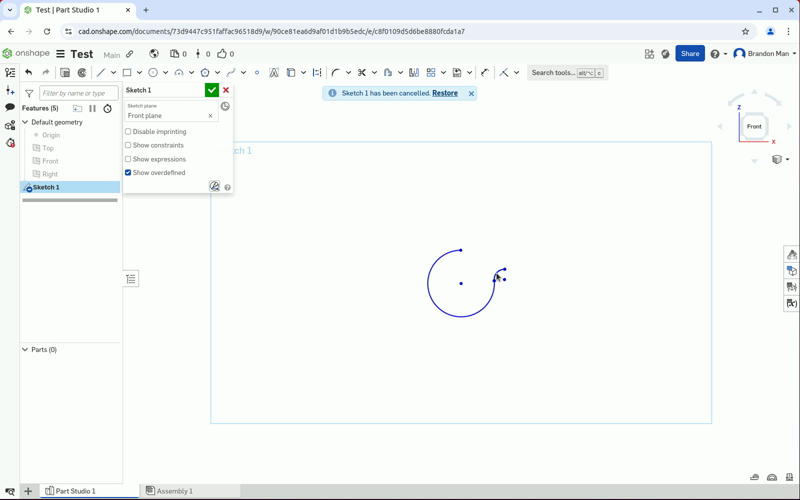
mouse_move(504, 269)
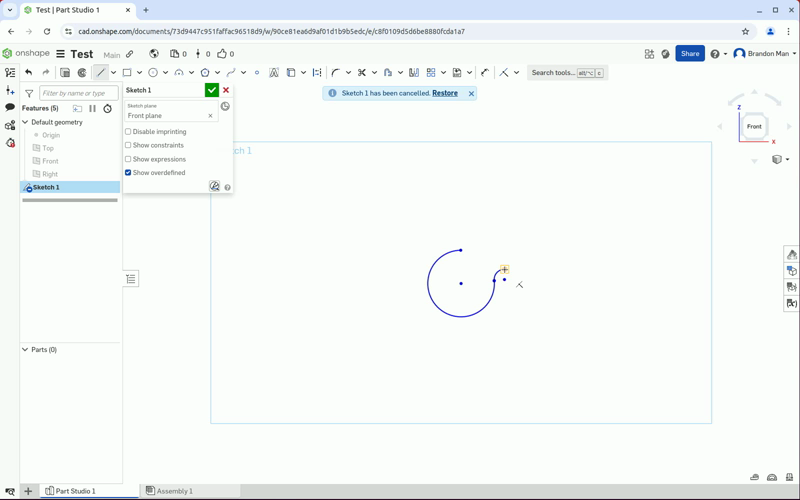
click(504, 269)
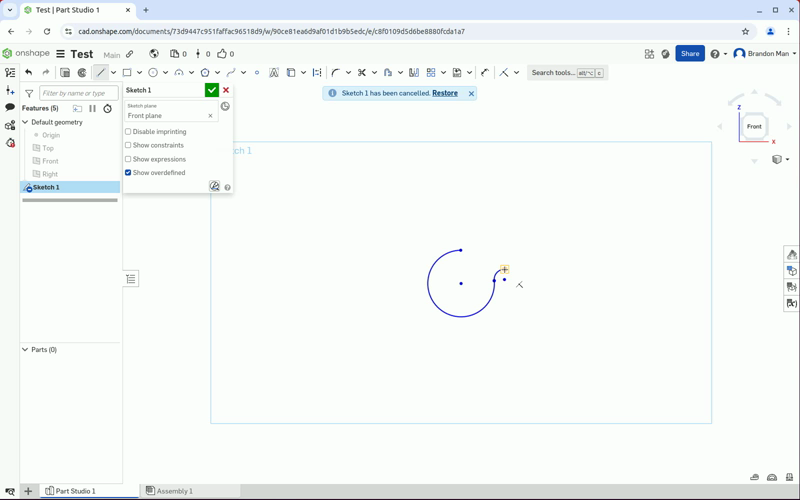
key_down(shift)
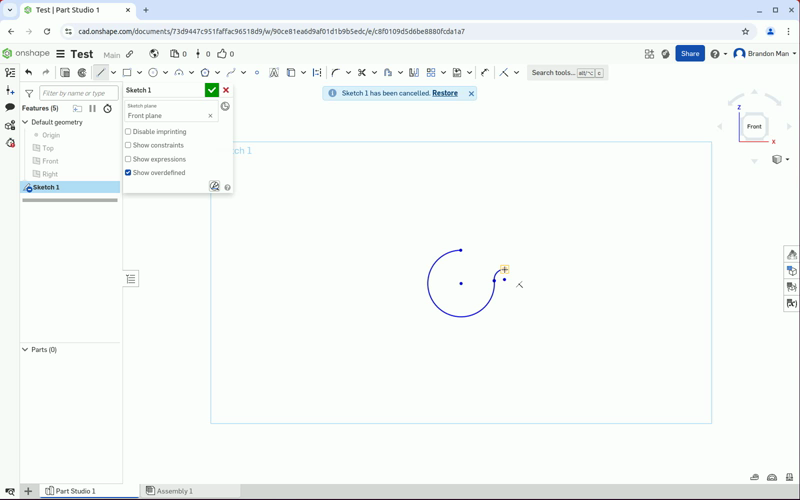
mouse_move(534, 269)
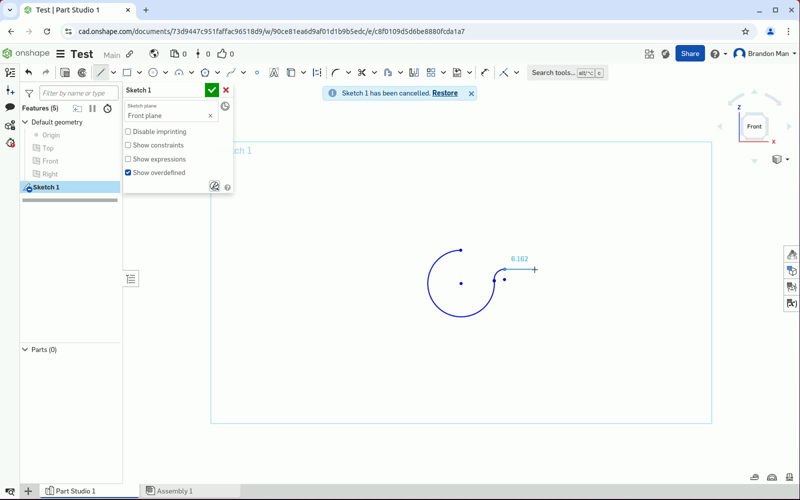
mouse_move(542, 269)
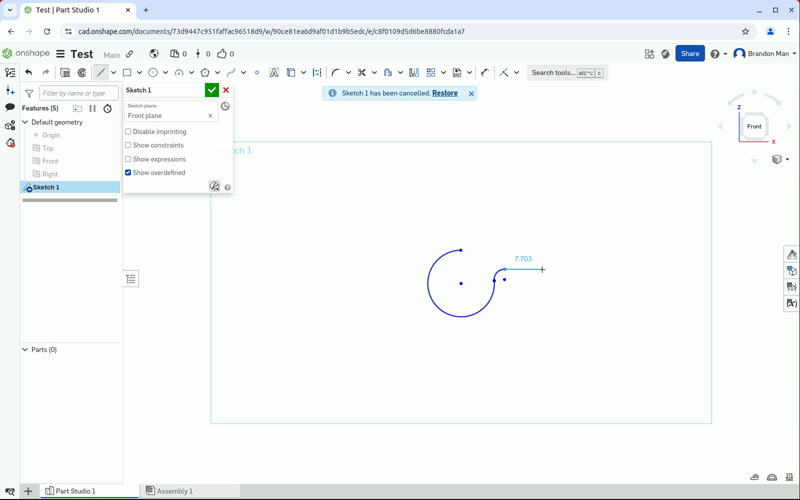
click(542, 269)
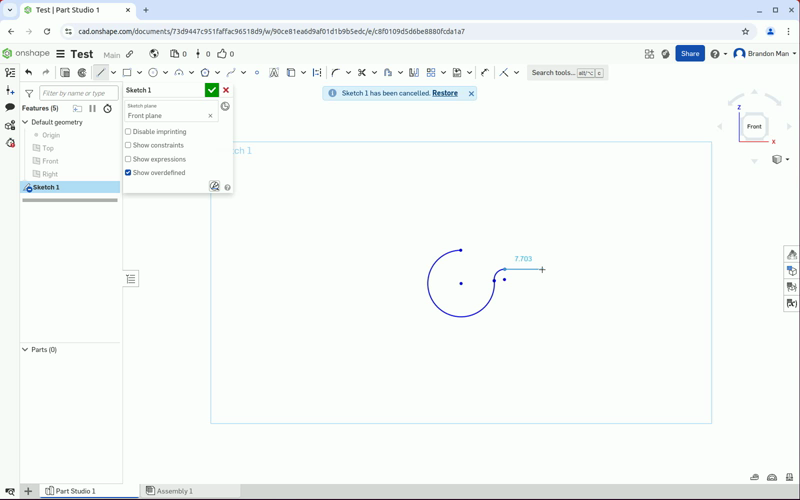
key_up(shift)
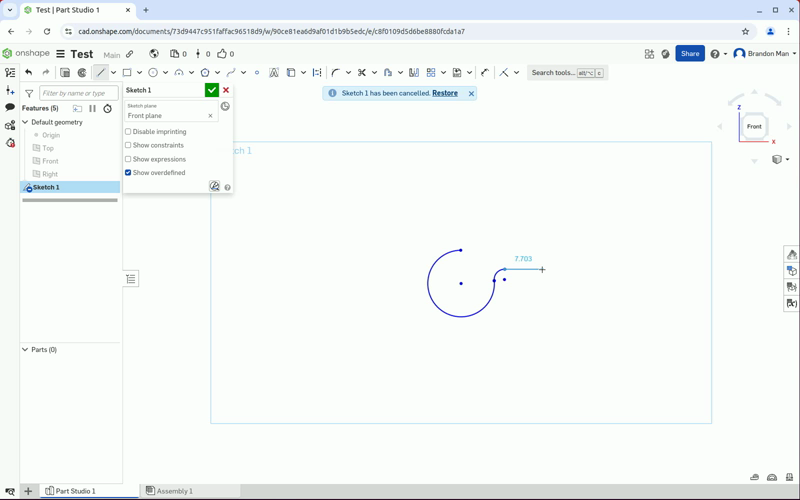
key_down(shift)
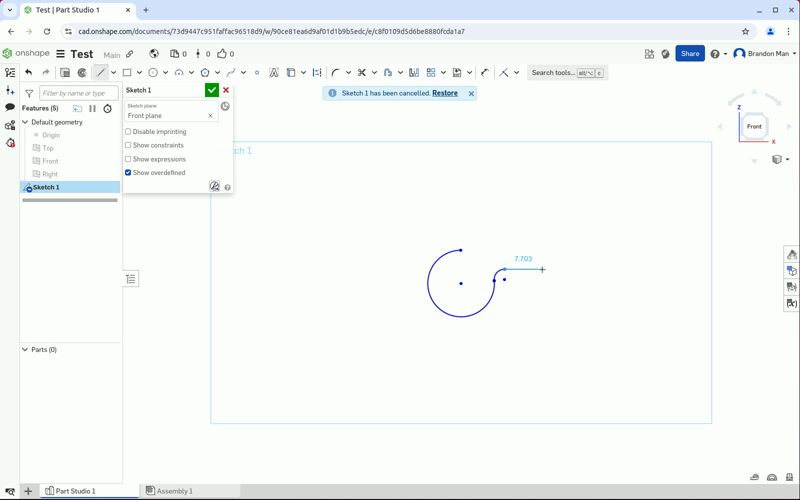
mouse_move(572, 269)
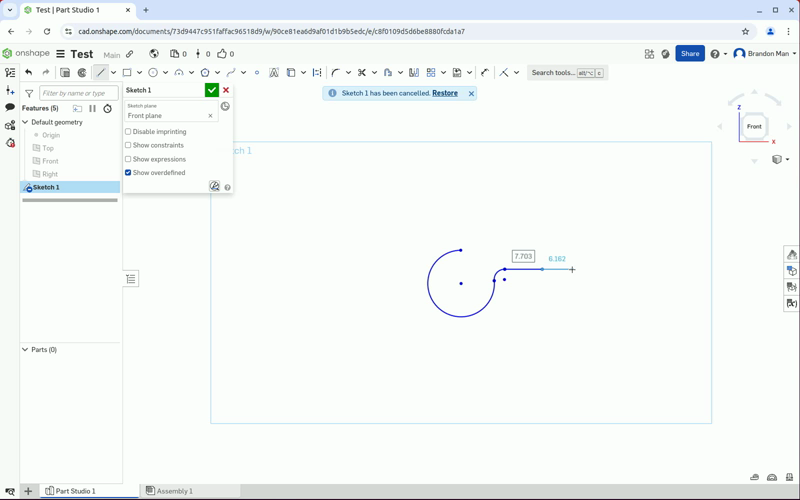
mouse_move(573, 269)
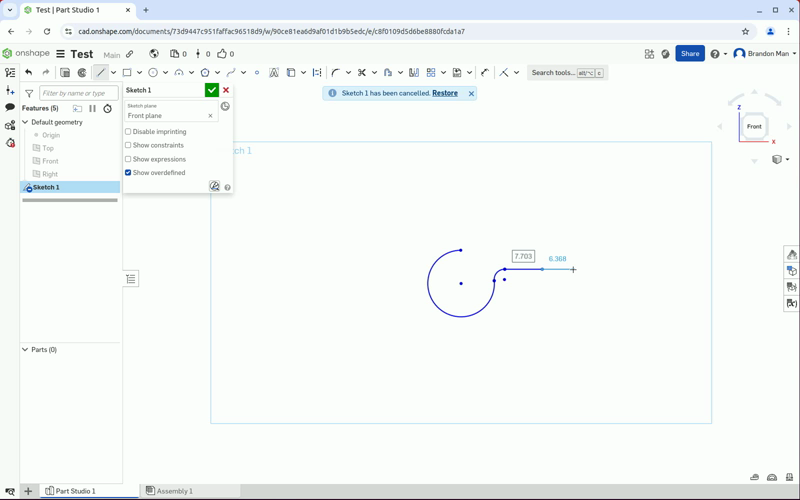
click(573, 269)
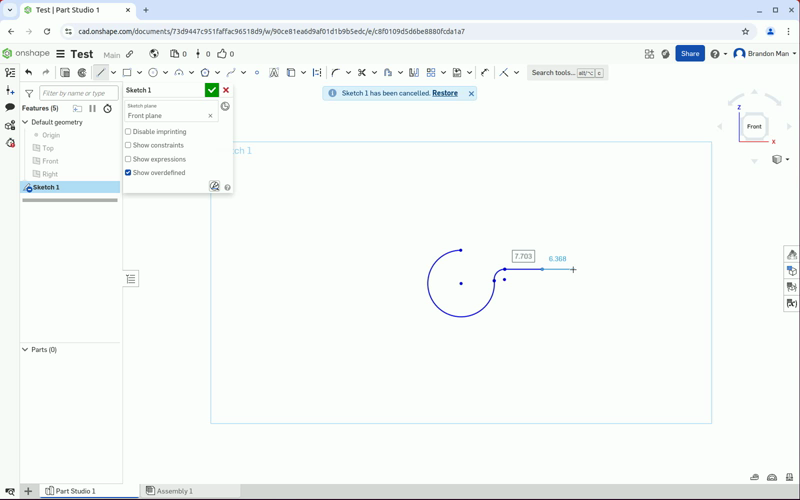
key_up(shift)
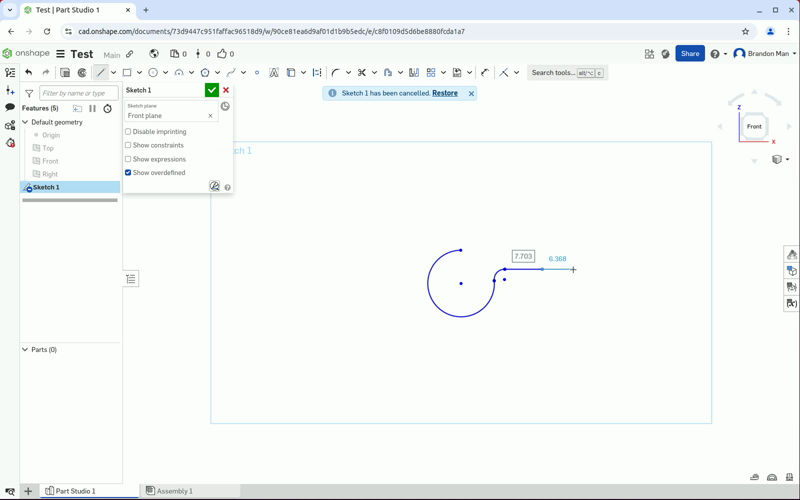
key_down(shift)
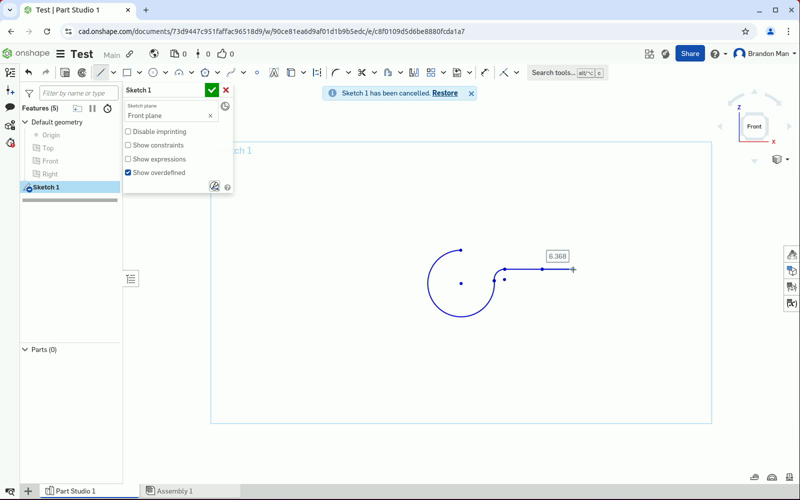
mouse_move(589, 269)
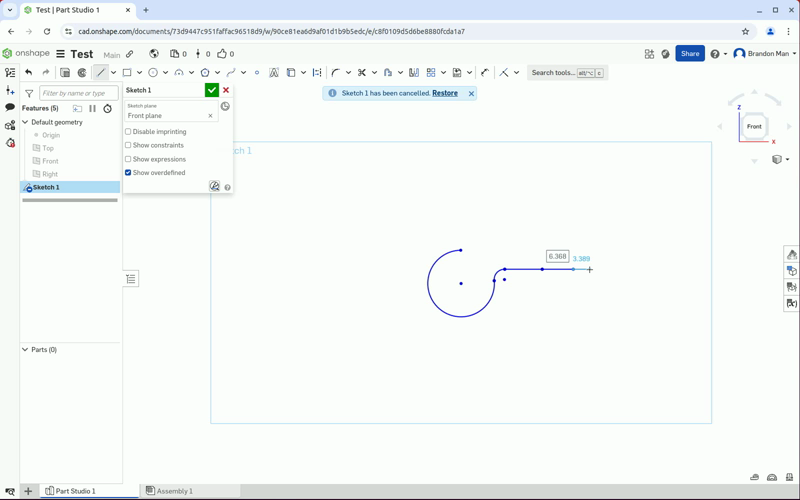
mouse_move(573, 250)
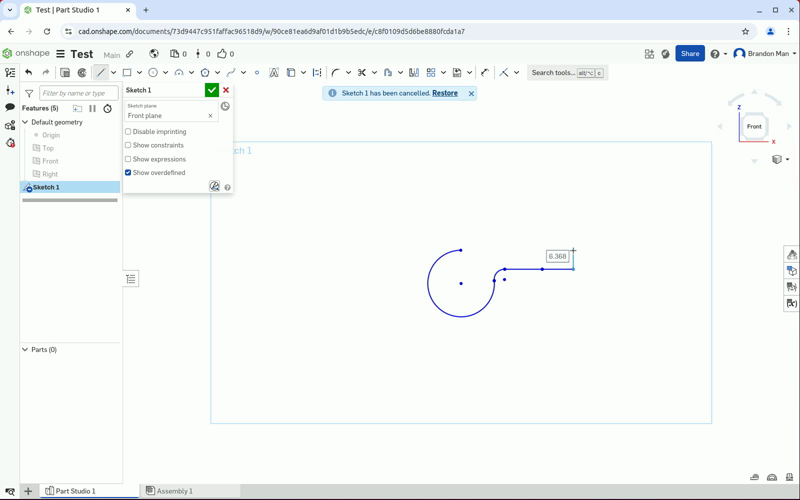
click(573, 250)
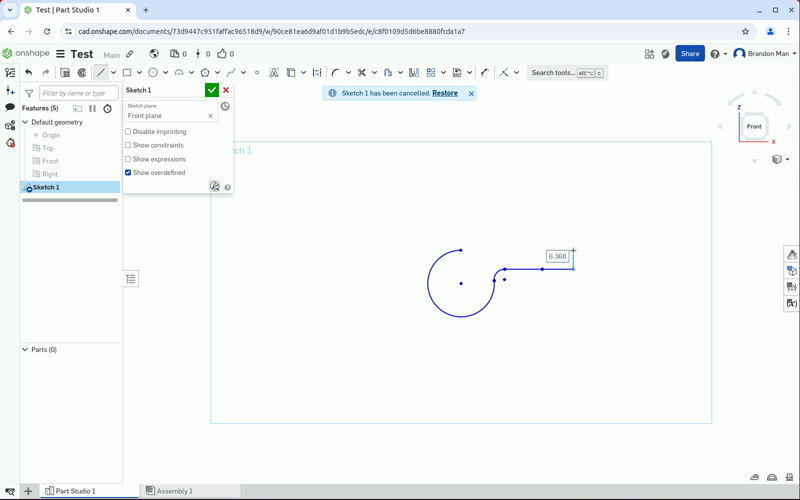
key_up(shift)
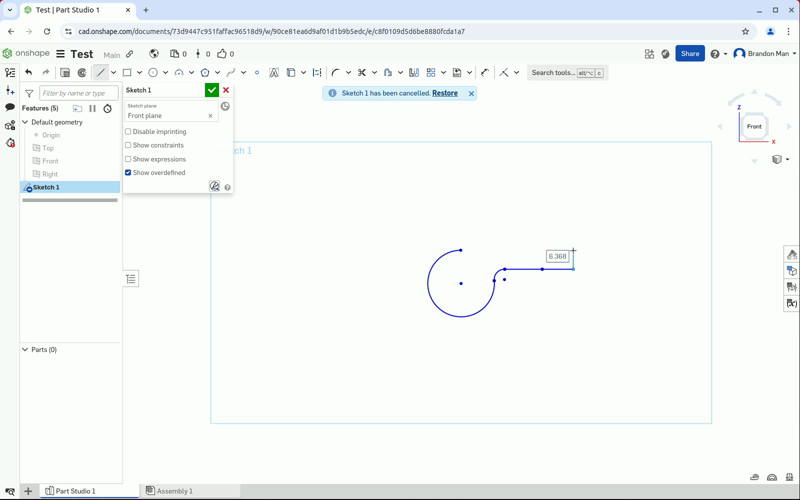
key_down(shift)
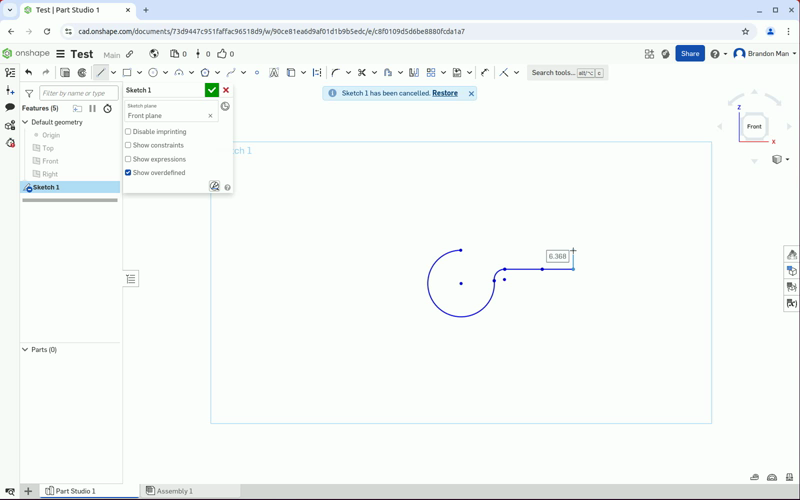
mouse_move(589, 250)
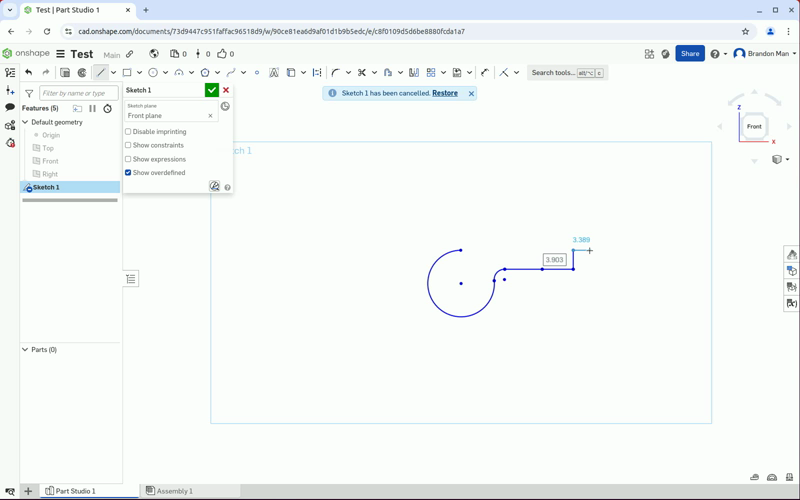
mouse_move(559, 250)
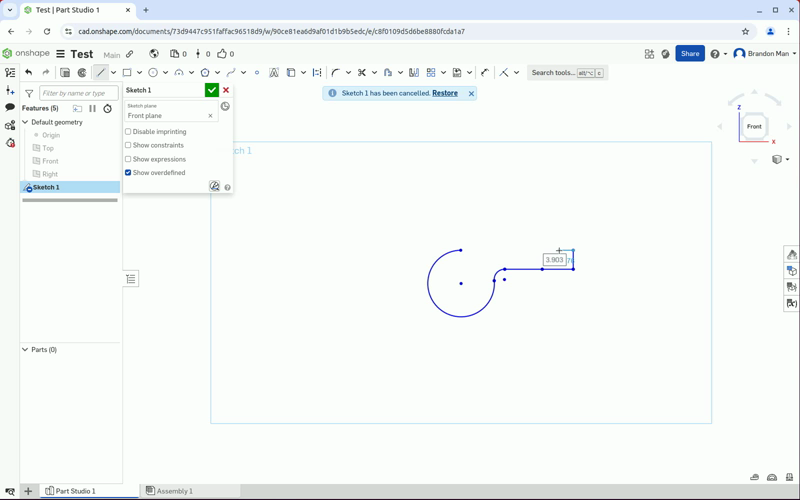
click(559, 250)
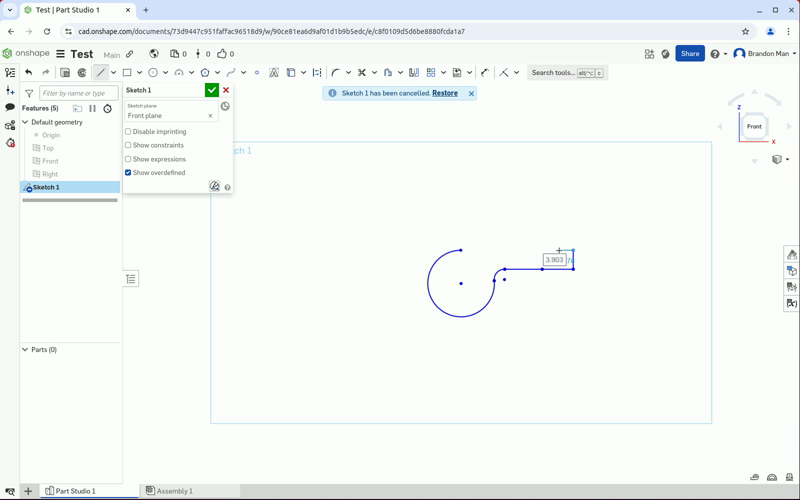
key_up(shift)
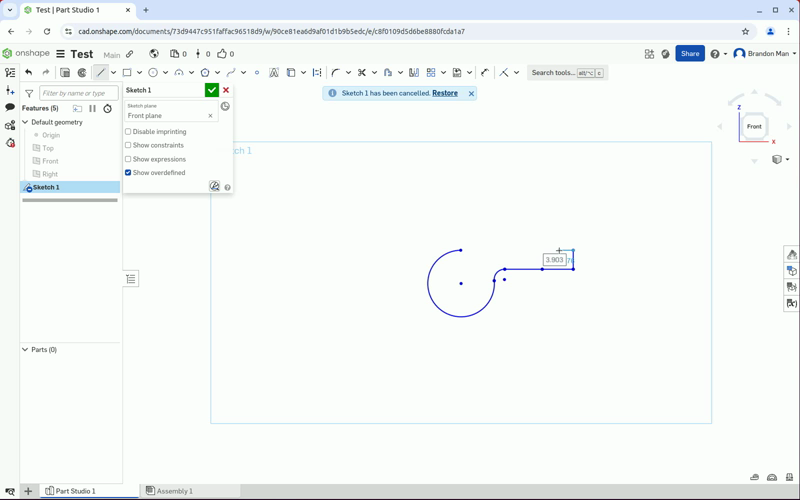
key_down(shift)
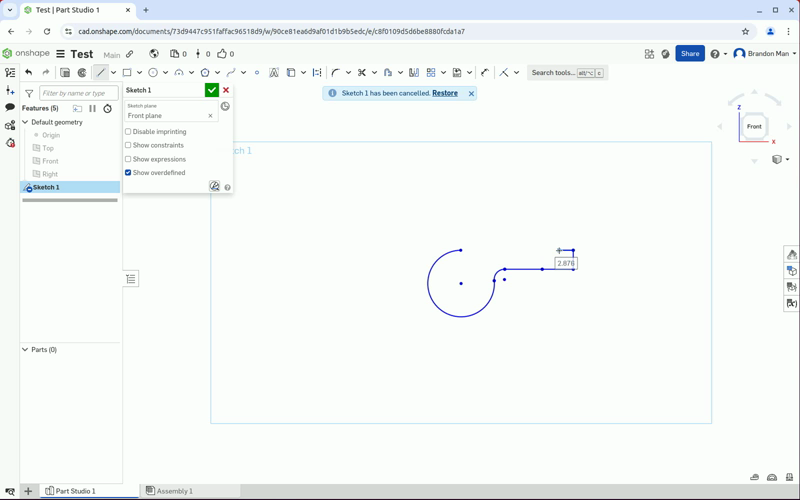
mouse_move(589, 250)
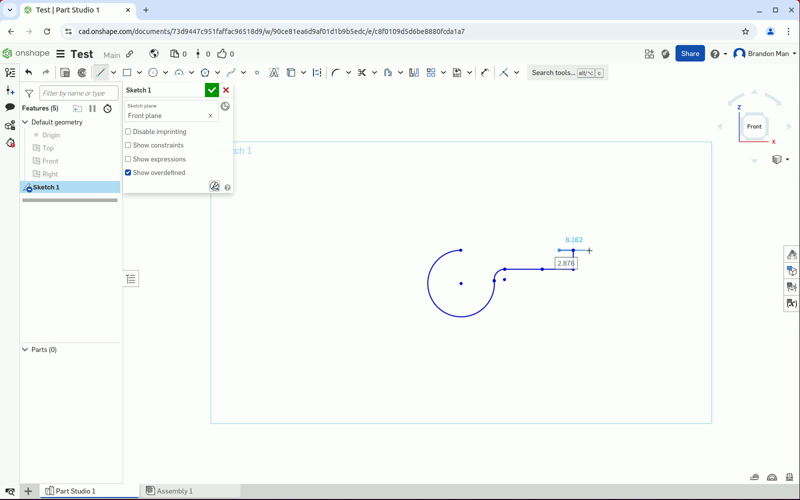
mouse_move(519, 250)
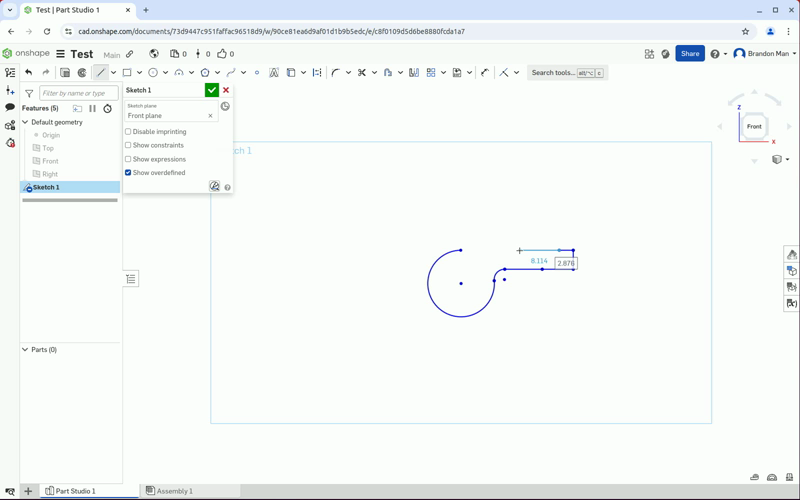
click(519, 250)
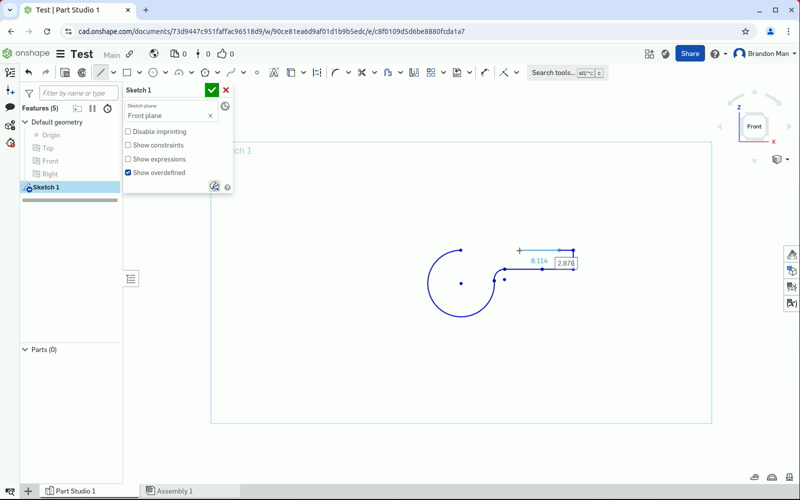
key_up(shift)
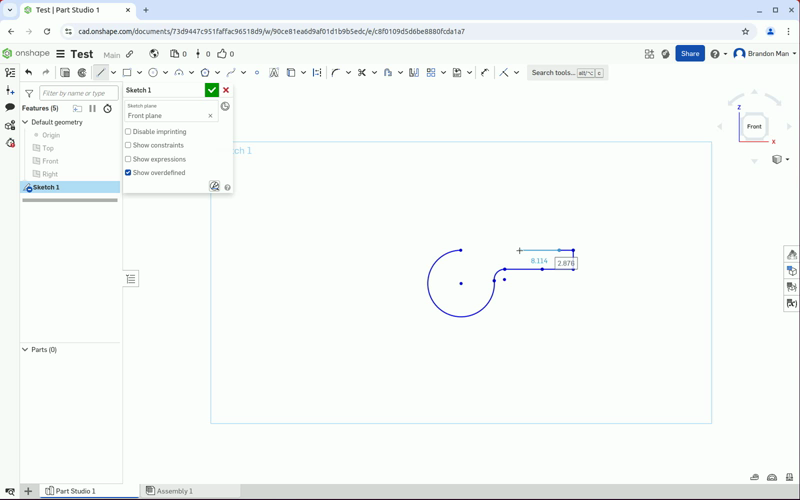
key_down(shift)
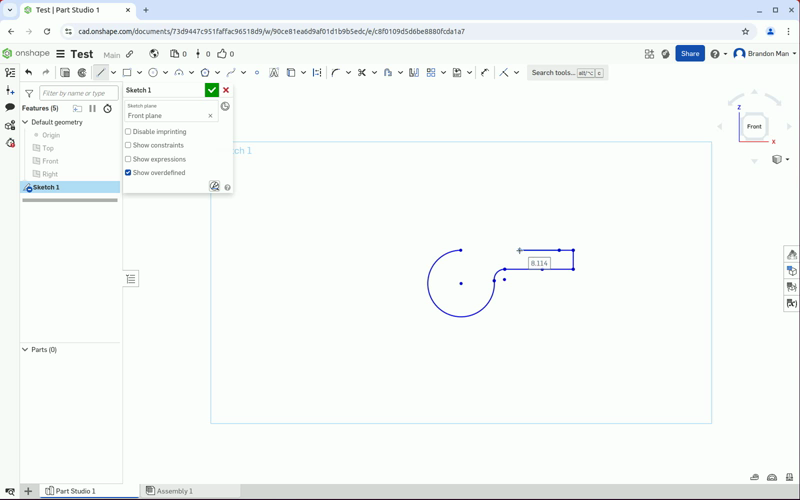
mouse_move(549, 250)
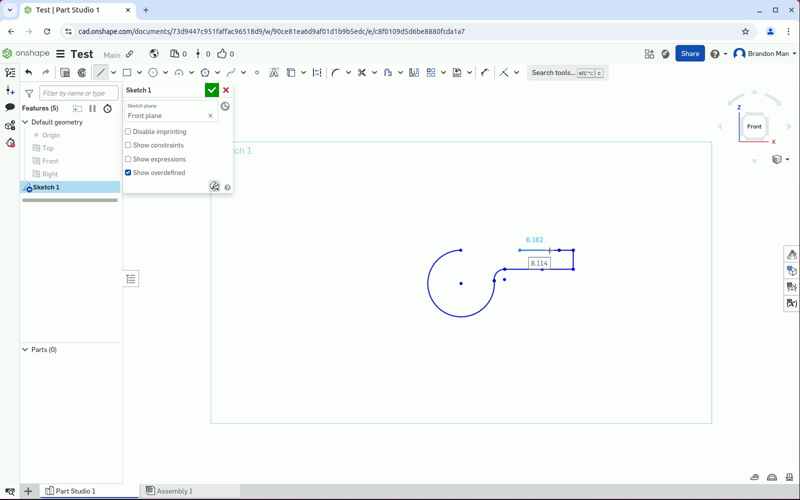
mouse_move(504, 250)
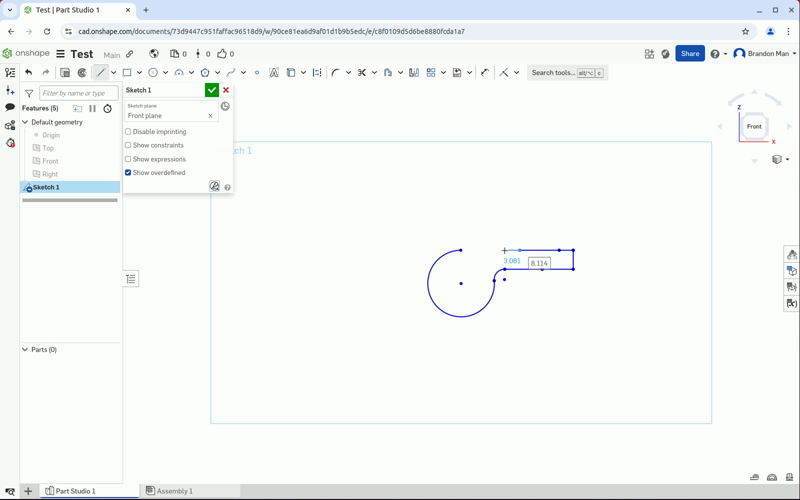
click(504, 250)
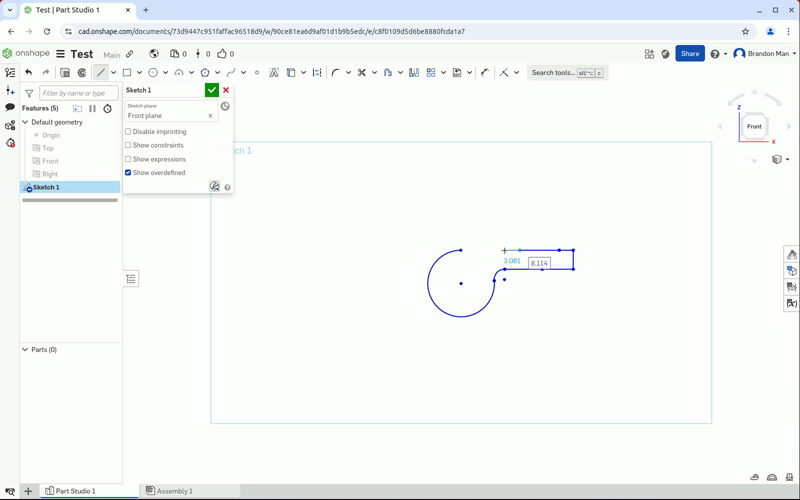
key_up(shift)
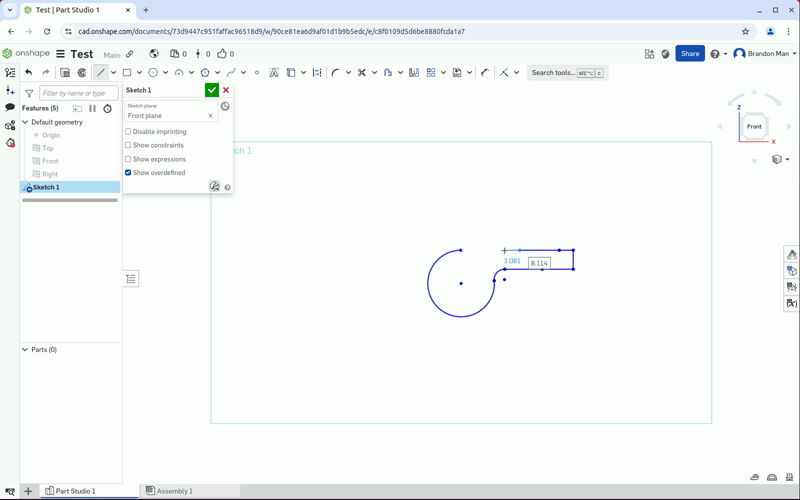
mouse_move(534, 250)
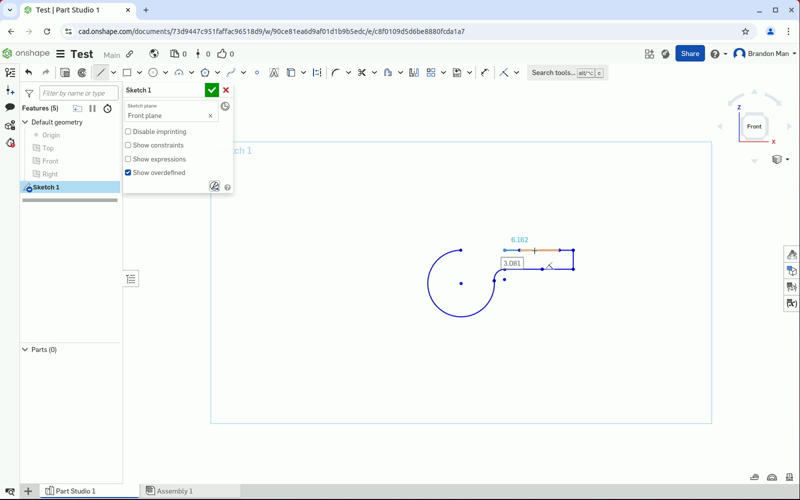
key_down(shift)
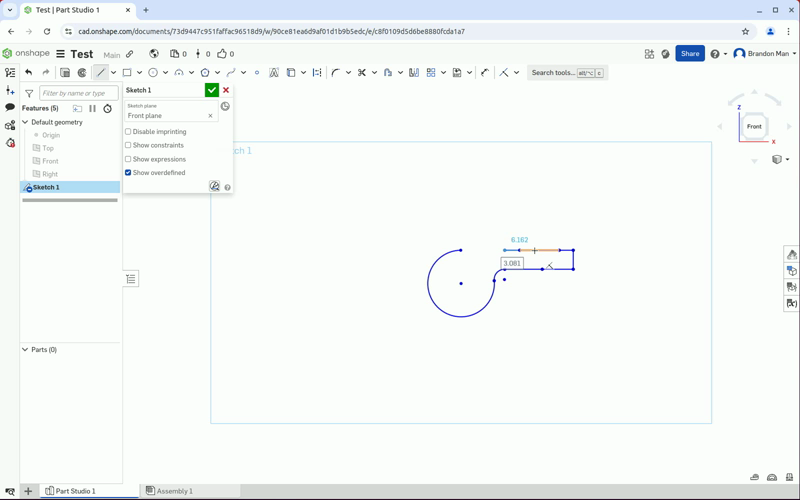
mouse_move(460, 250)
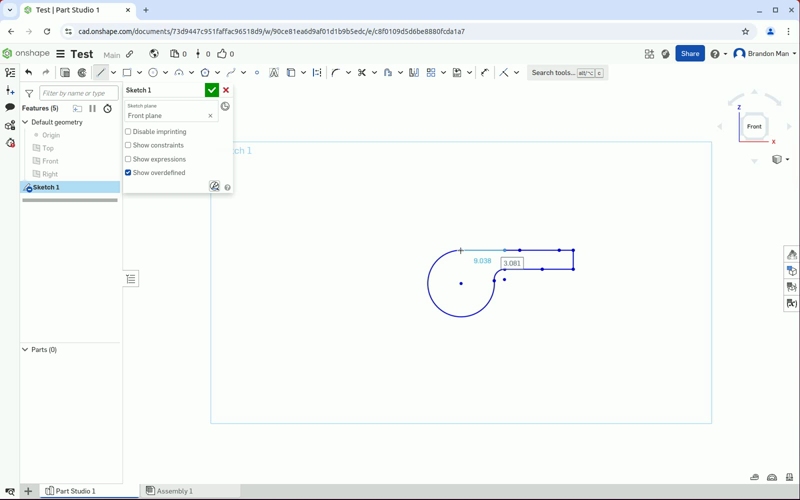
key_up(shift)
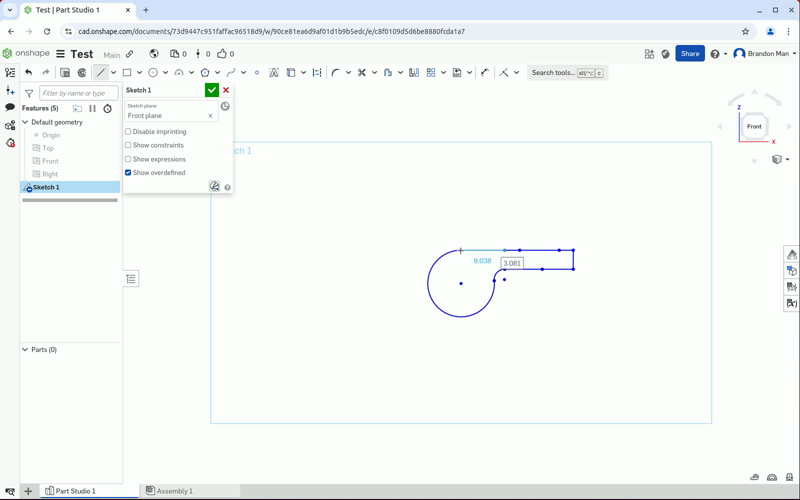
click(460, 250)
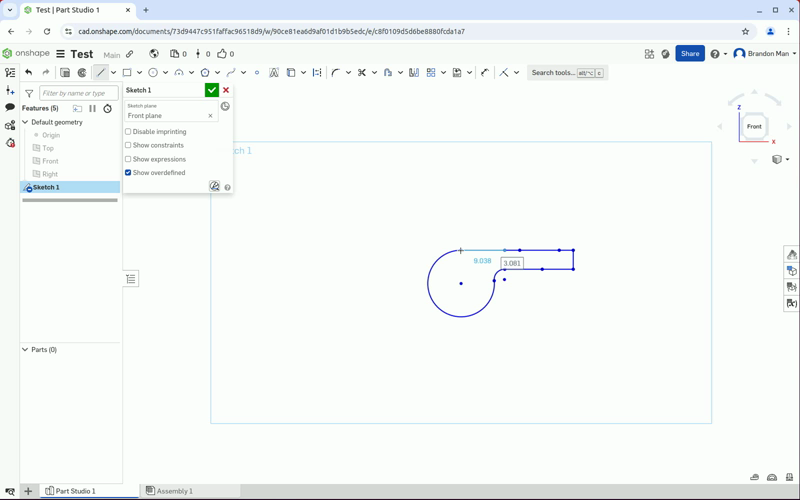
key(esc)
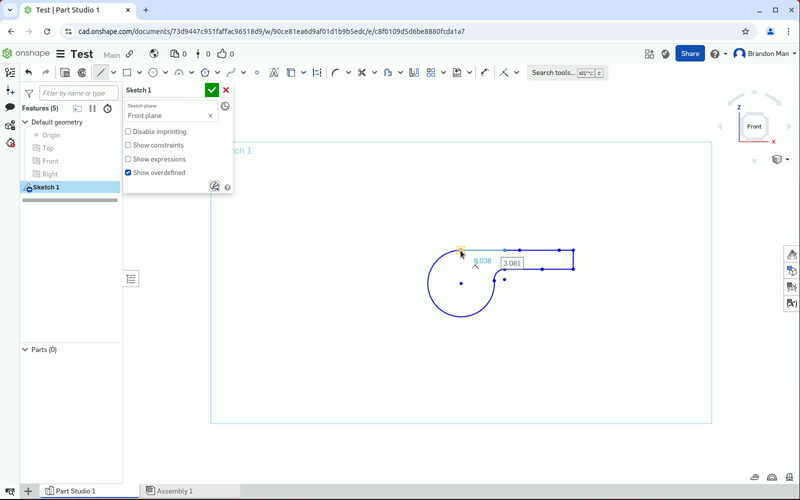
key(c)
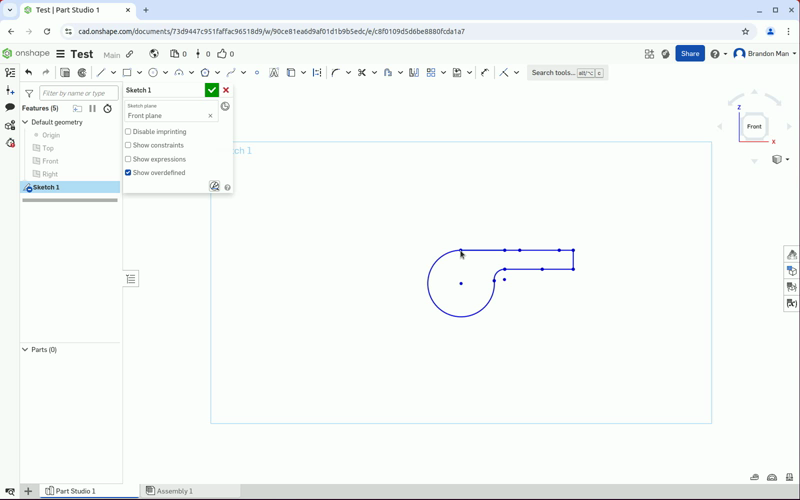
key_down(shift)
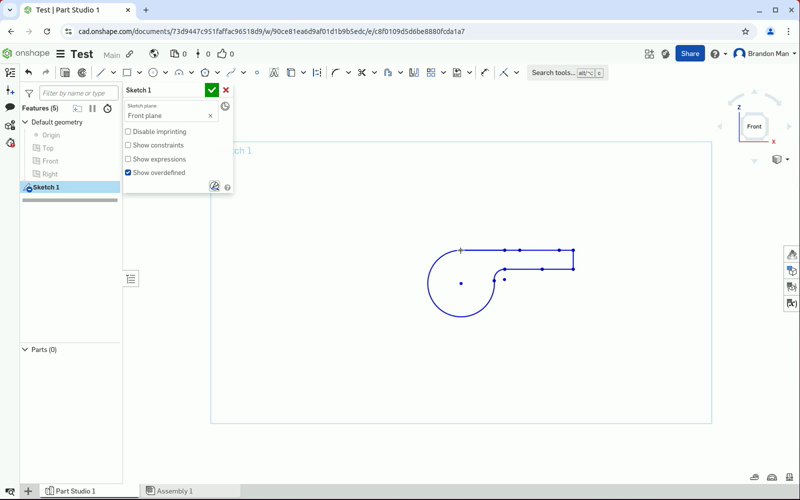
mouse_move(460, 283)
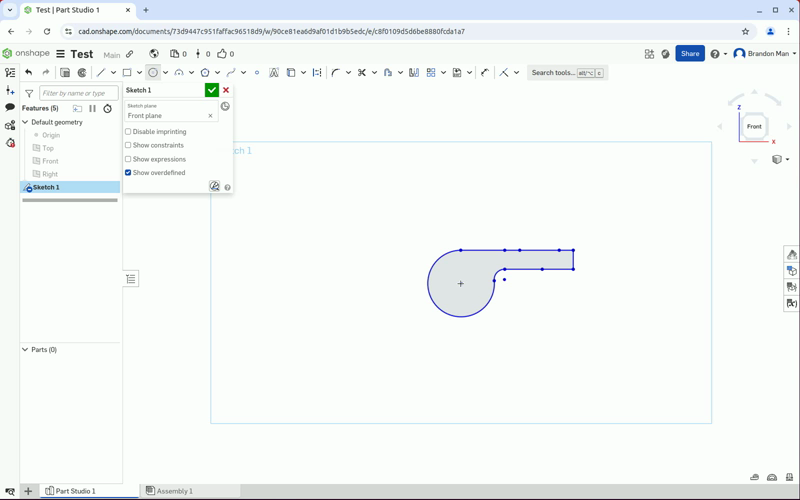
click(460, 283)
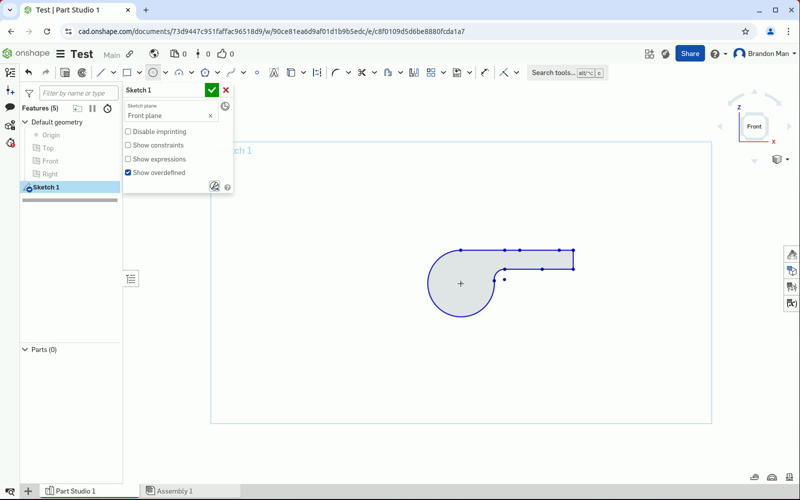
key_up(shift)
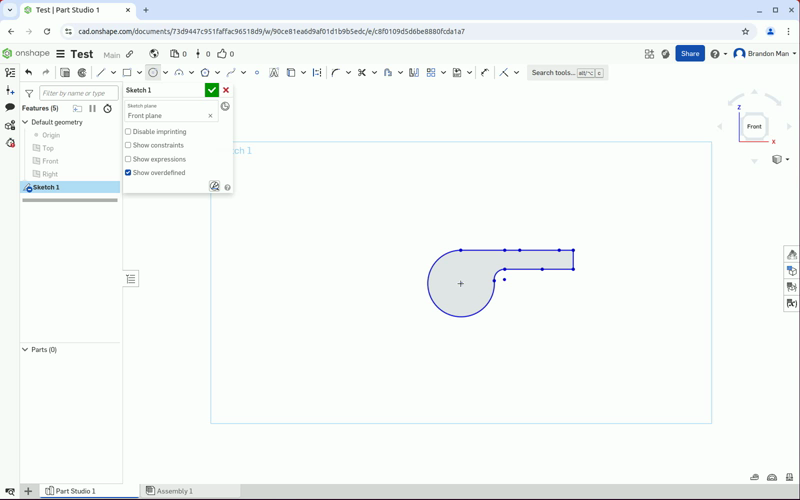
mouse_move(483, 283)
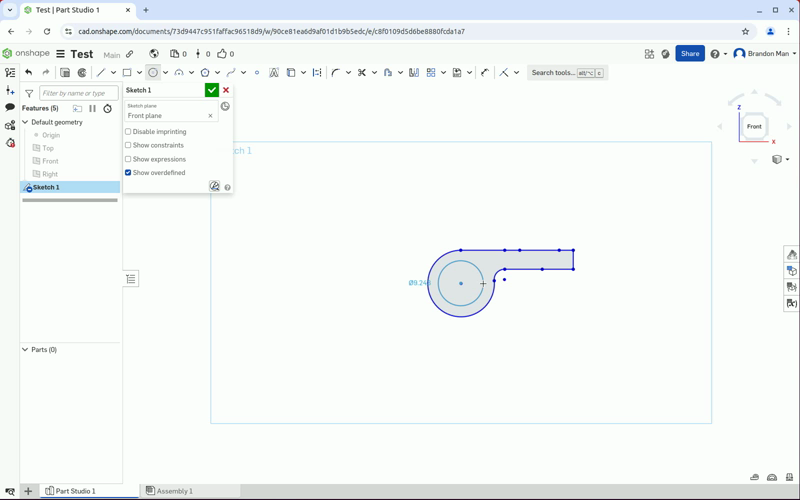
click(483, 283)
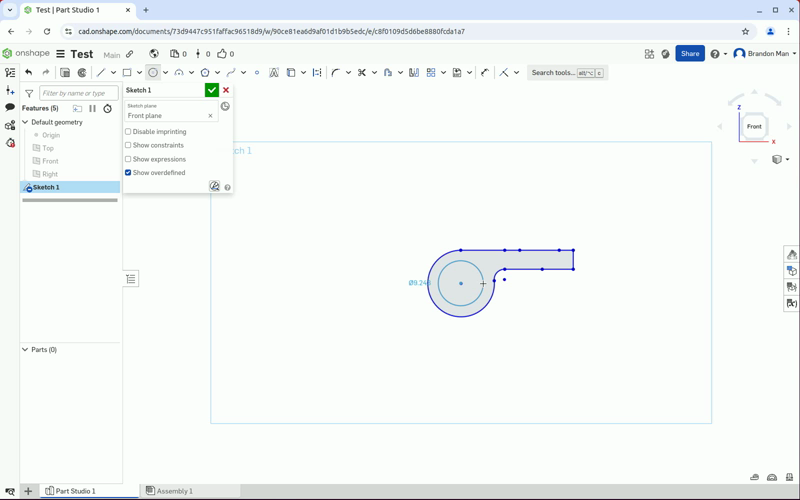
key(esc)
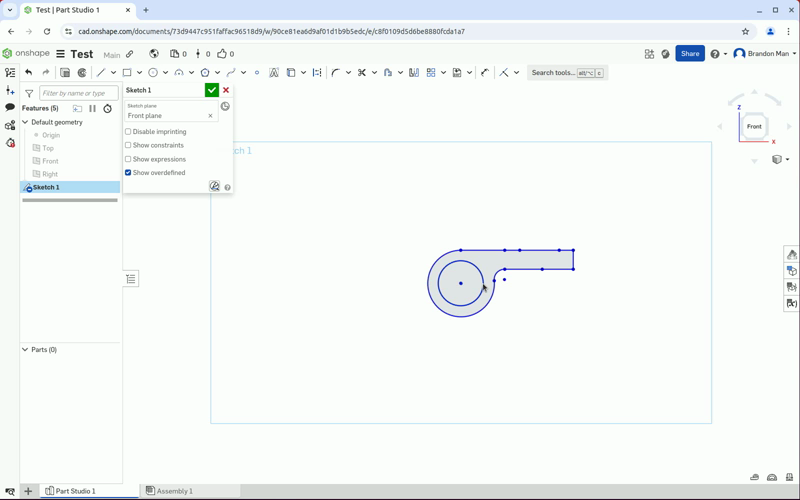
mouse_move(434, 276)
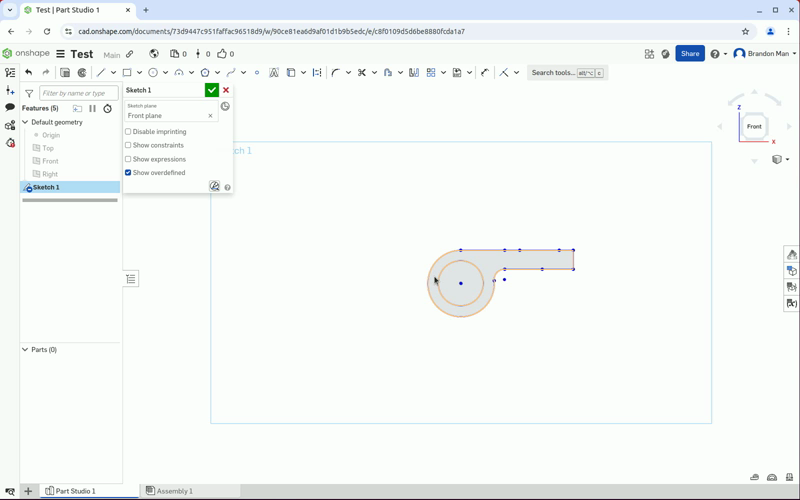
click(434, 276)
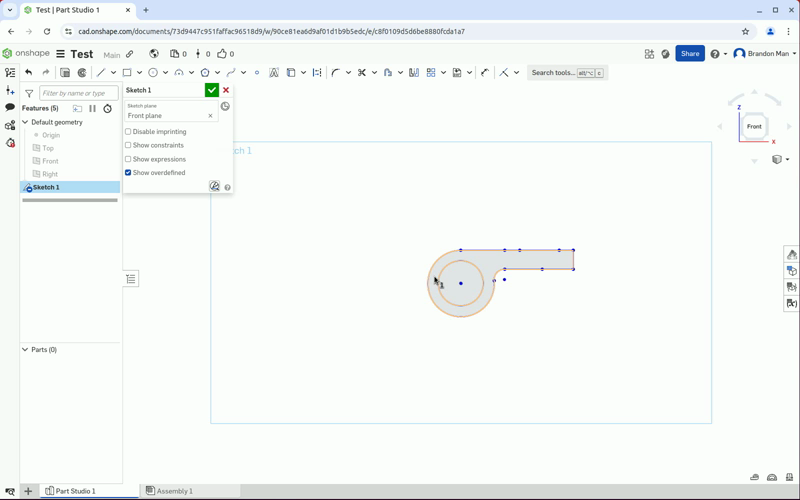
mouse_move(73, 352)
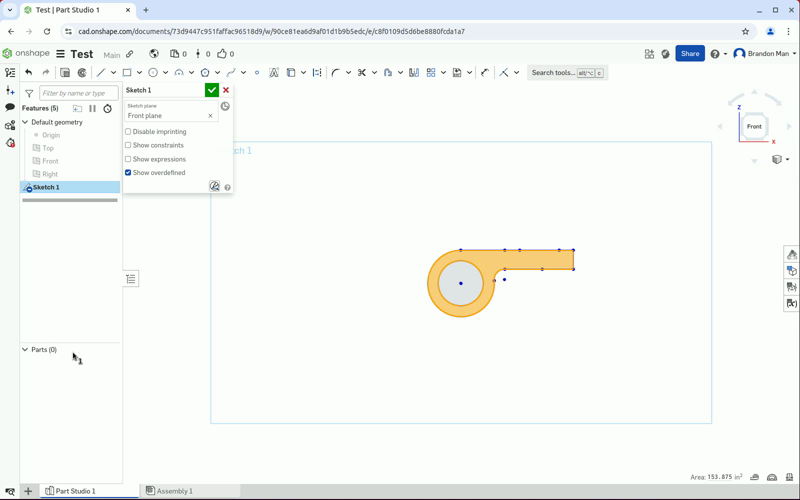
key(shift+y)
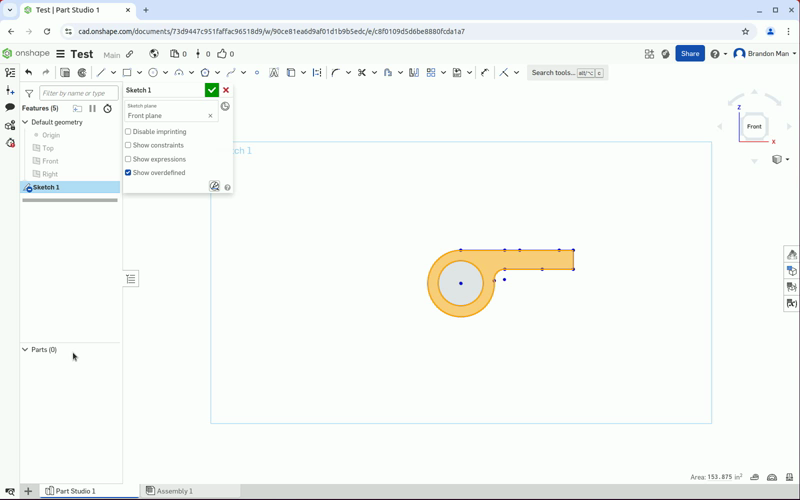
key(shift+e)
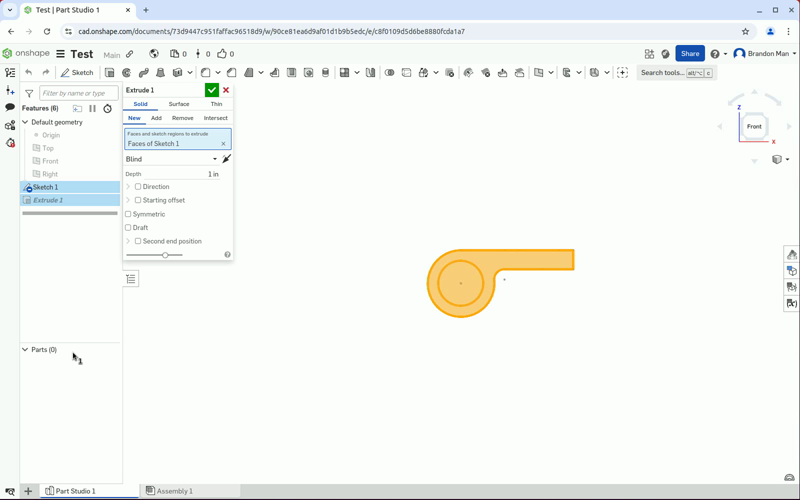
mouse_move(143, 106)
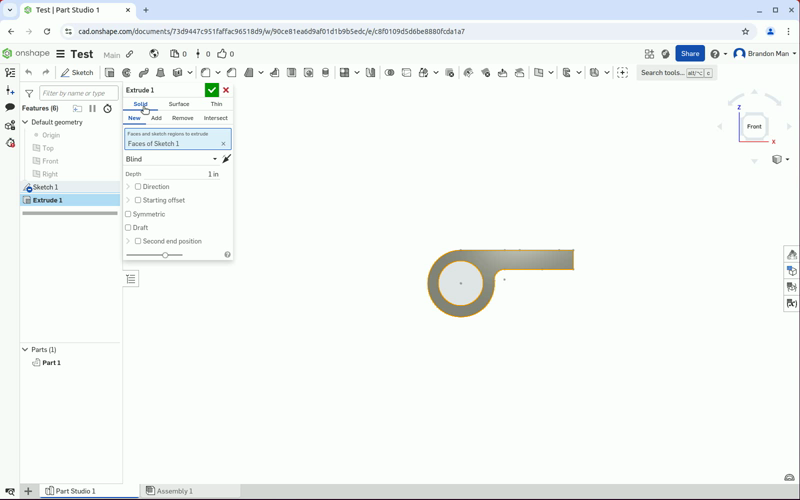
click(143, 106)
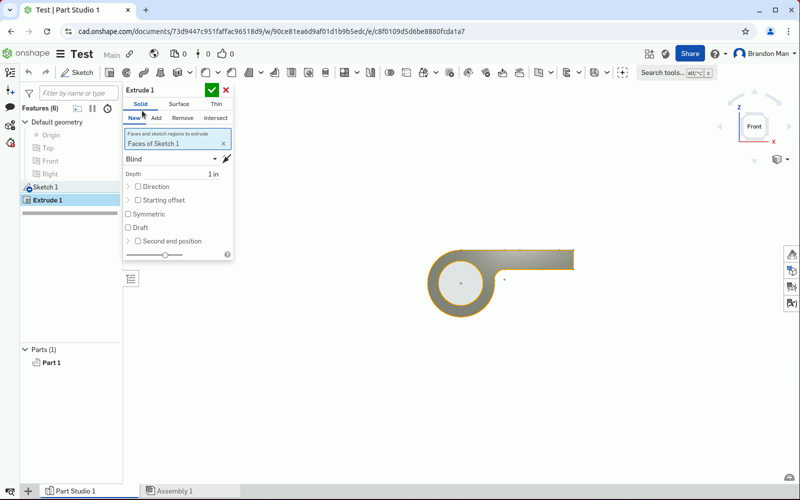
mouse_move(137, 120)
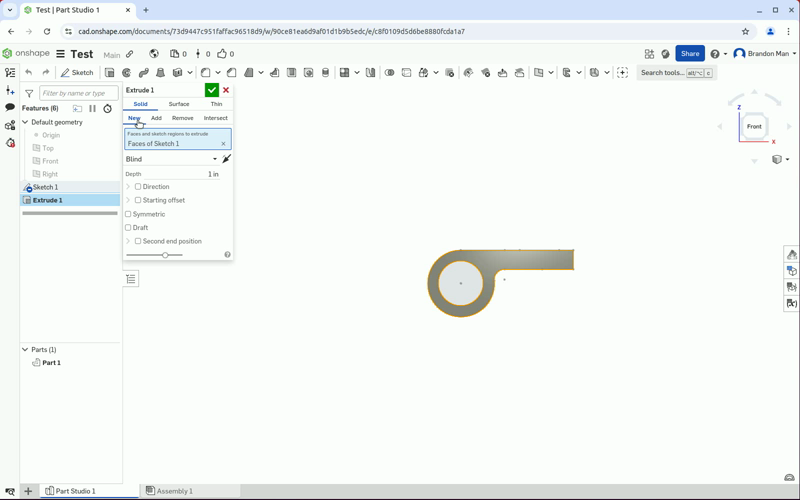
click(137, 120)
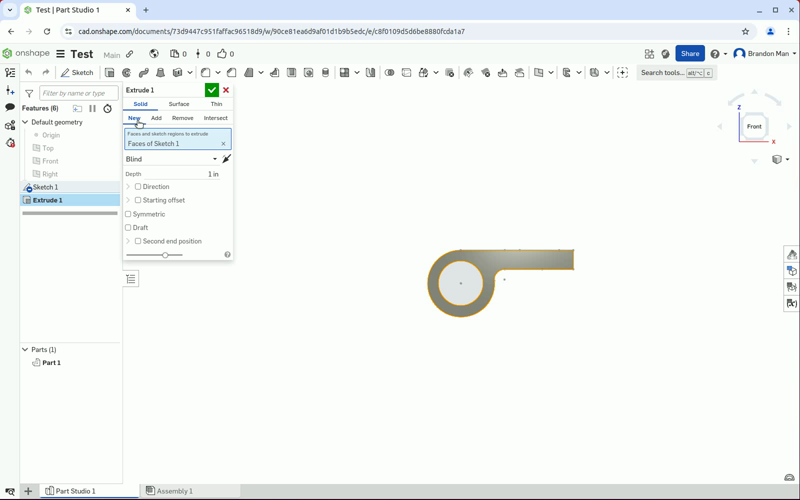
key(tab, 4)
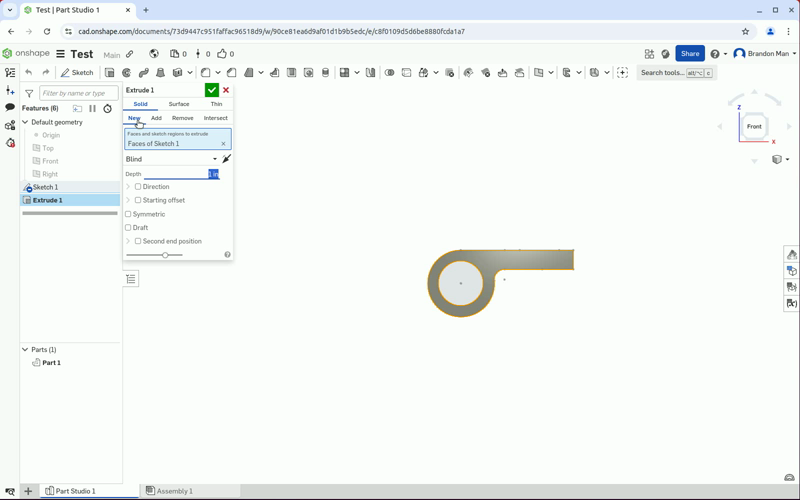
text(14.924)
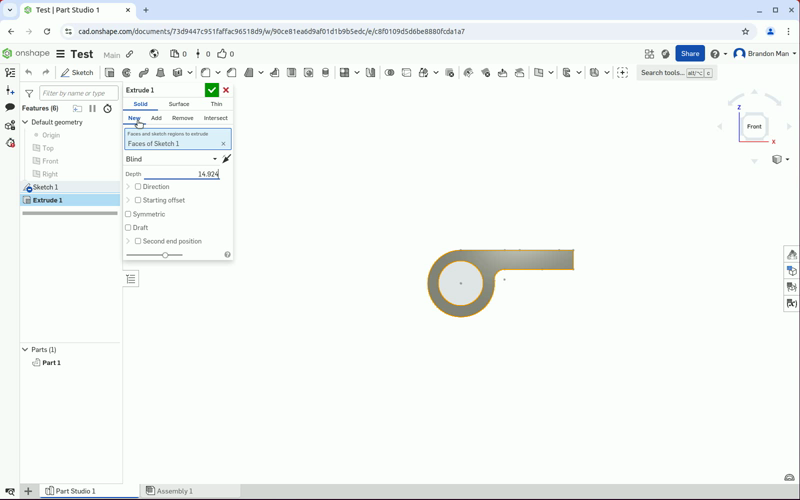
key(tab, 3)
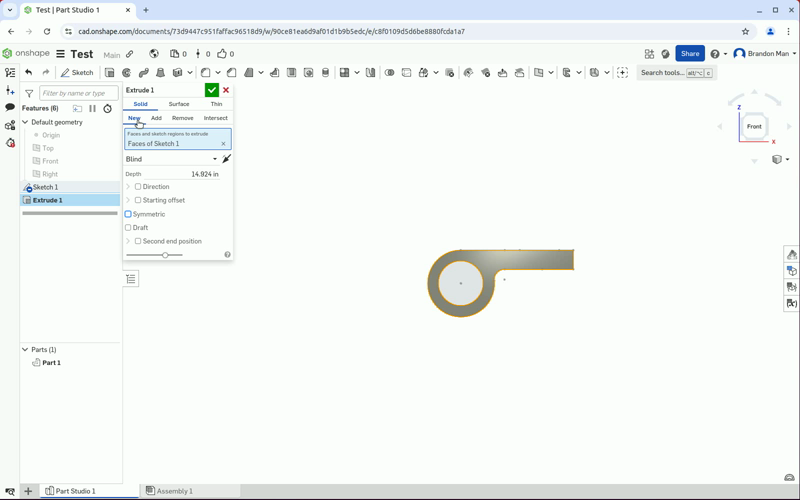
key(space)
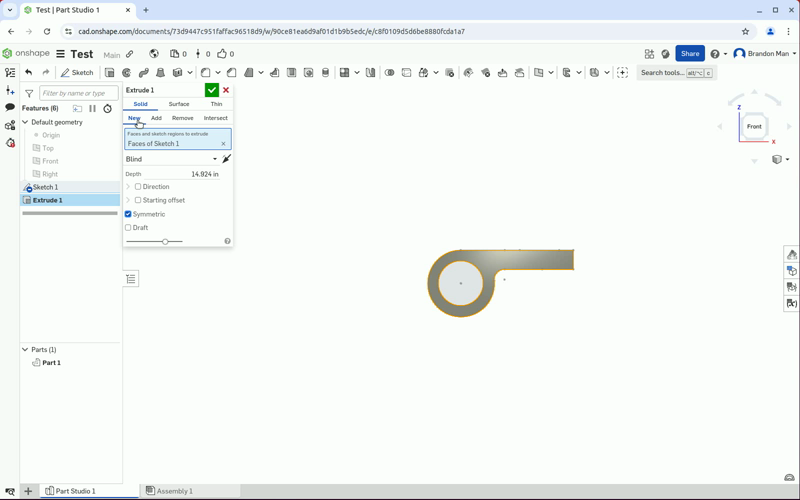
key(enter)
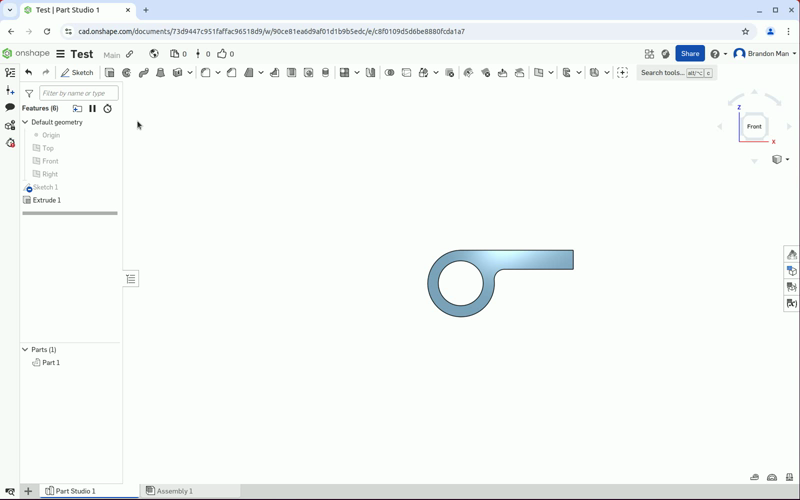
key(shift+h)
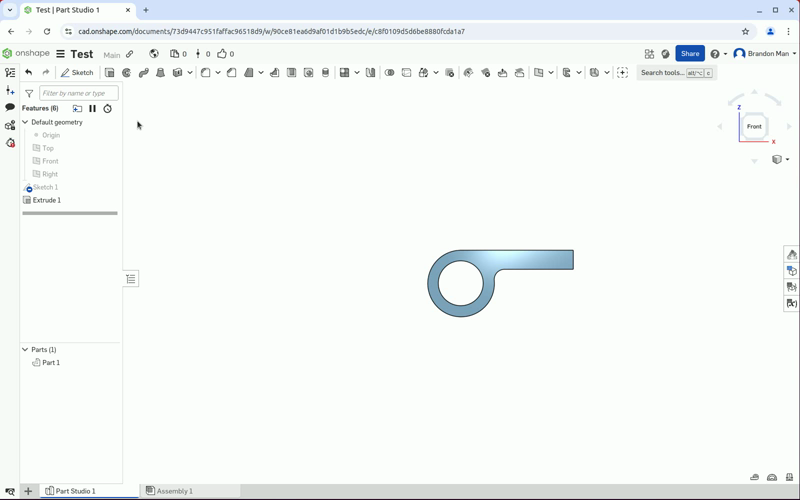
key(shift+h)
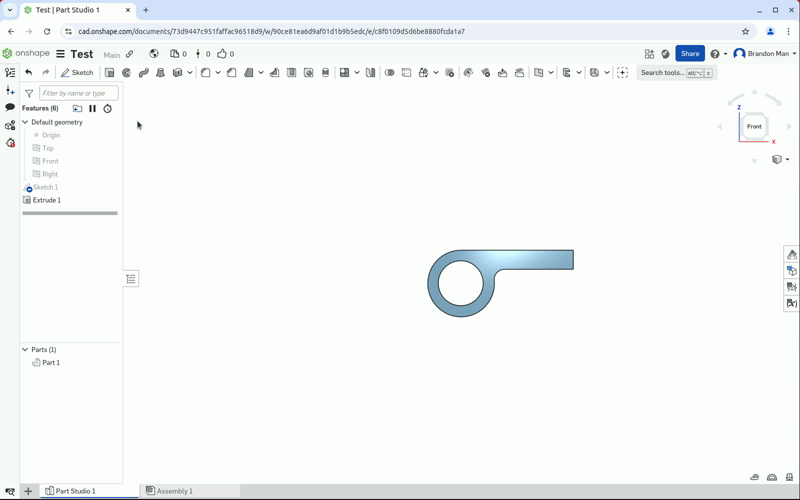
mouse_move(73, 189)
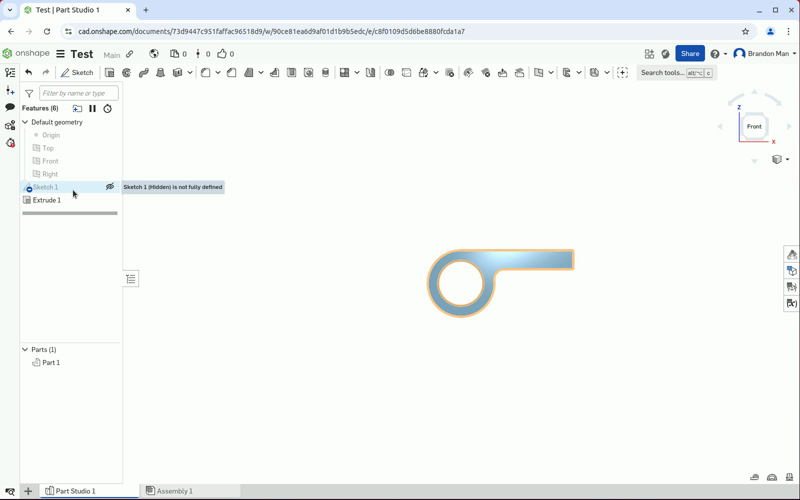
click(73, 189)
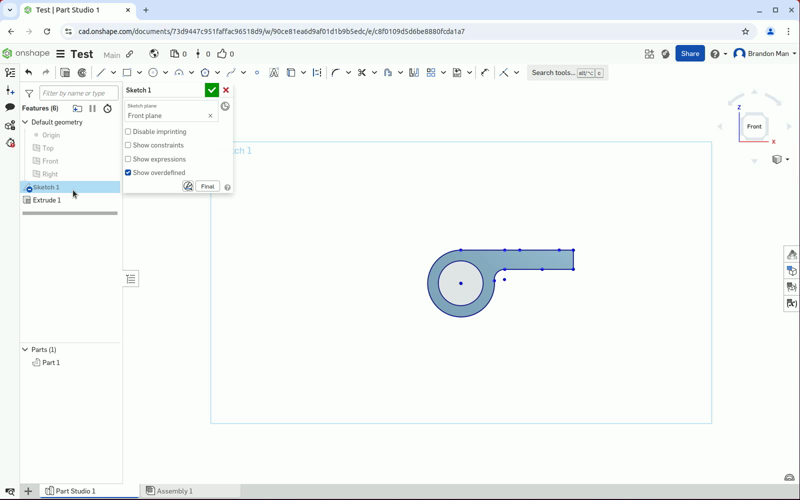
mouse_move(229, 92)
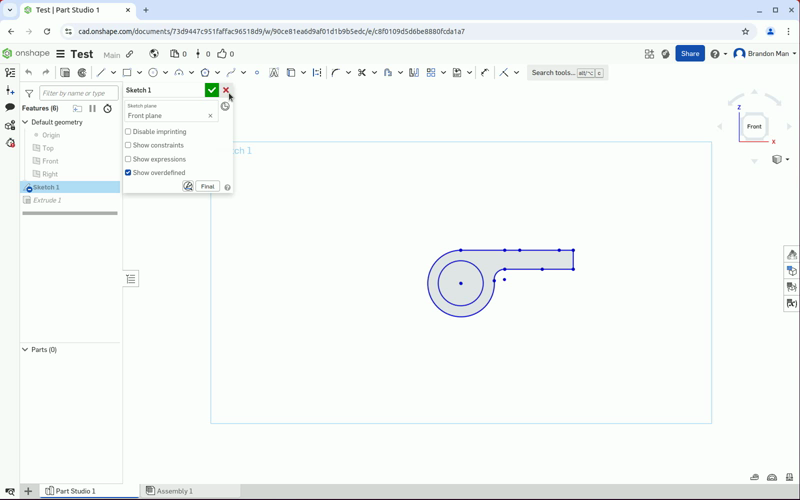
click(229, 92)
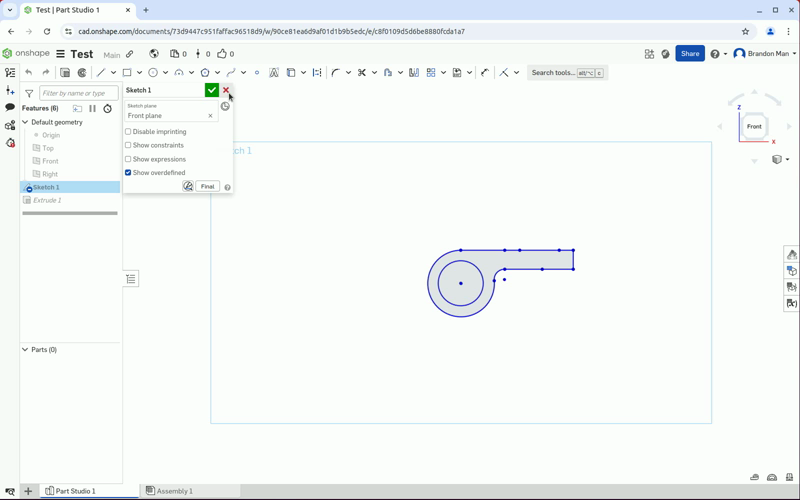
key(shift+s)
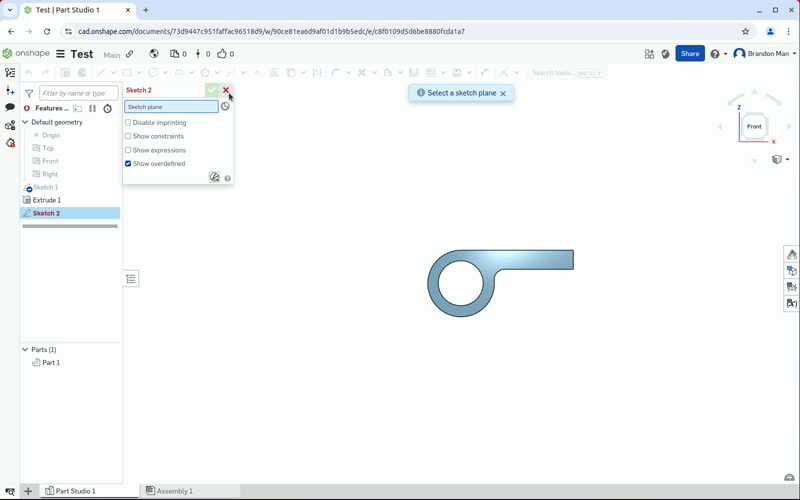
mouse_move(73, 163)
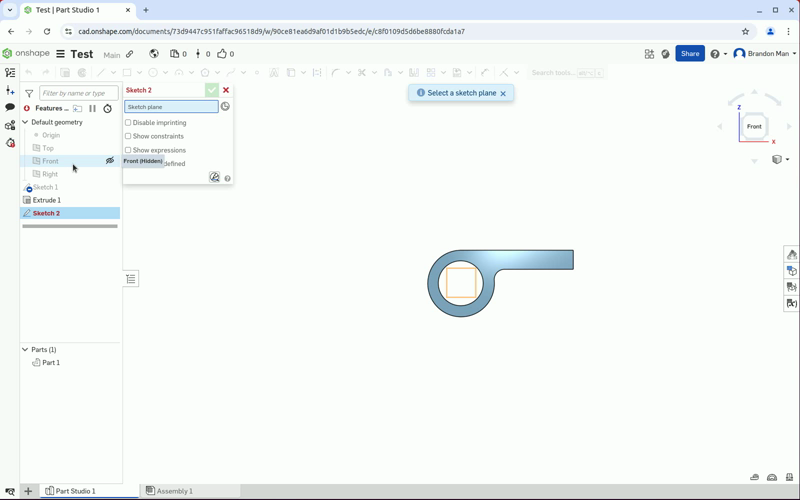
click(73, 163)
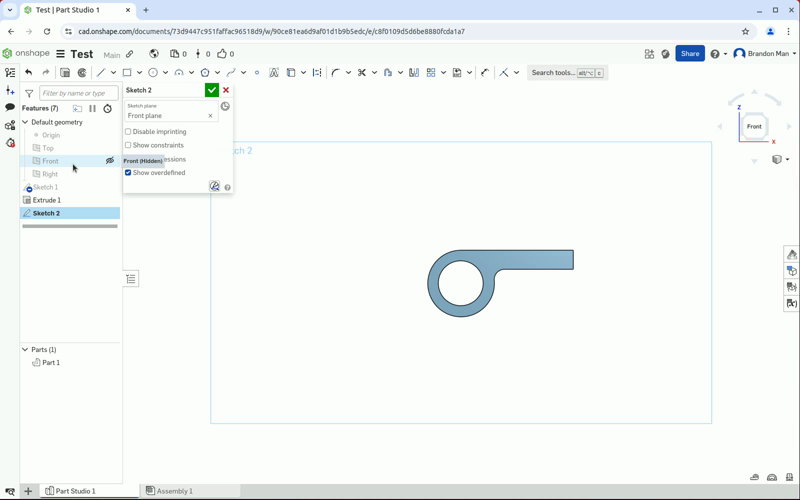
mouse_move(73, 352)
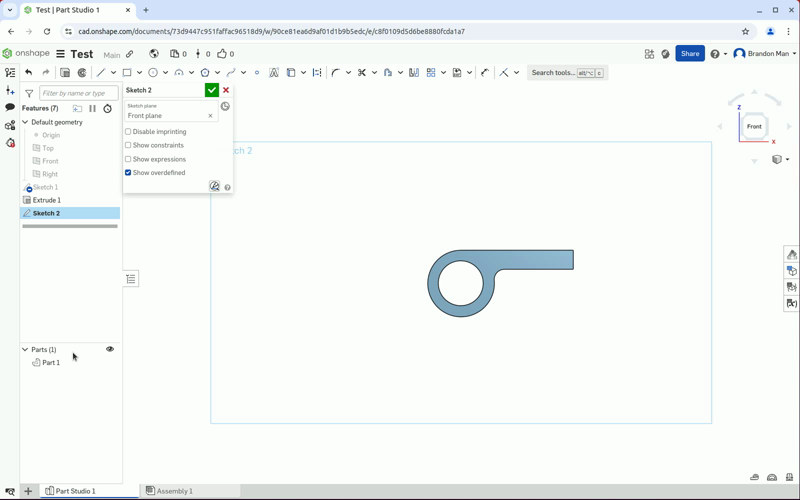
key(y)
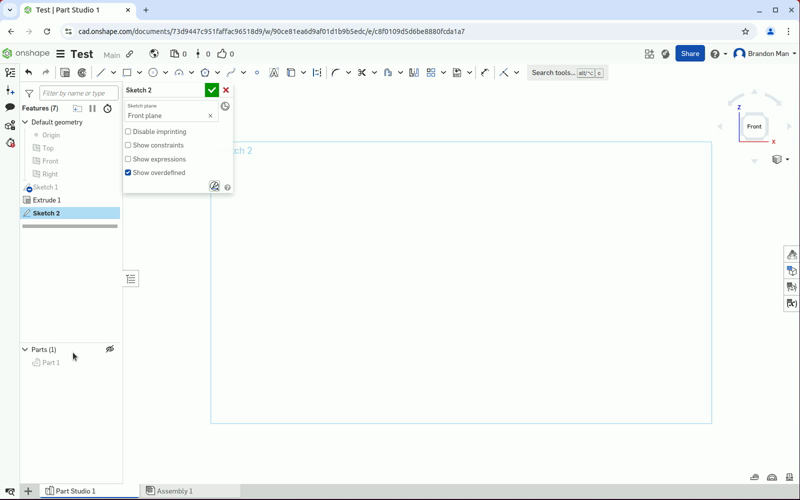
key(l)
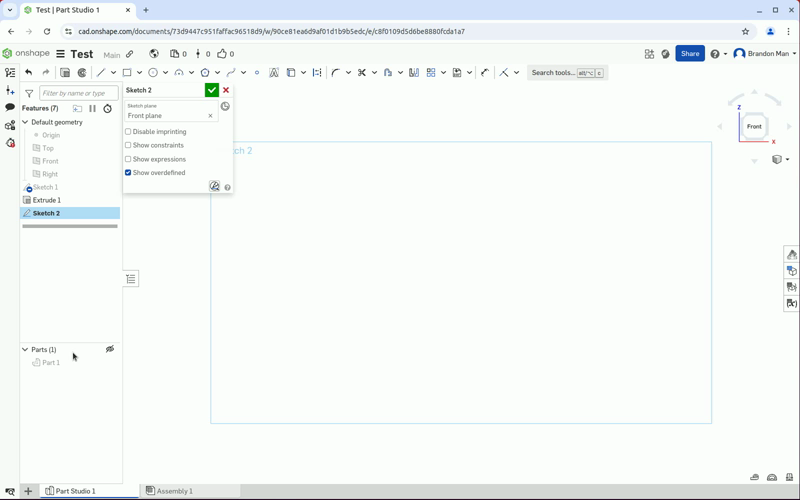
key_down(shift)
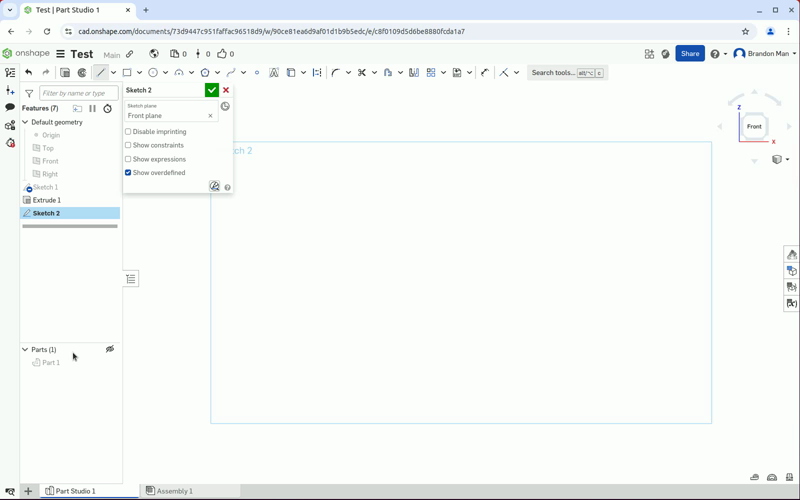
mouse_move(479, 309)
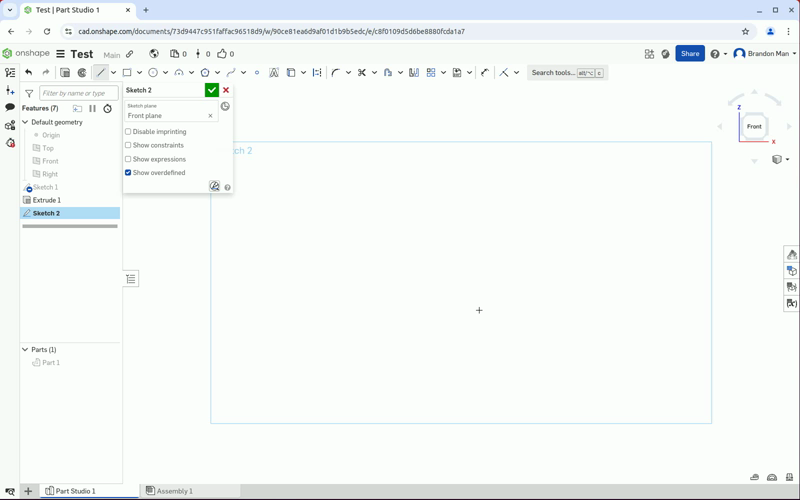
click(479, 309)
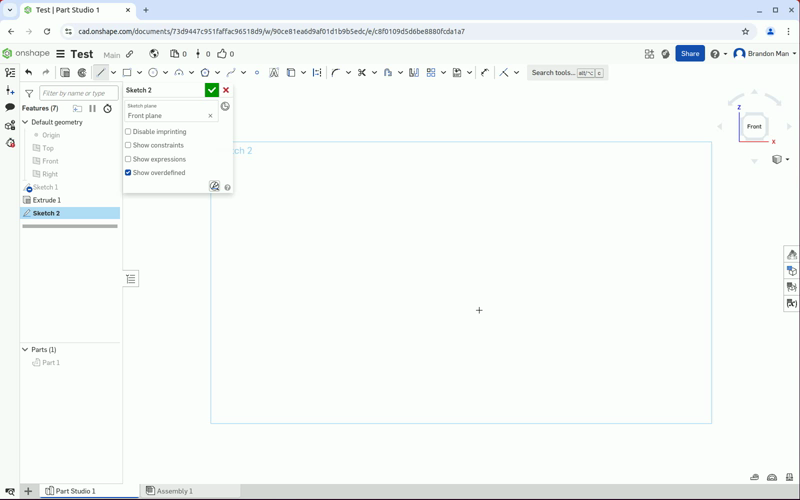
key_up(shift)
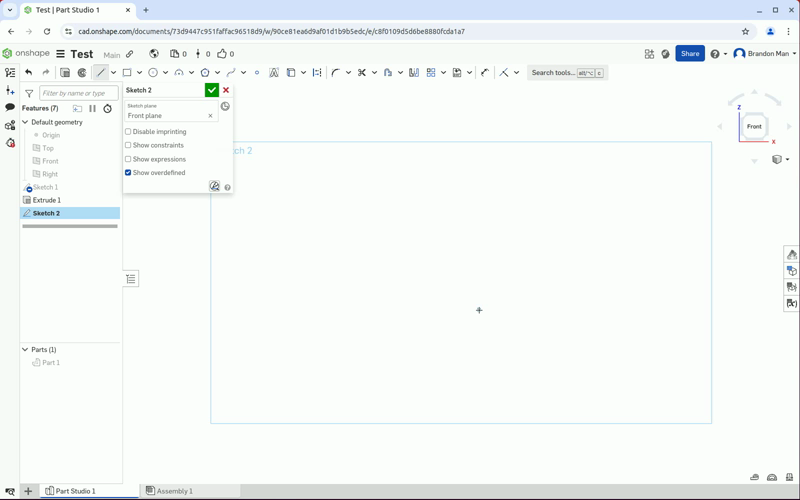
key_down(shift)
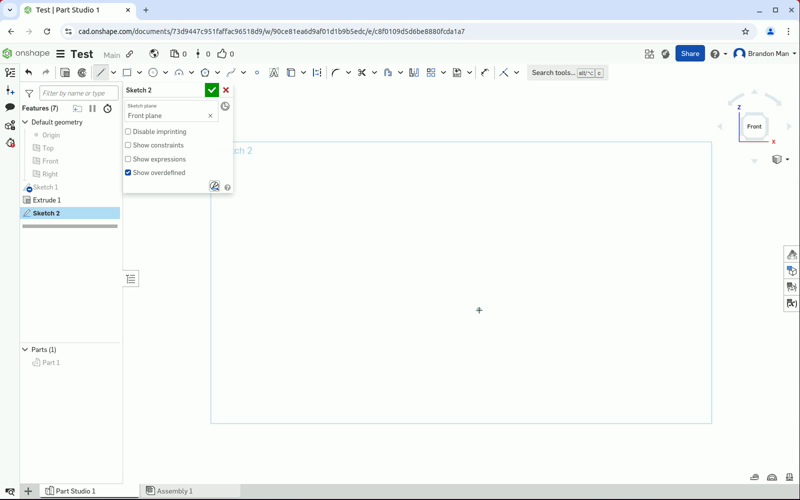
mouse_move(542, 267)
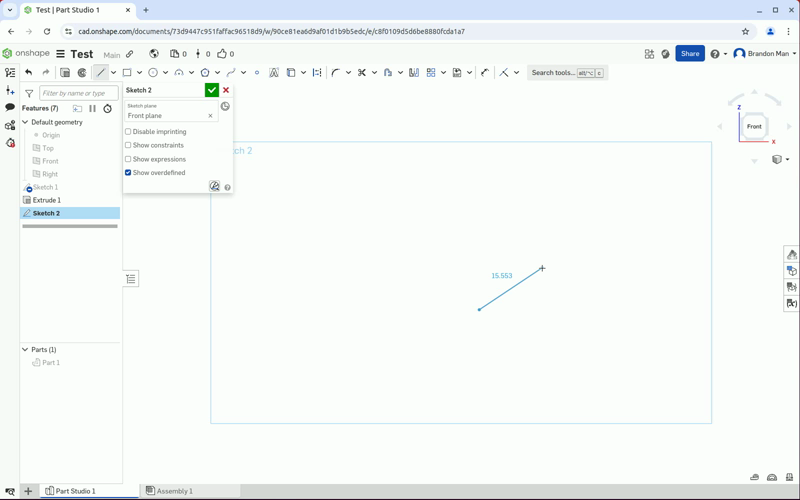
click(542, 267)
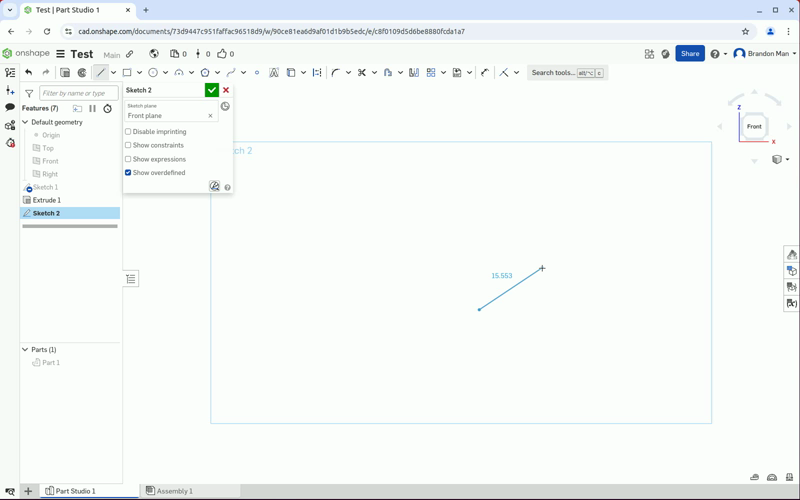
key_up(shift)
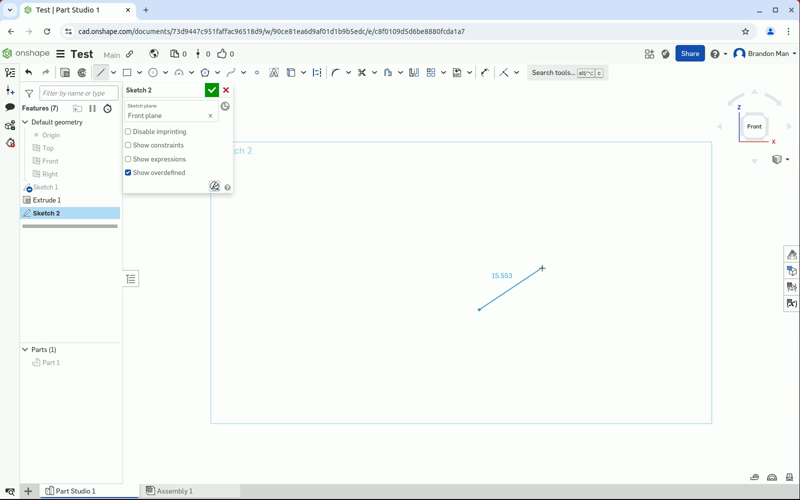
key_down(shift)
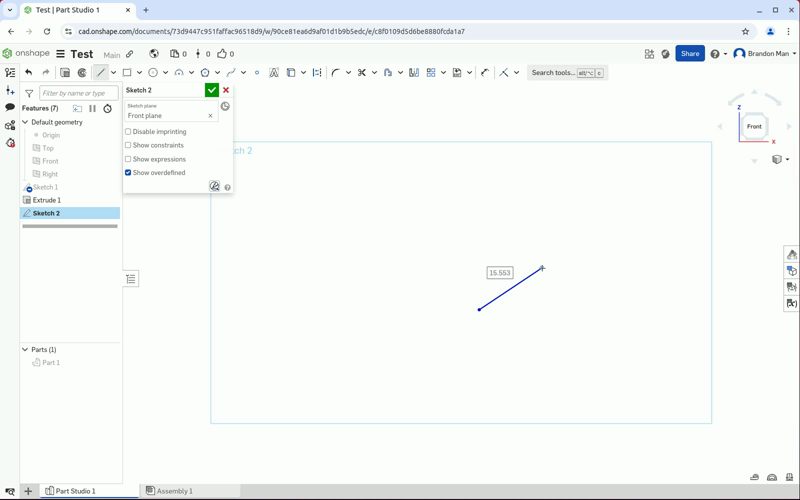
mouse_move(572, 267)
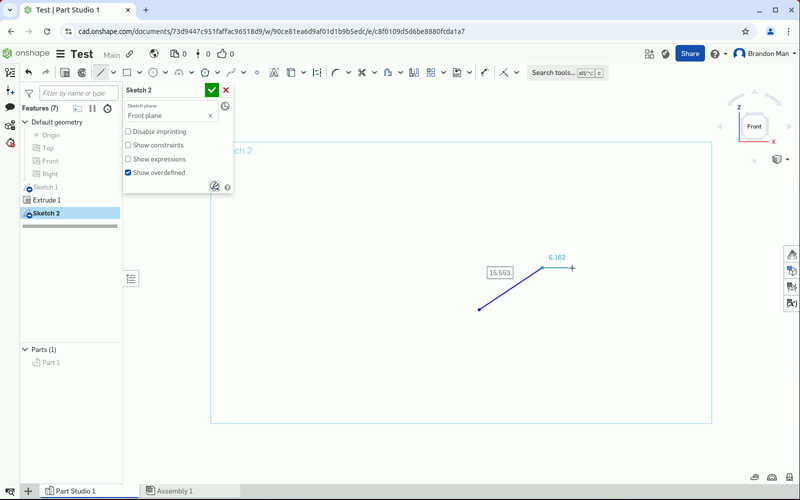
mouse_move(505, 267)
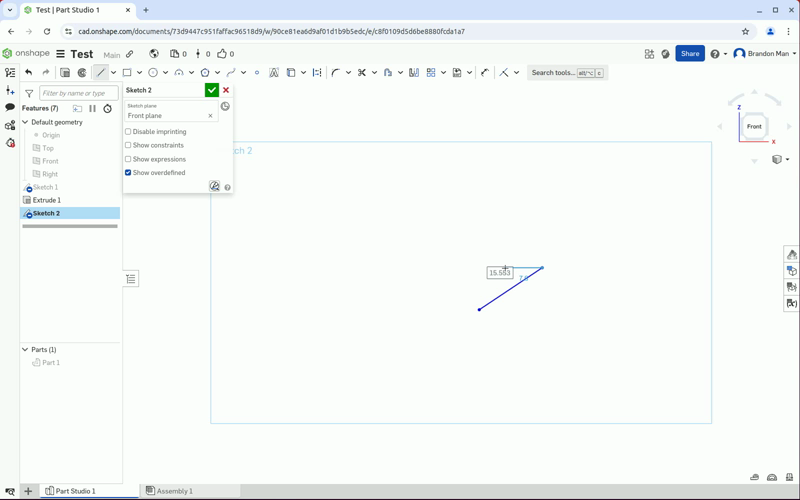
click(505, 267)
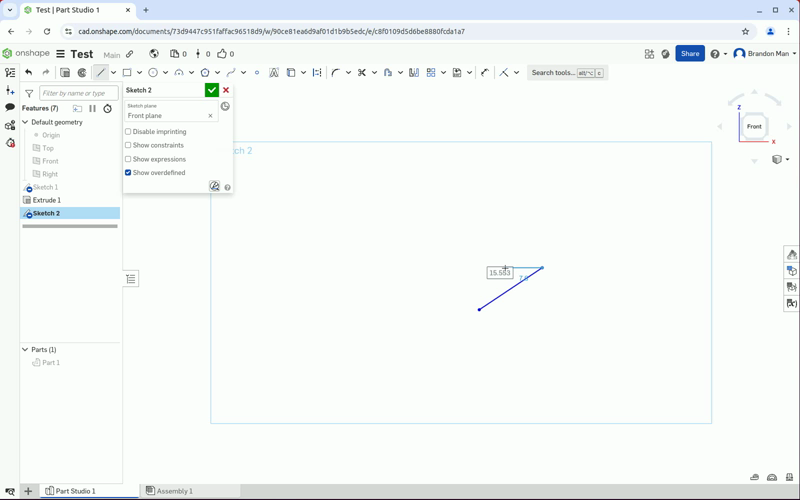
key_up(shift)
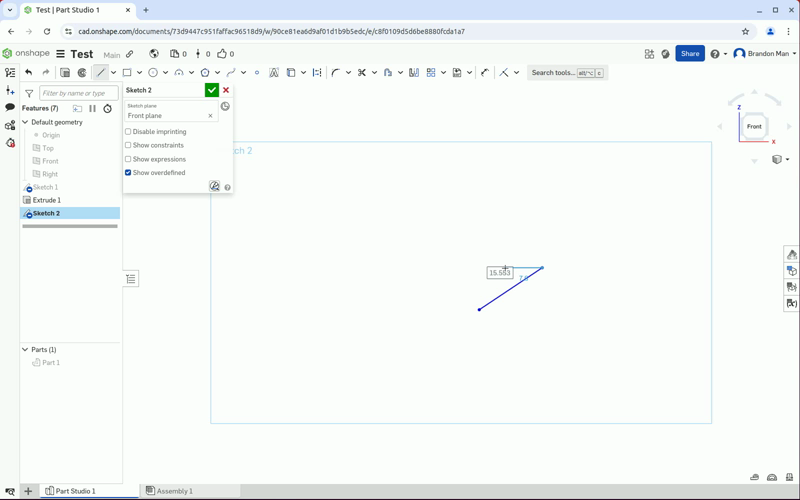
key(esc)
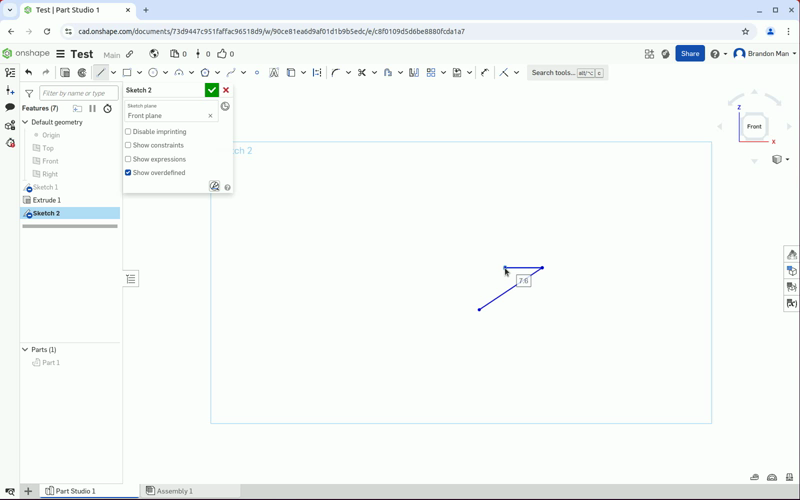
key(a)
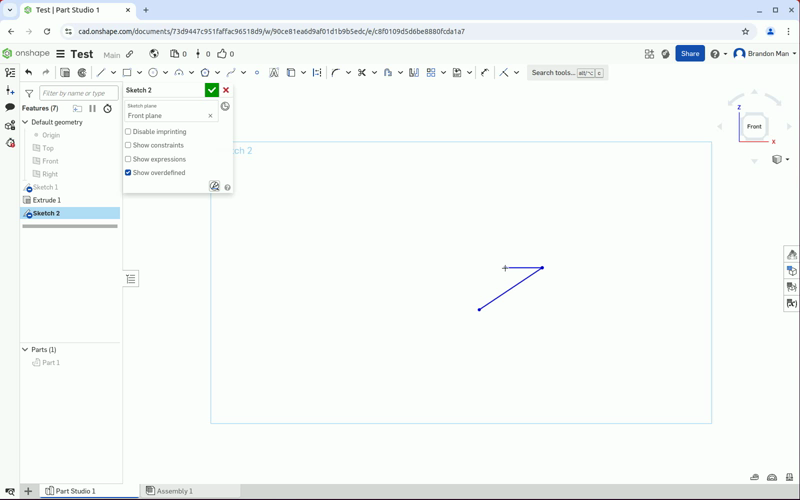
mouse_move(505, 267)
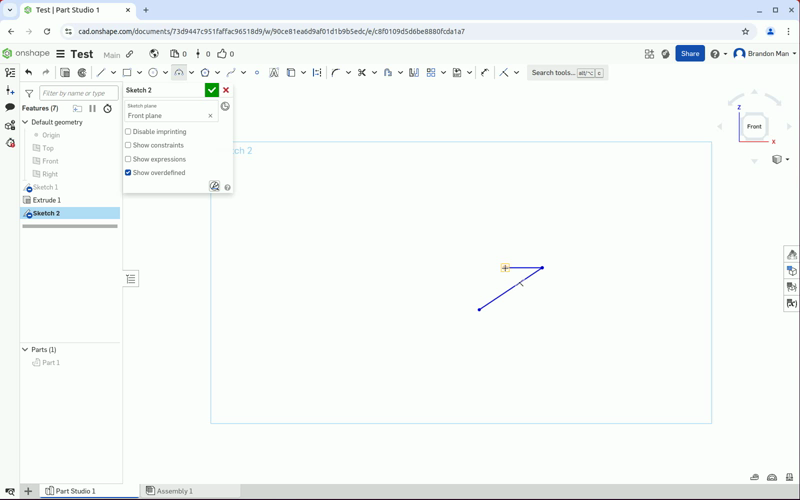
click(505, 267)
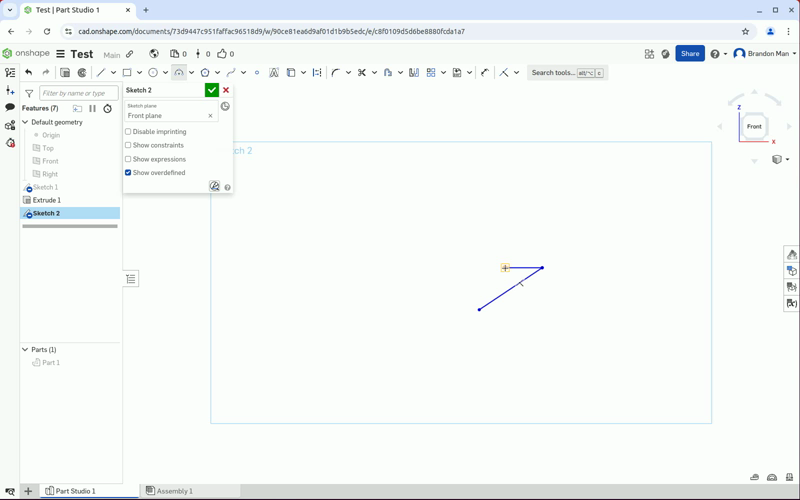
key_down(shift)
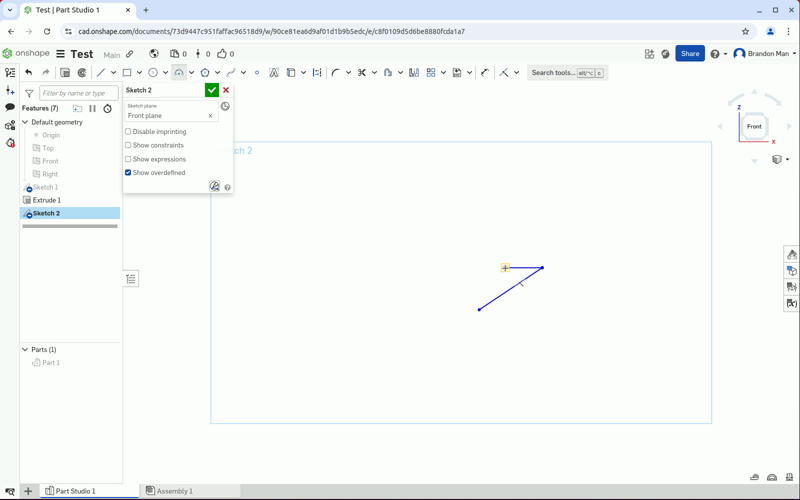
mouse_move(494, 279)
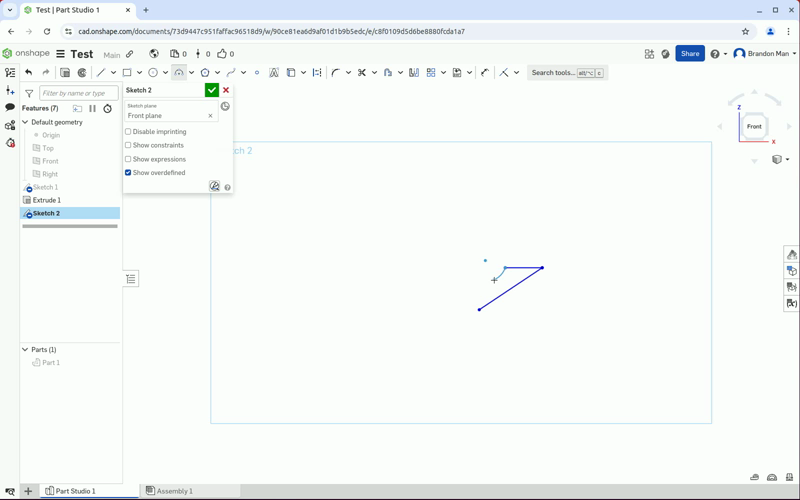
click(494, 279)
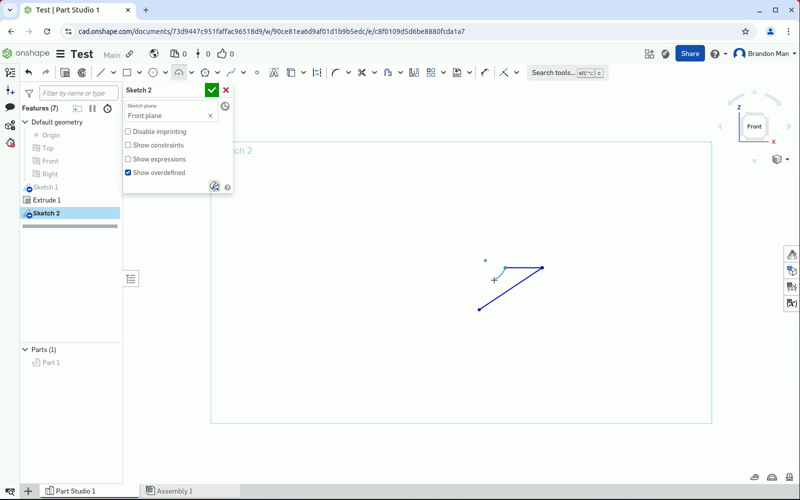
mouse_move(497, 271)
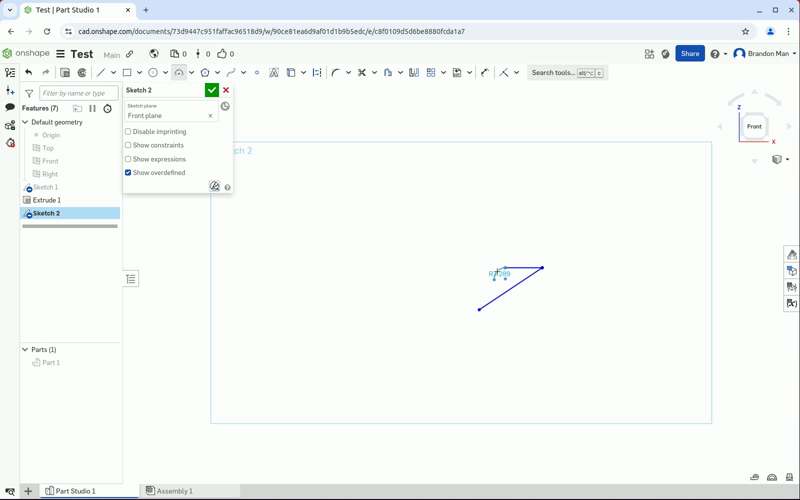
click(497, 271)
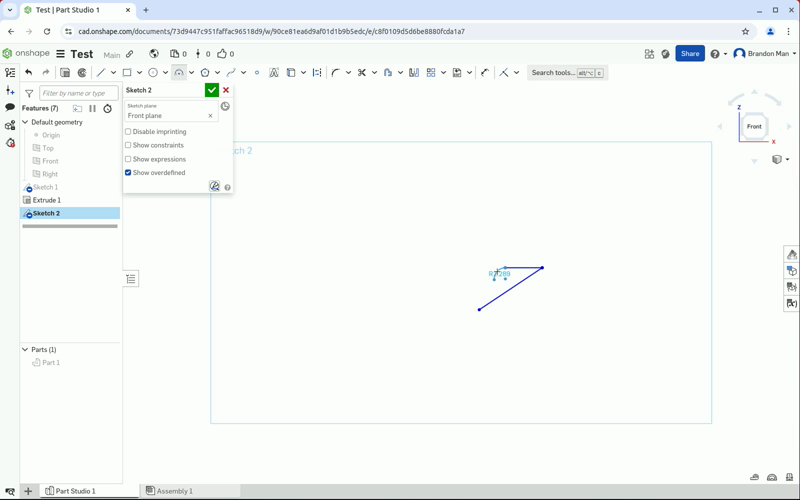
key_up(shift)
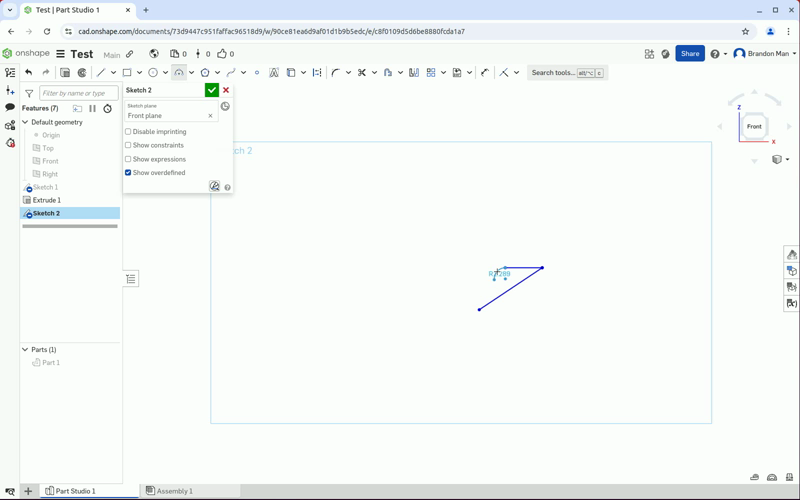
mouse_move(494, 279)
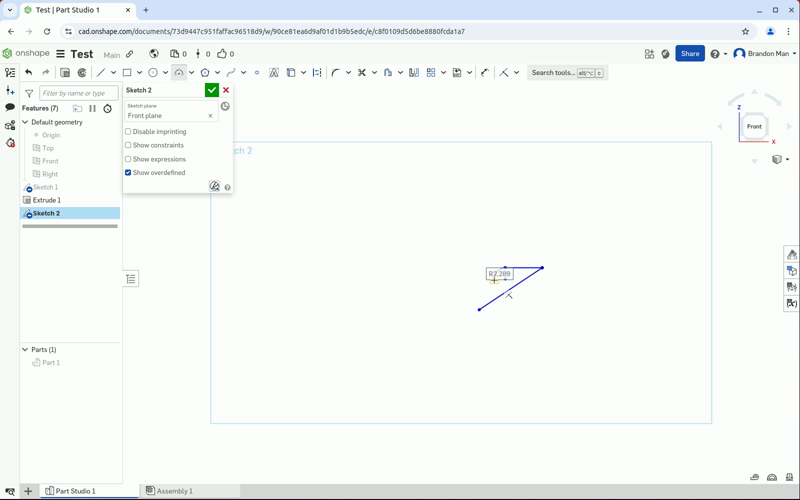
click(494, 279)
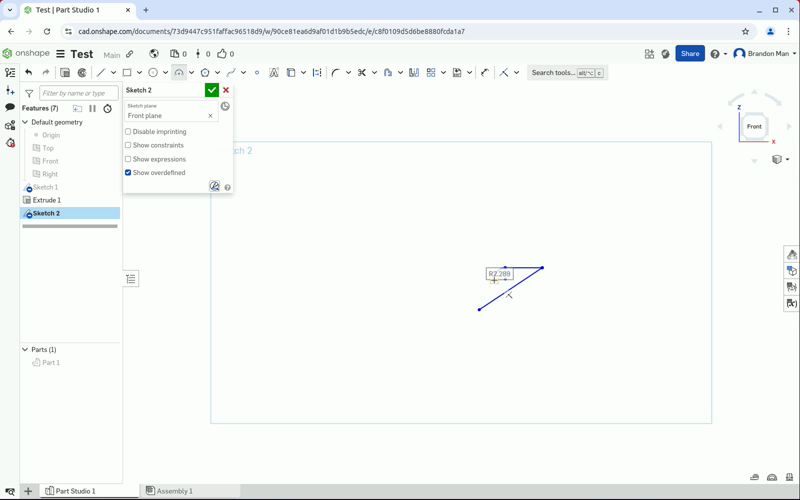
mouse_move(479, 309)
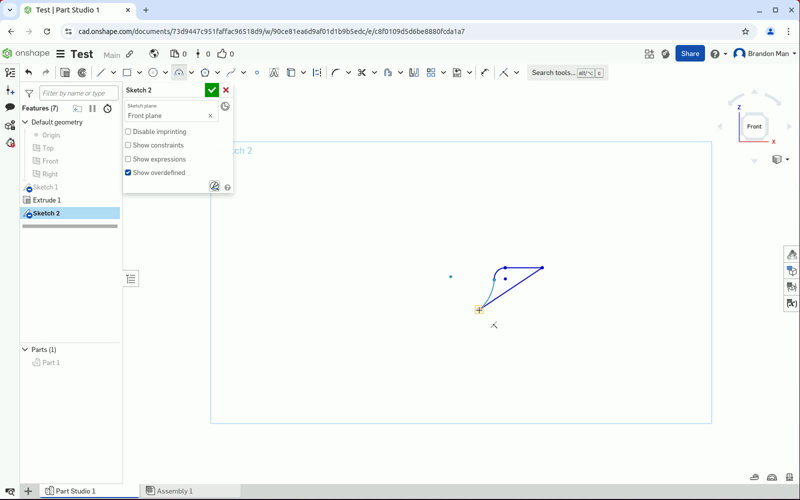
click(479, 309)
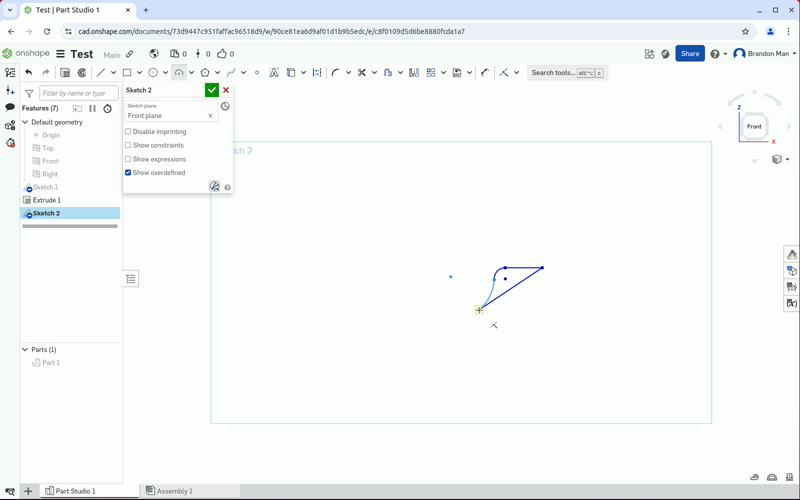
key_down(shift)
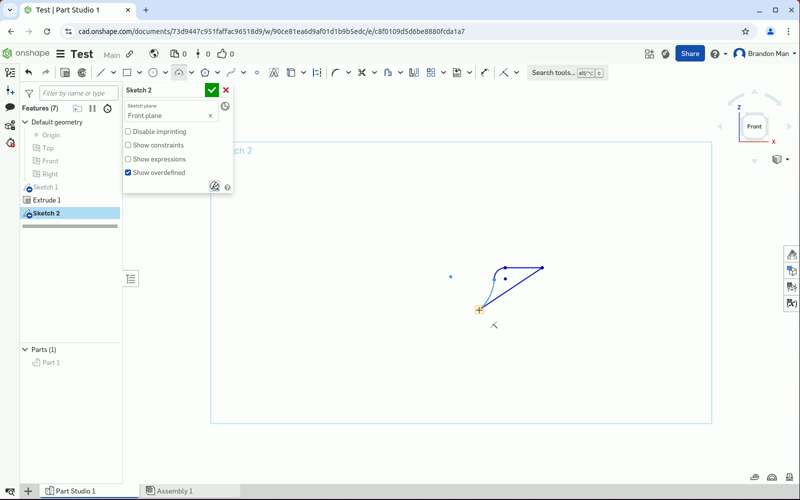
mouse_move(490, 296)
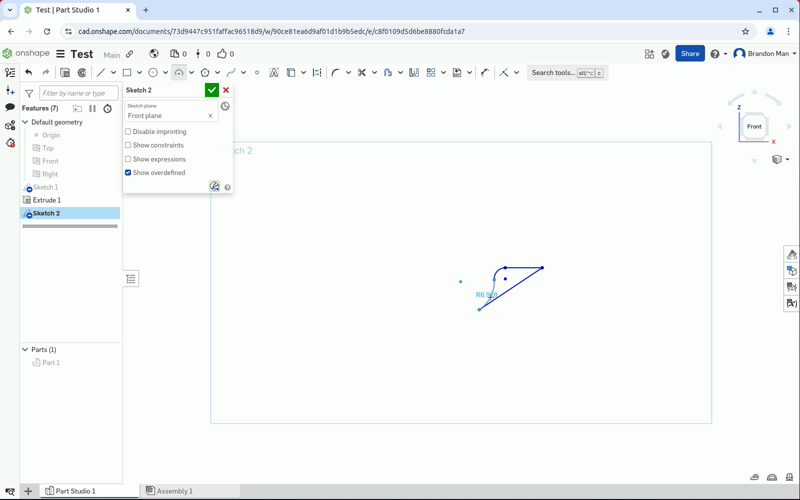
click(490, 296)
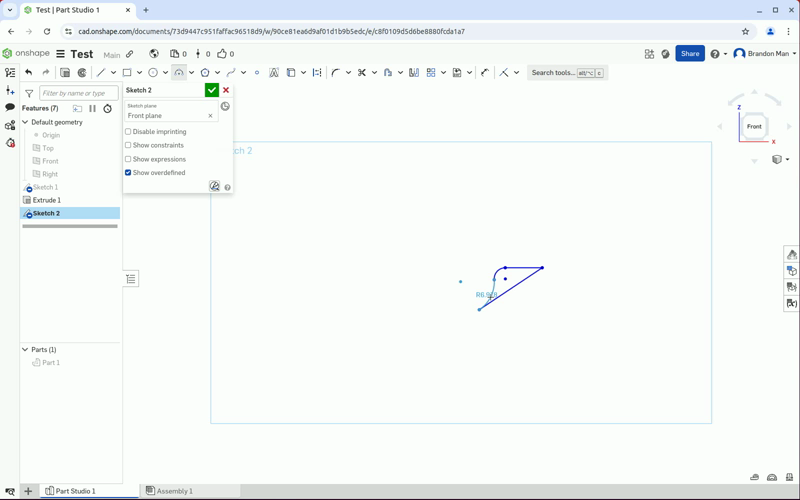
key_up(shift)
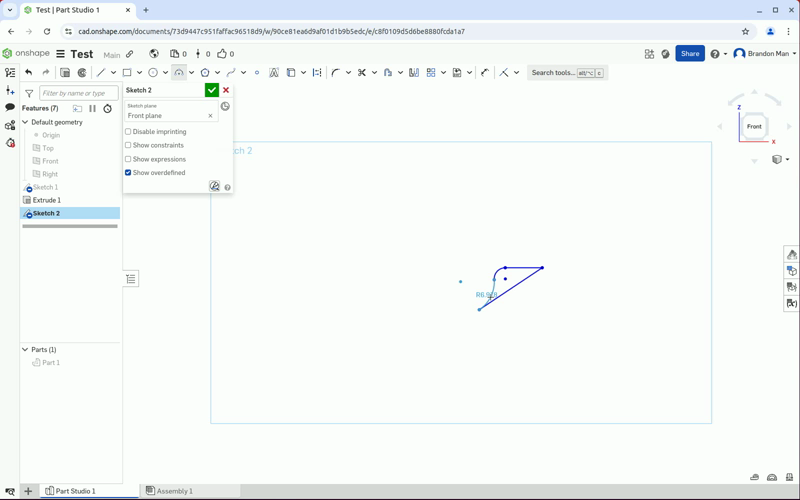
key(esc)
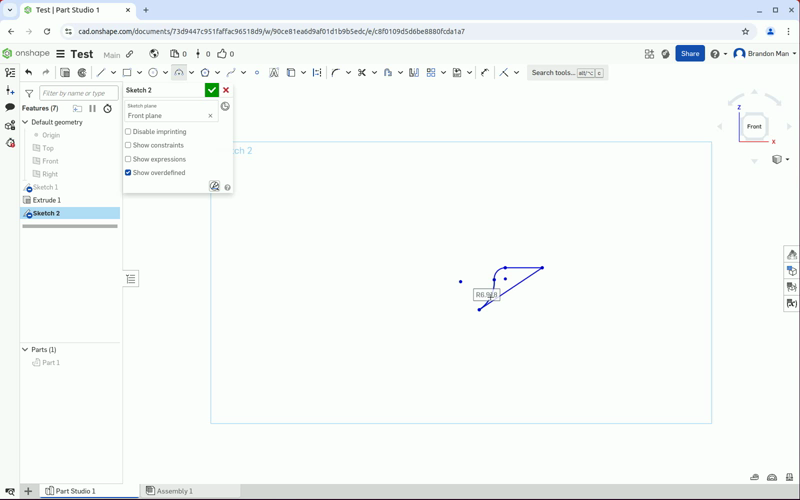
mouse_move(508, 283)
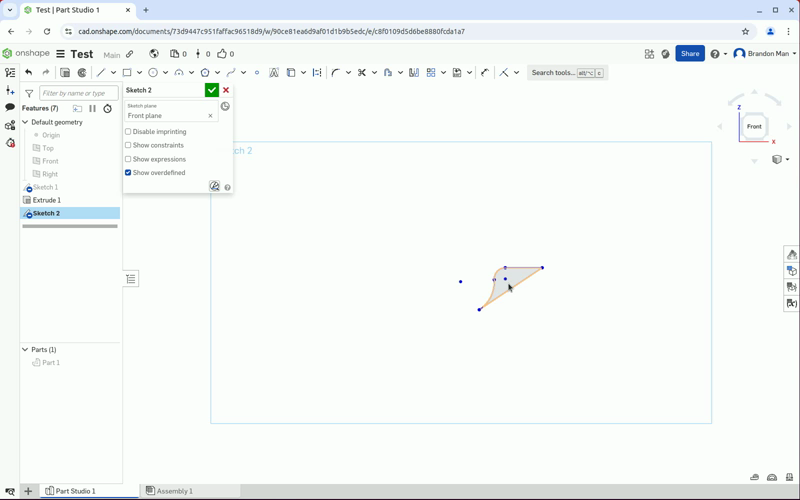
scroll(6)
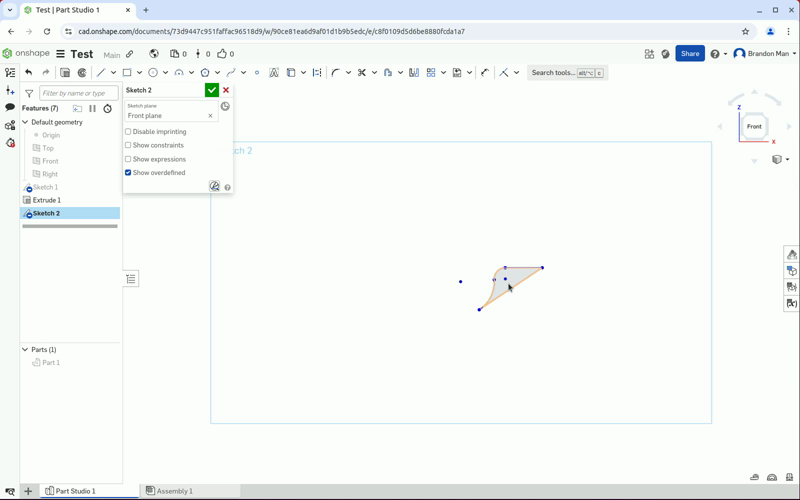
scroll(6)
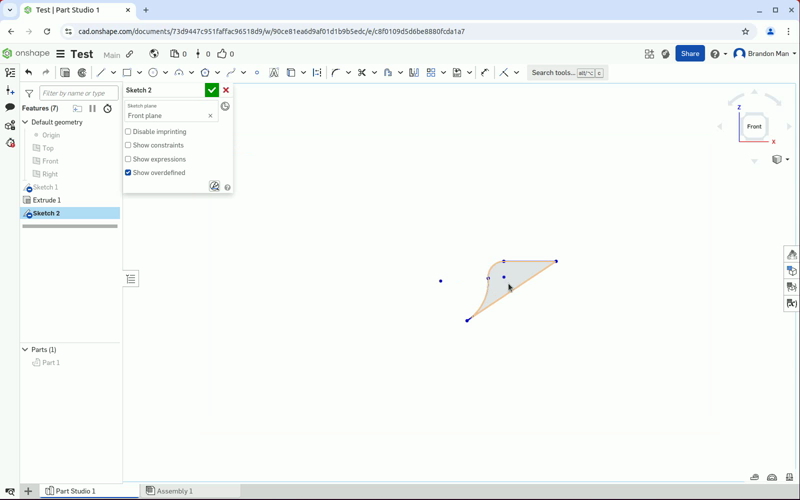
scroll(6)
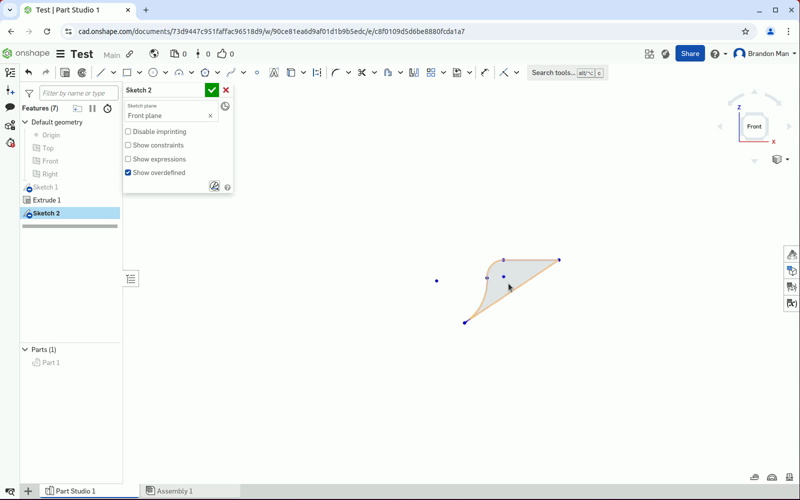
scroll(6)
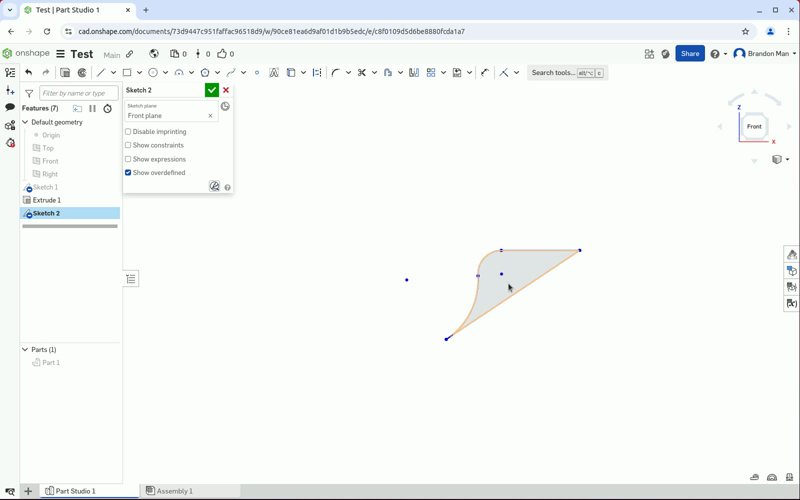
scroll(6)
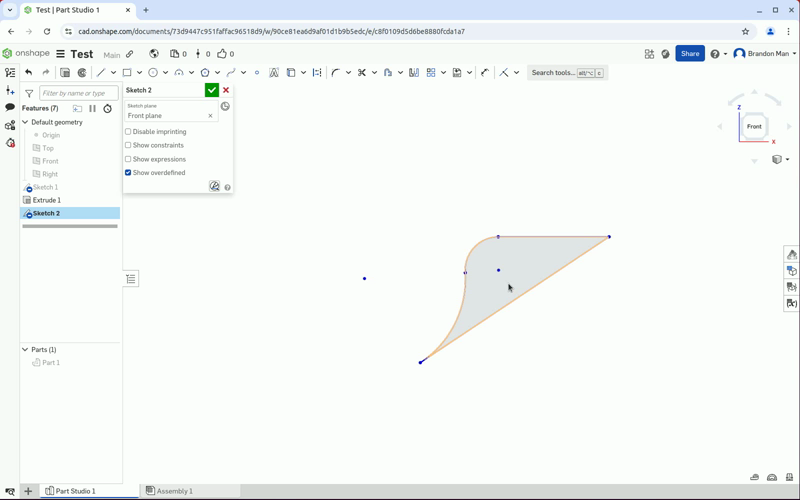
scroll(6)
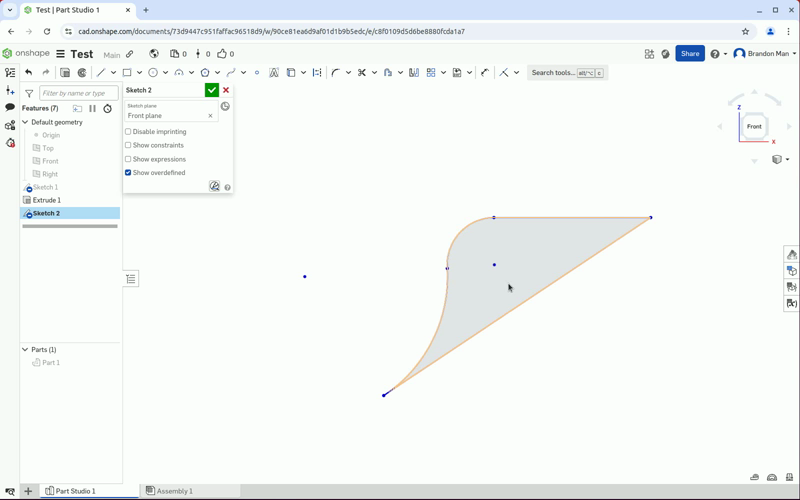
scroll(6)
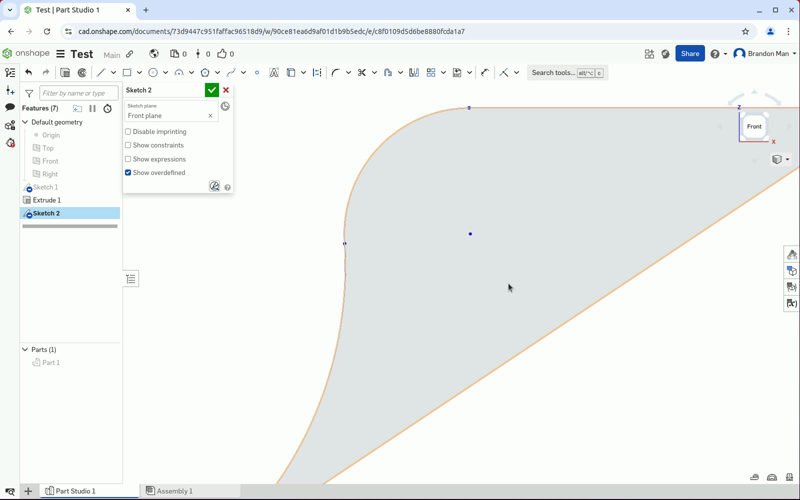
click(508, 283)
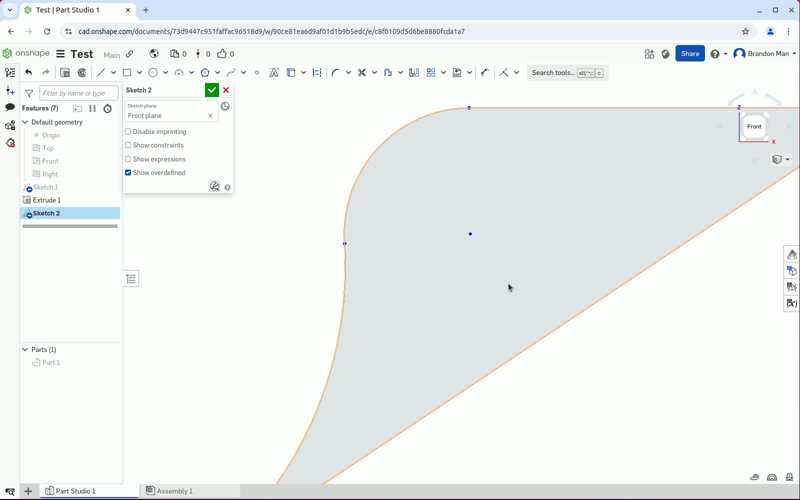
scroll(-6)
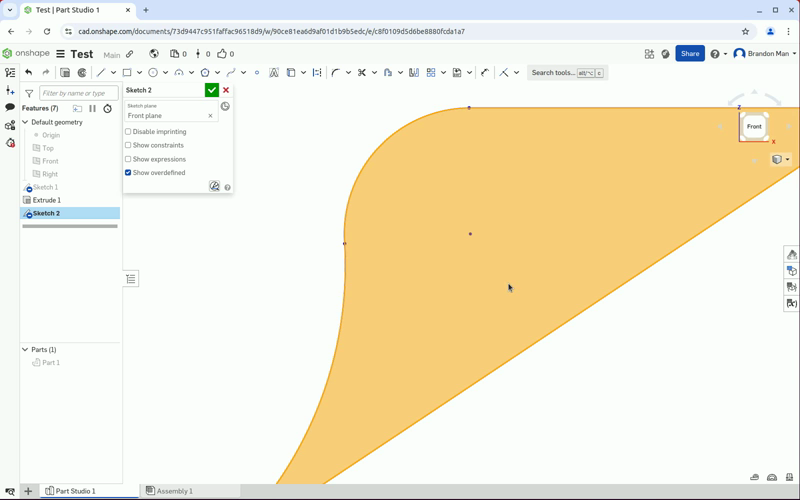
scroll(-6)
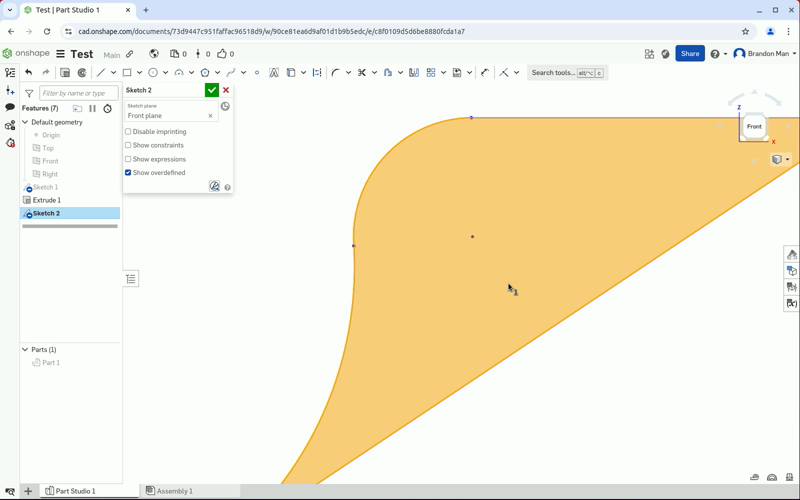
scroll(-6)
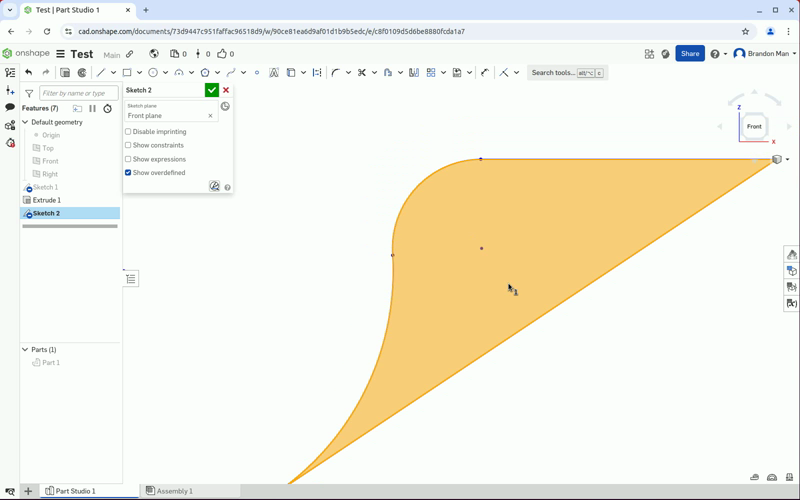
scroll(-6)
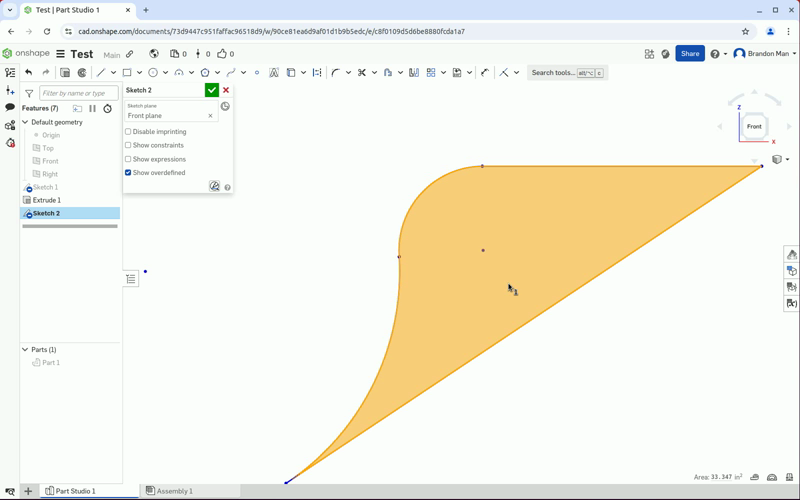
scroll(-6)
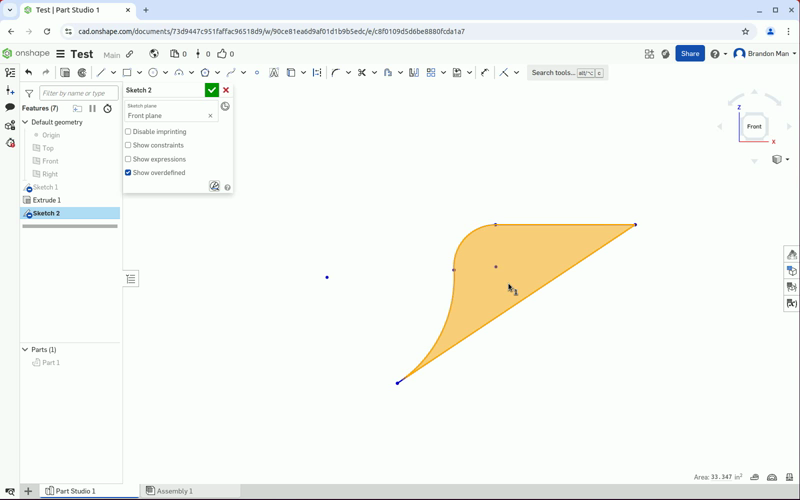
scroll(-6)
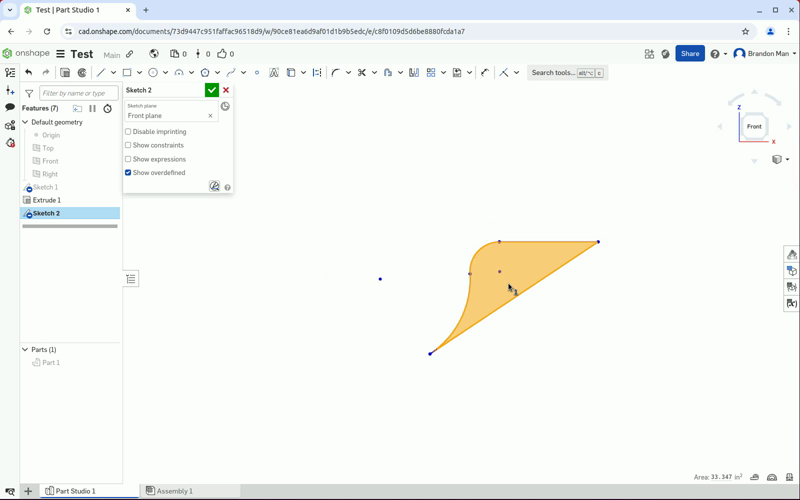
scroll(-6)
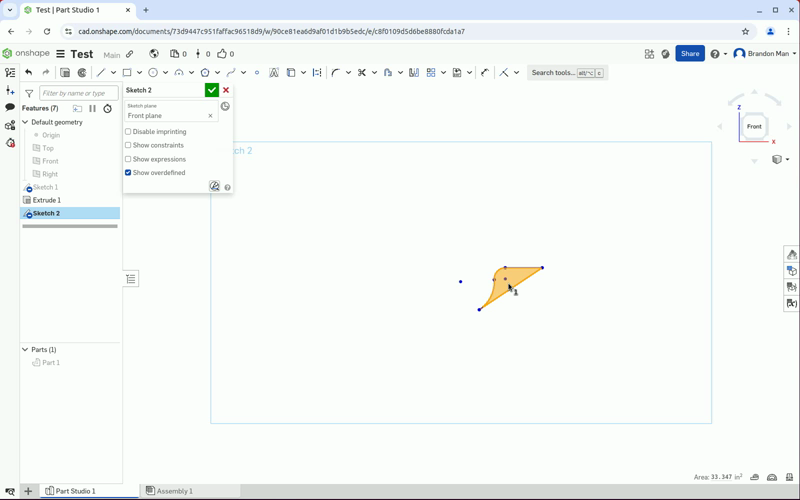
mouse_move(73, 352)
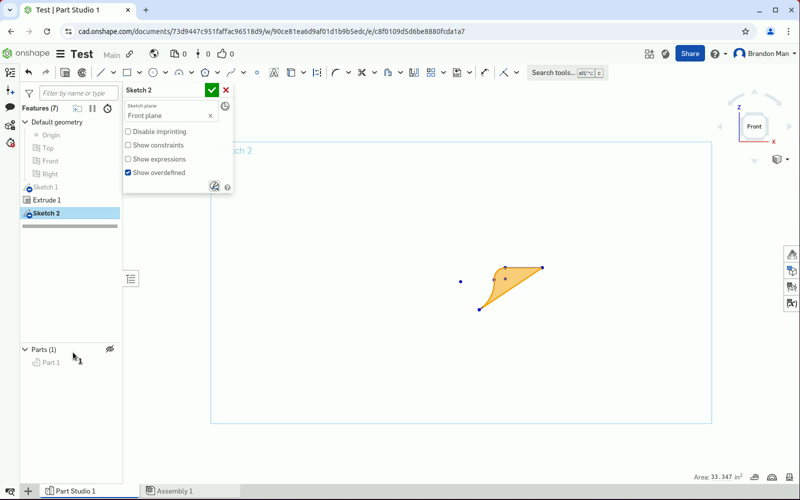
key(shift+y)
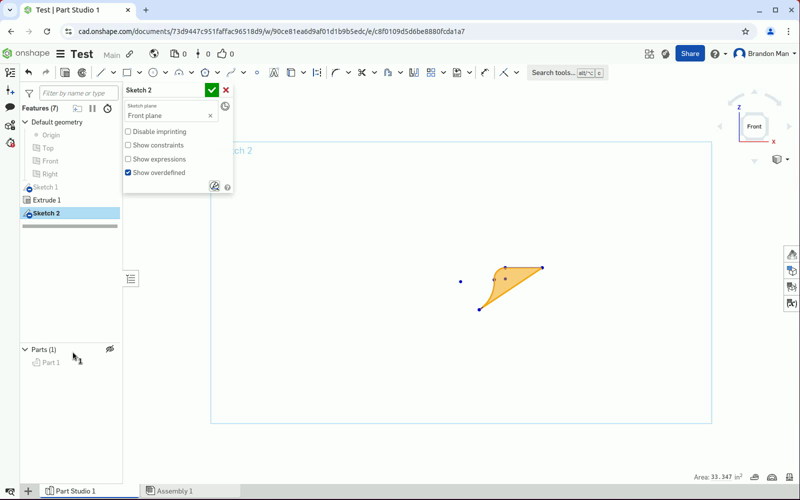
key(shift+e)
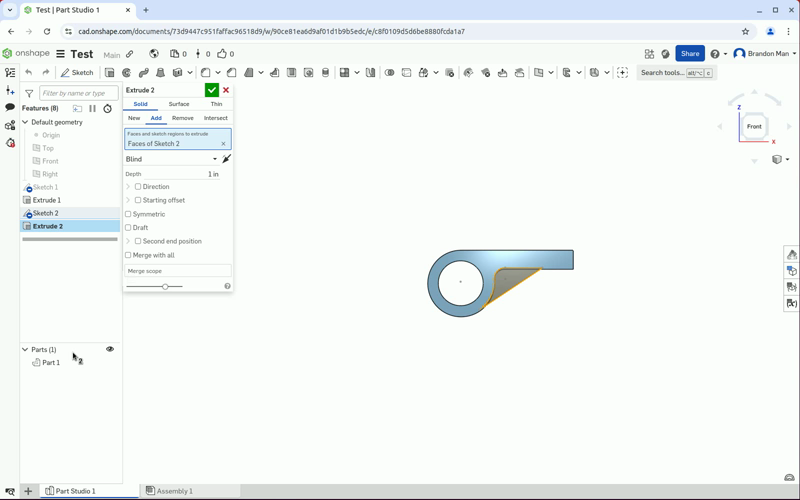
mouse_move(143, 106)
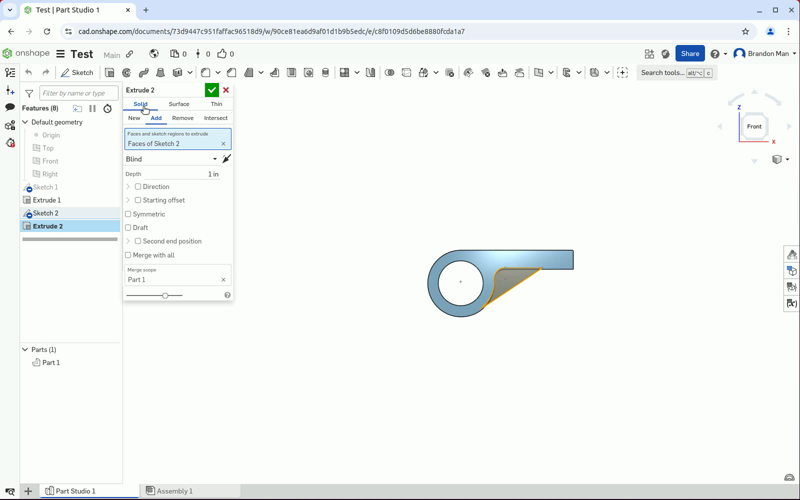
click(143, 106)
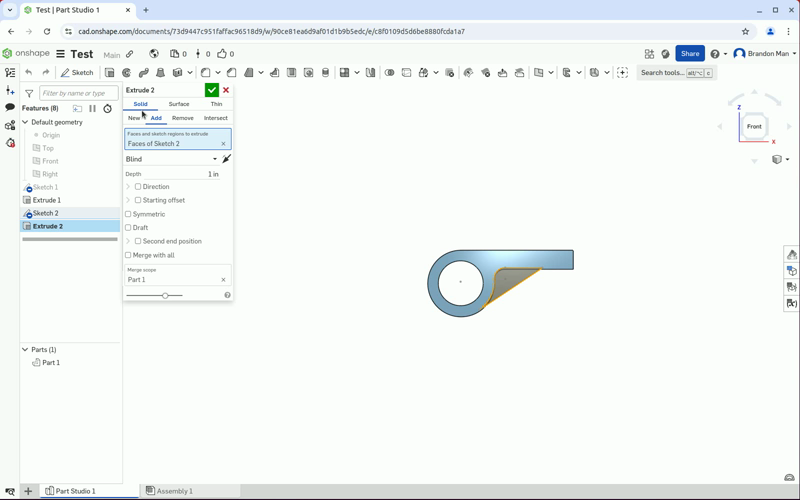
mouse_move(137, 120)
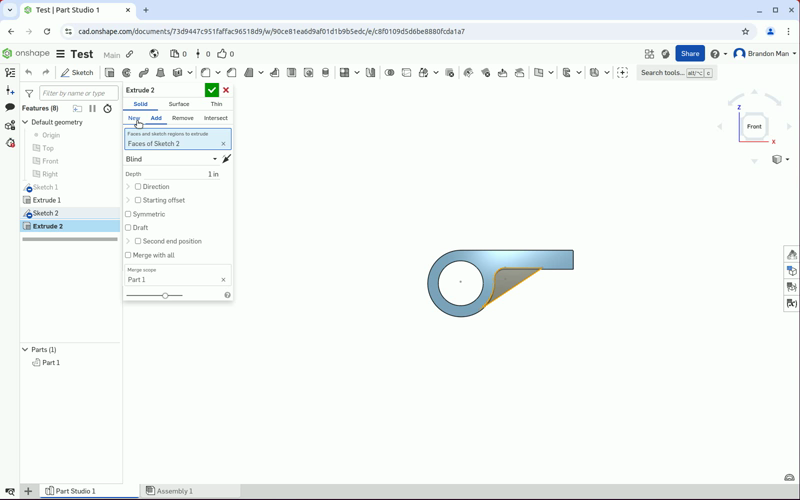
click(137, 120)
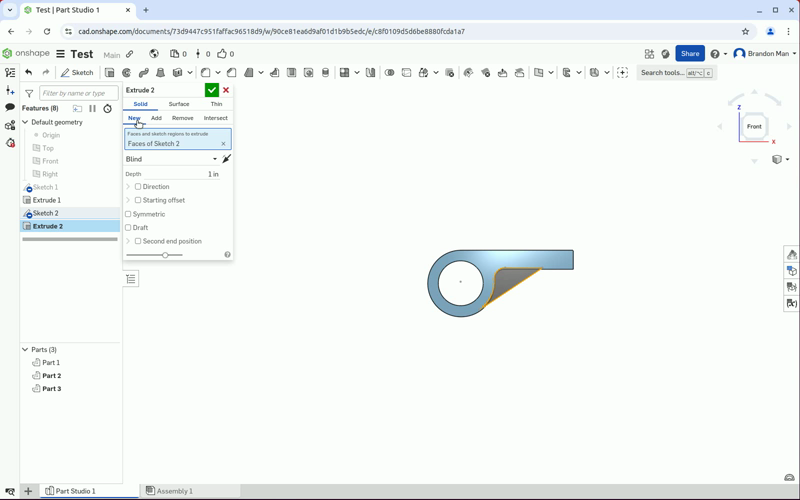
key(tab, 4)
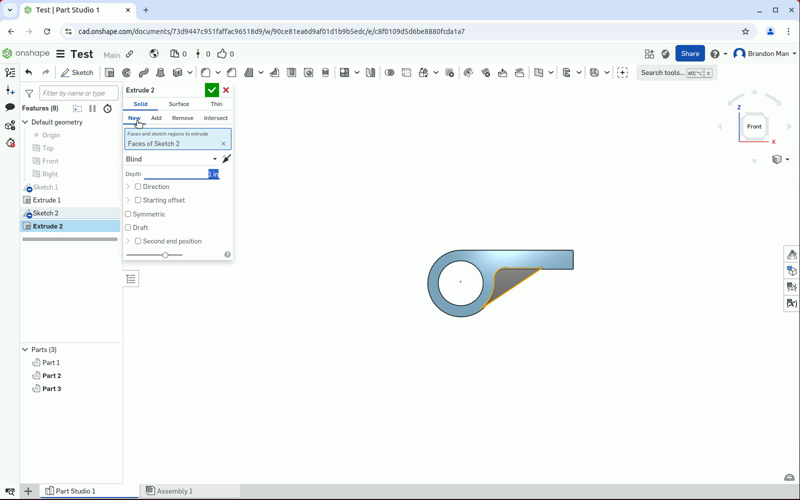
text(2.408)
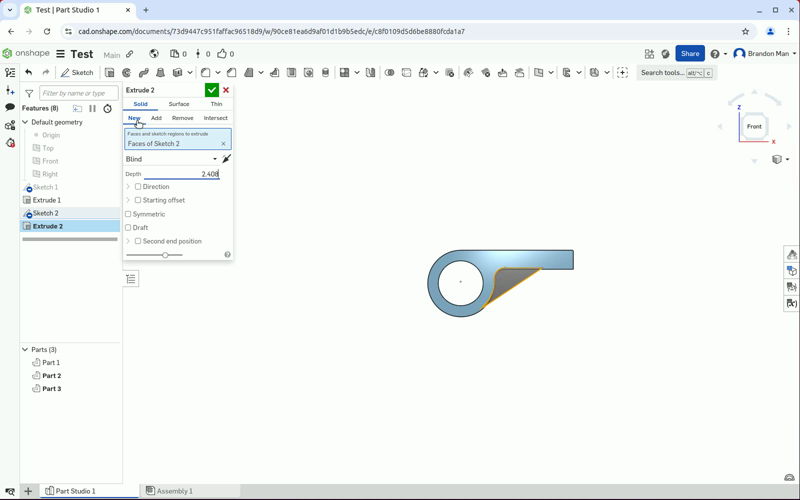
key(tab, 3)
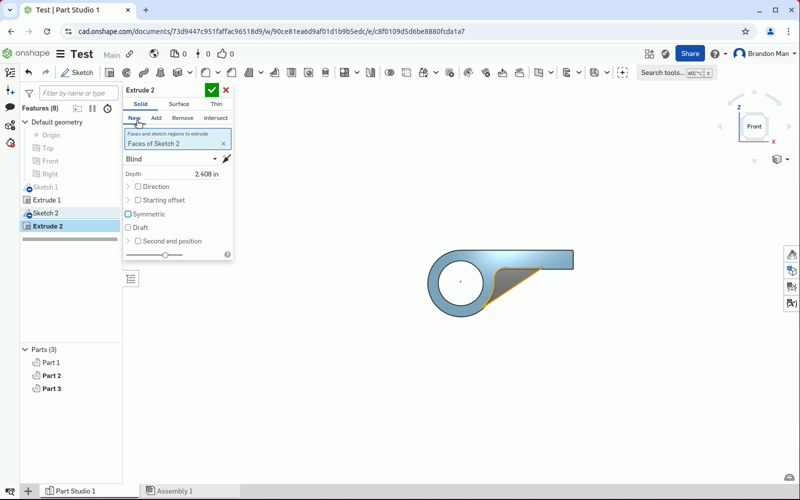
key(space)
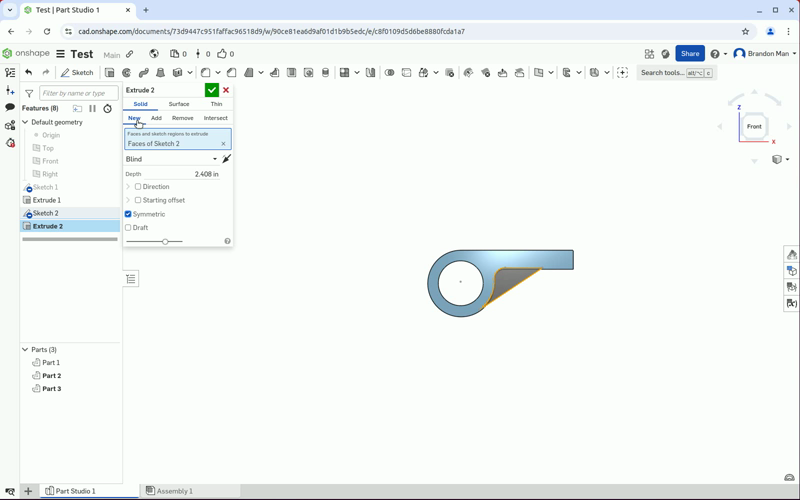
key(enter)
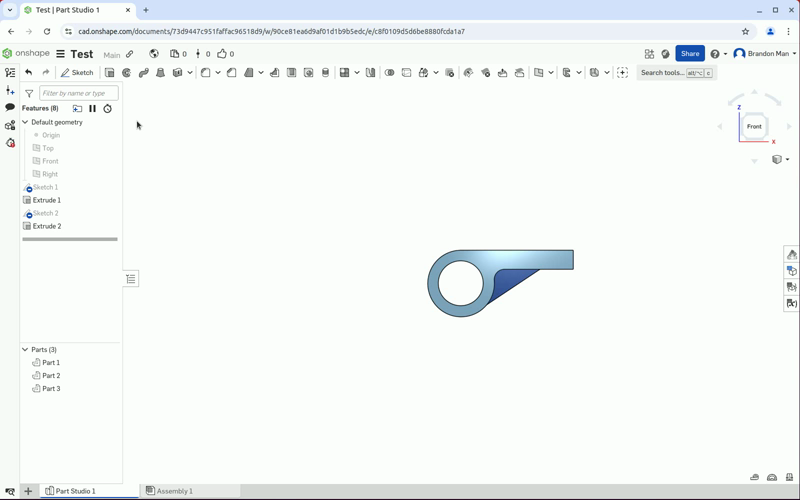
key(shift+h)
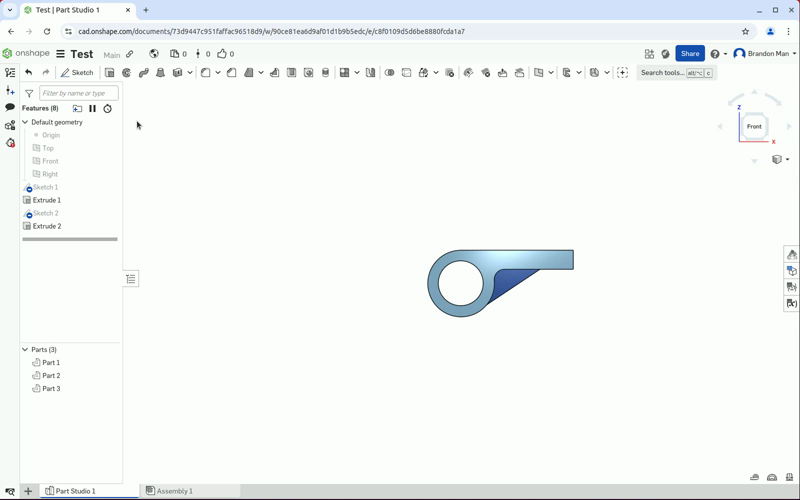
key(shift+h)
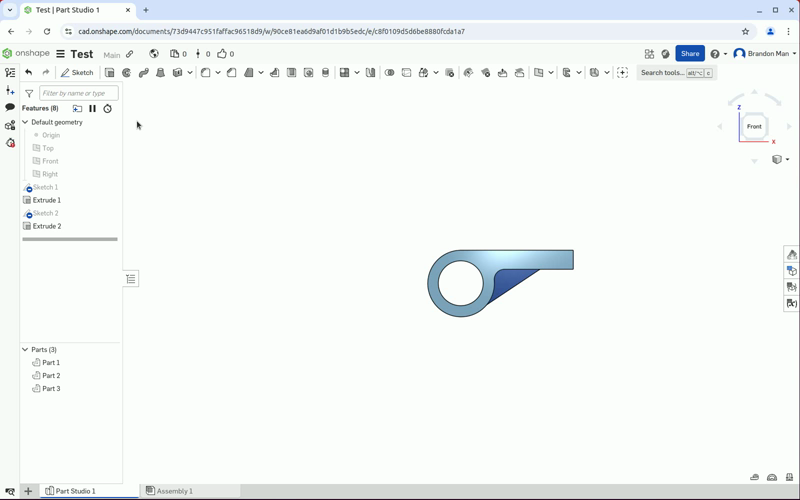
mouse_move(73, 189)
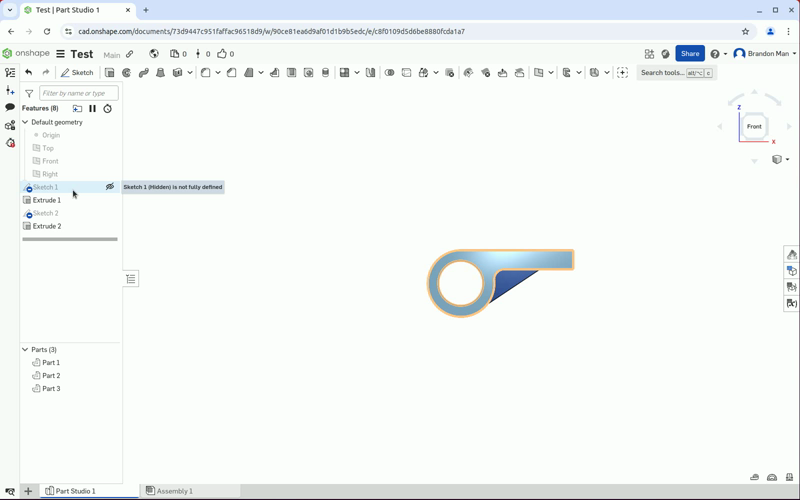
click(73, 189)
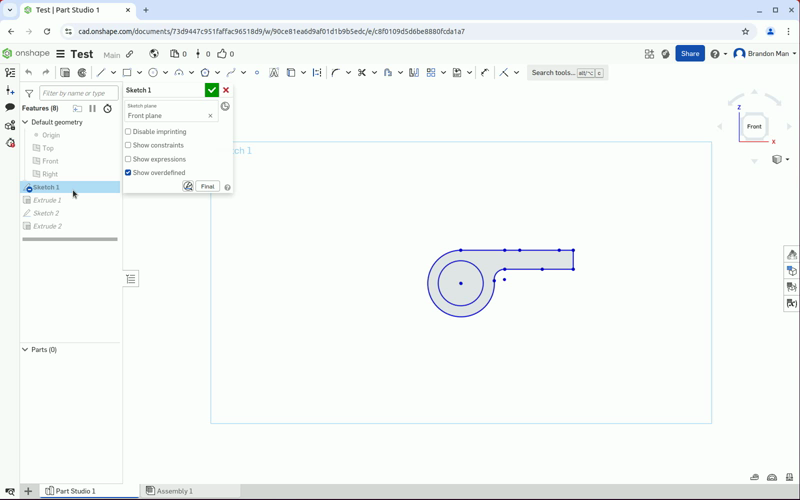
mouse_move(229, 92)
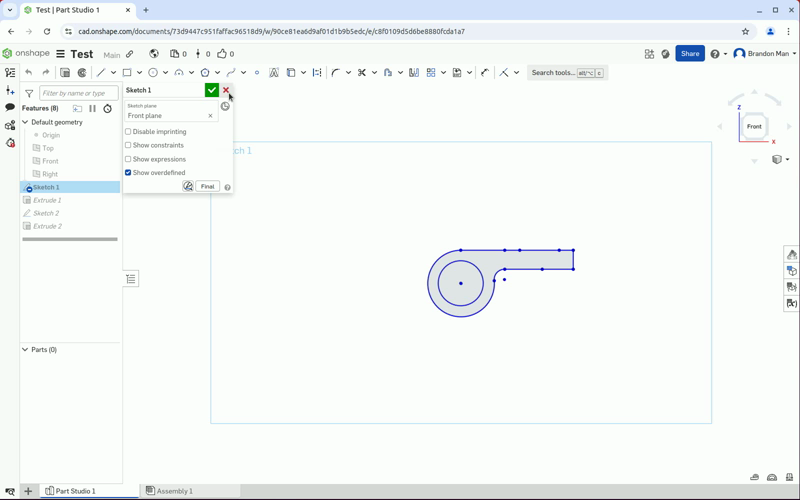
click(229, 92)
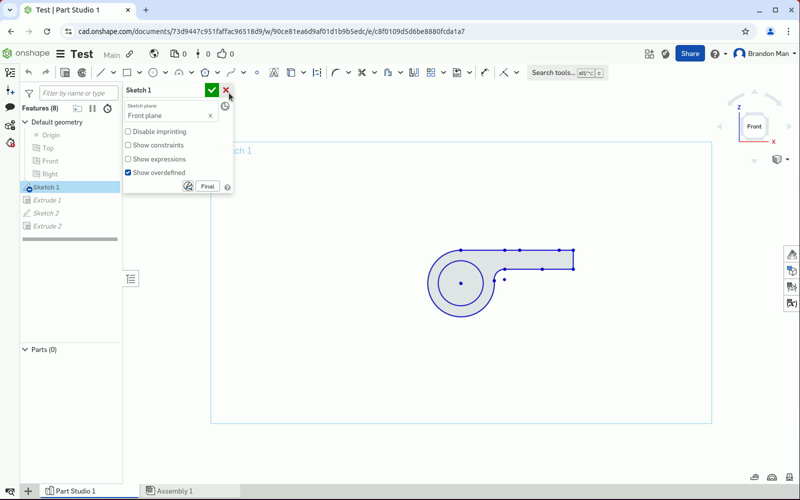
key(shift+s)
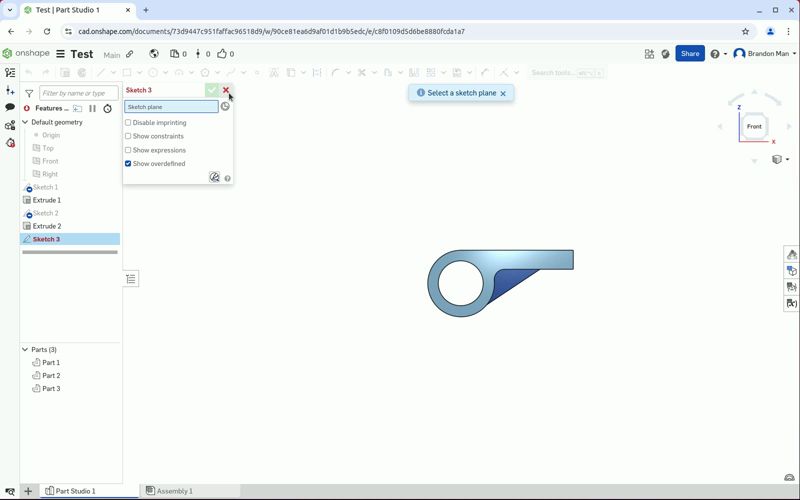
mouse_move(73, 163)
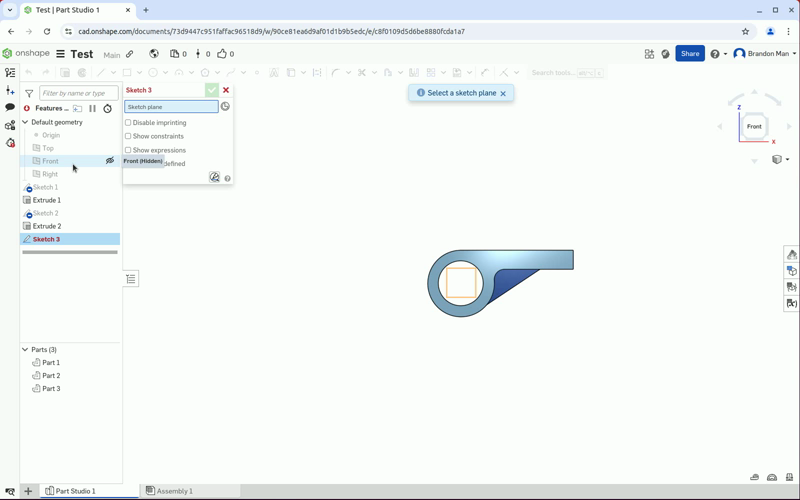
click(73, 163)
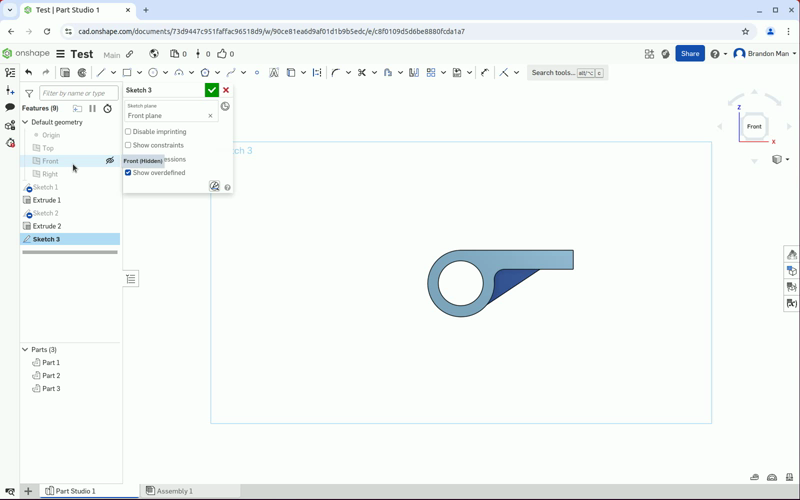
mouse_move(73, 352)
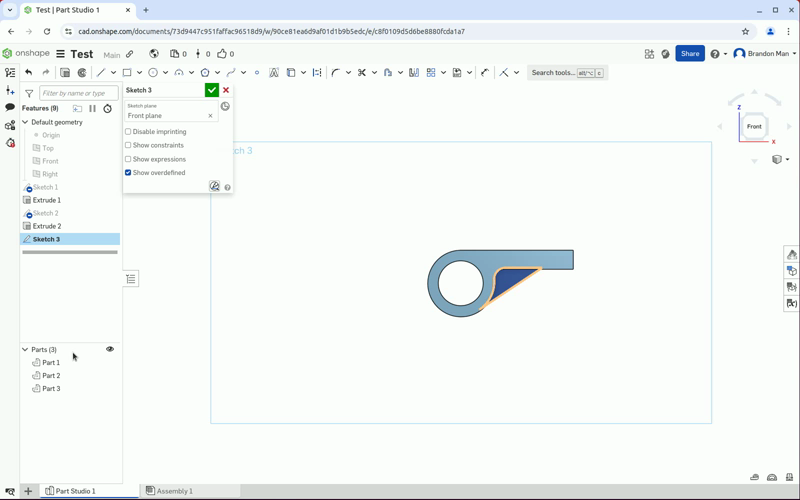
key(y)
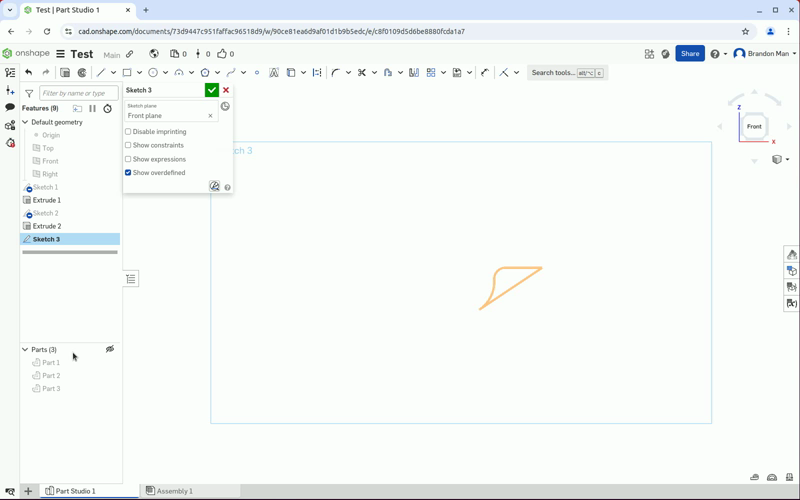
key(l)
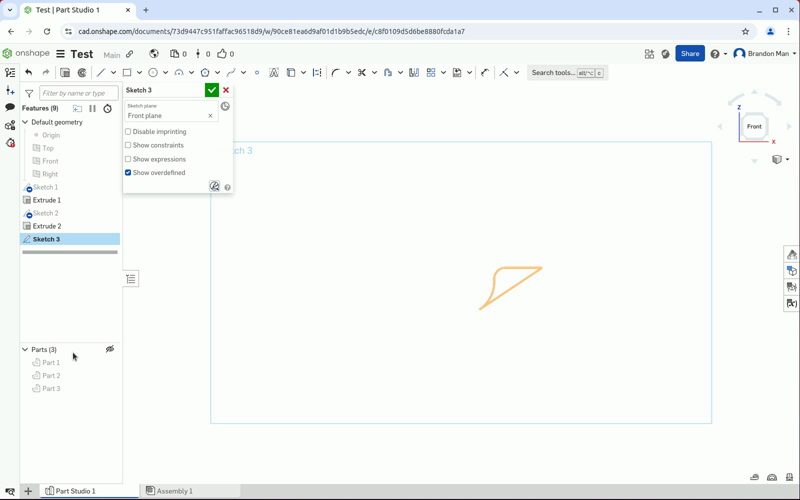
key_down(shift)
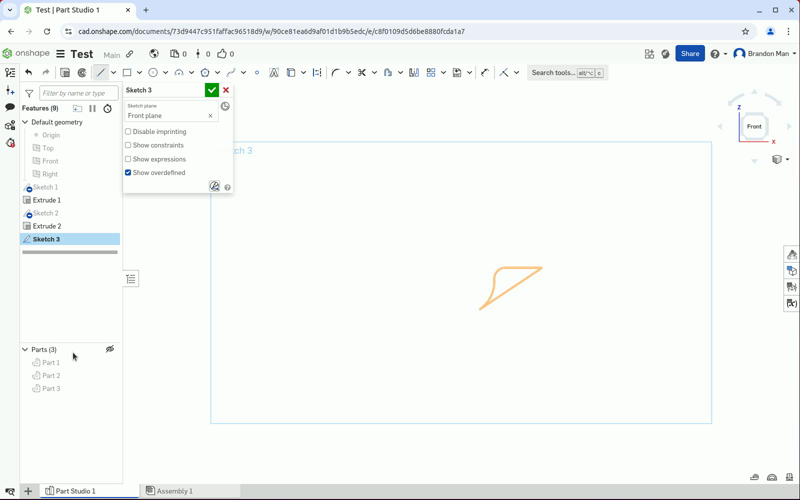
mouse_move(505, 250)
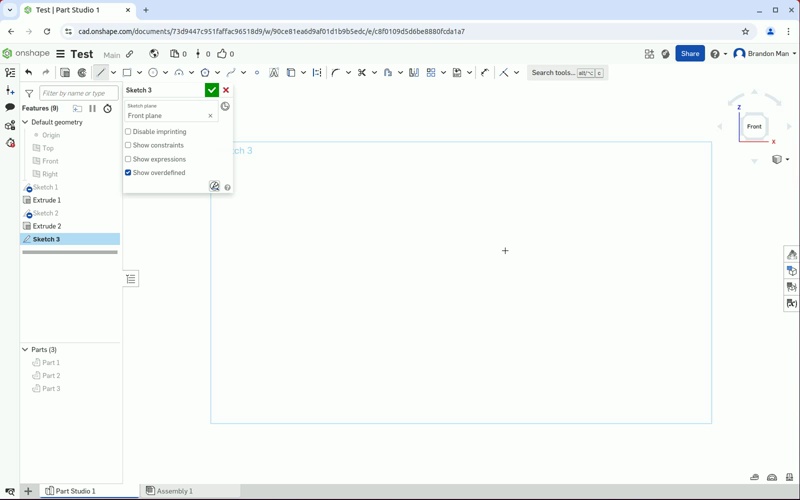
click(505, 250)
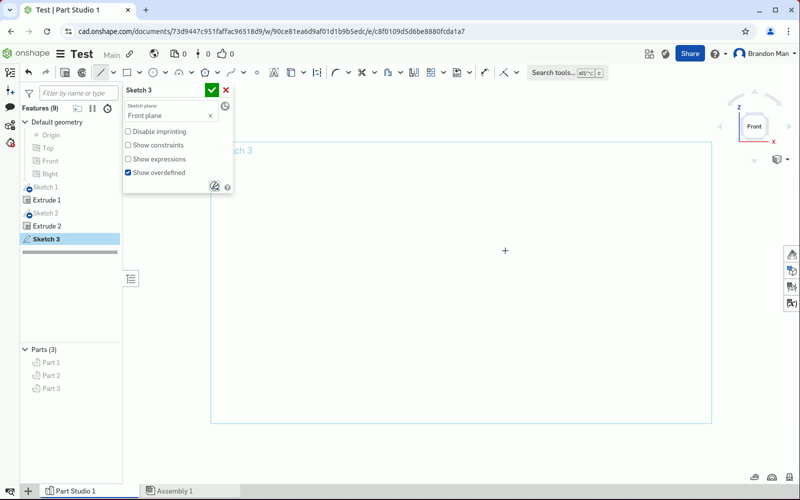
key_up(shift)
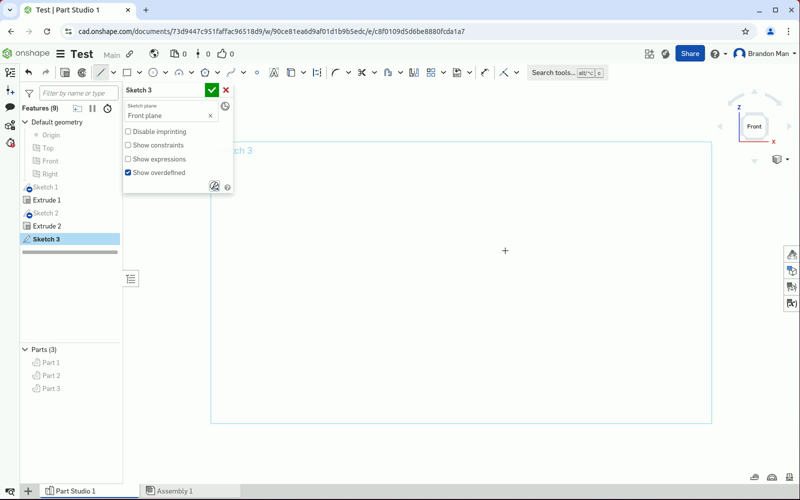
key_down(shift)
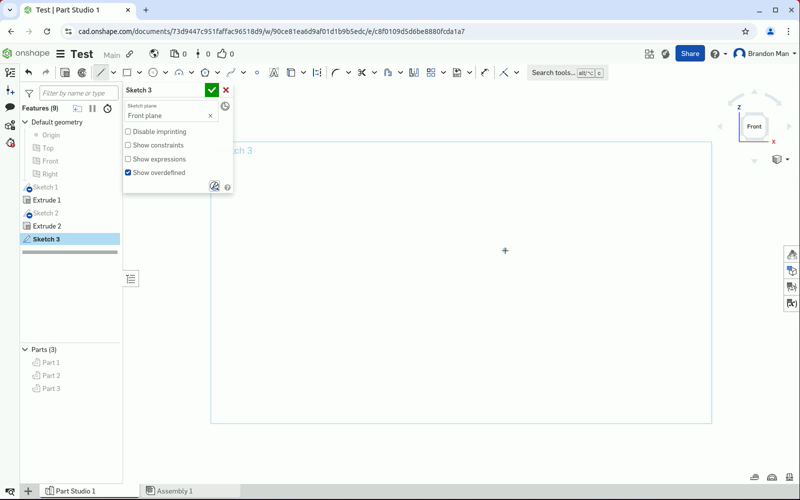
mouse_move(535, 250)
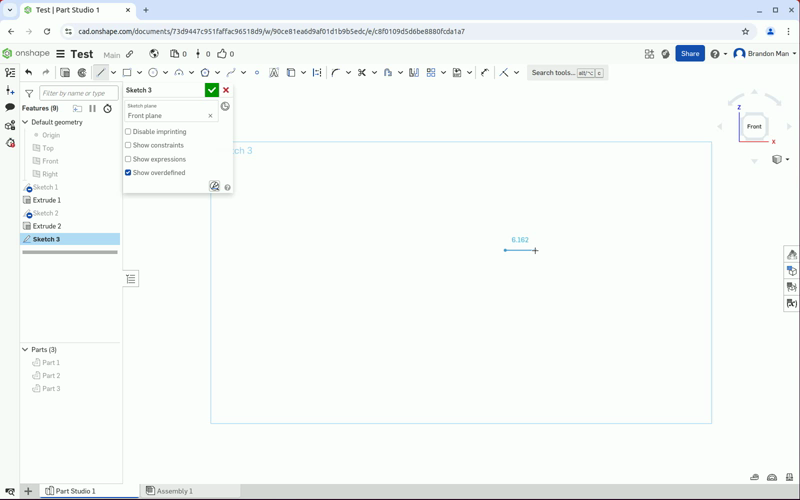
mouse_move(520, 250)
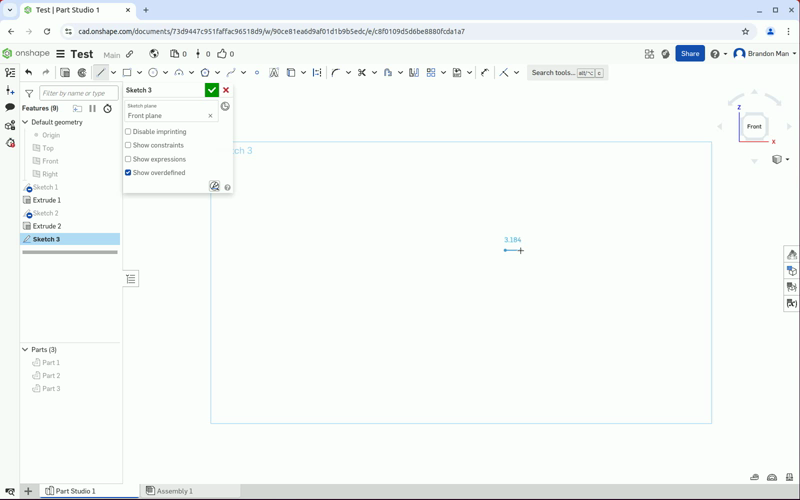
click(520, 250)
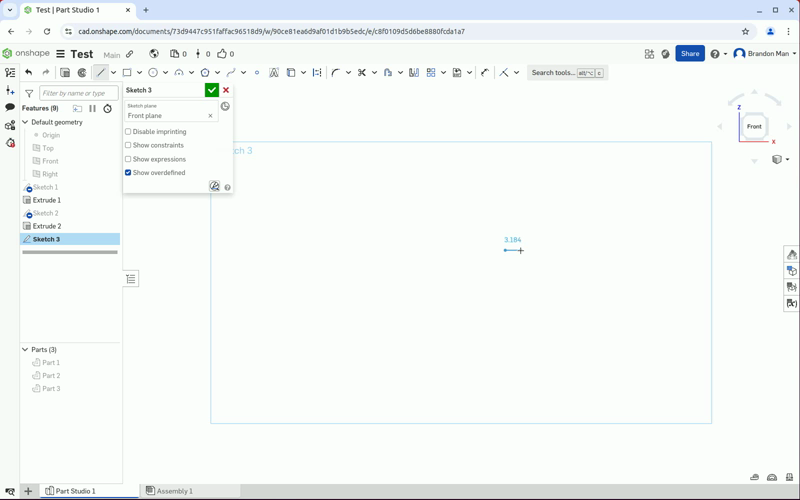
key_up(shift)
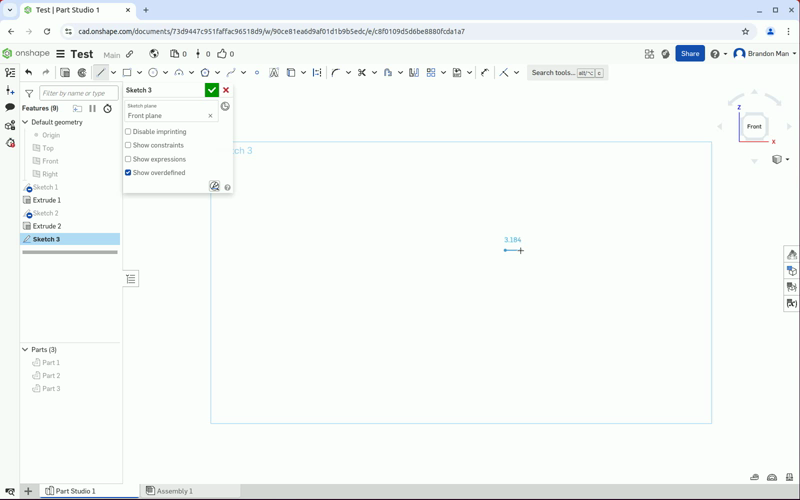
key_down(shift)
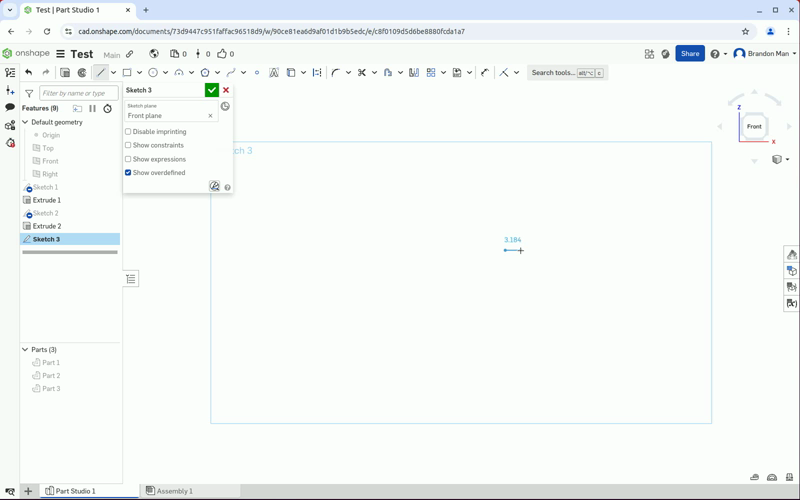
mouse_move(550, 250)
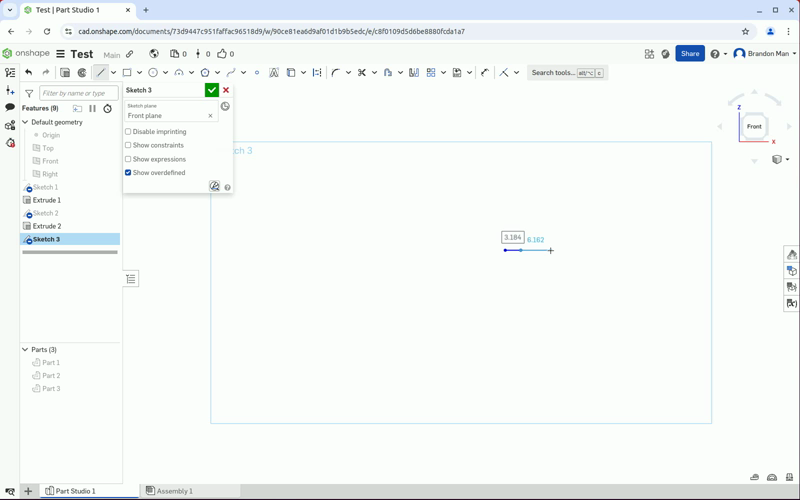
mouse_move(558, 250)
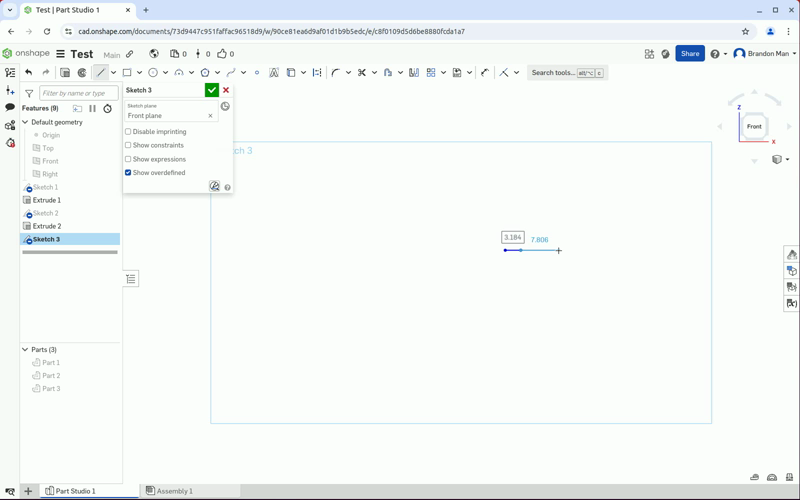
click(558, 250)
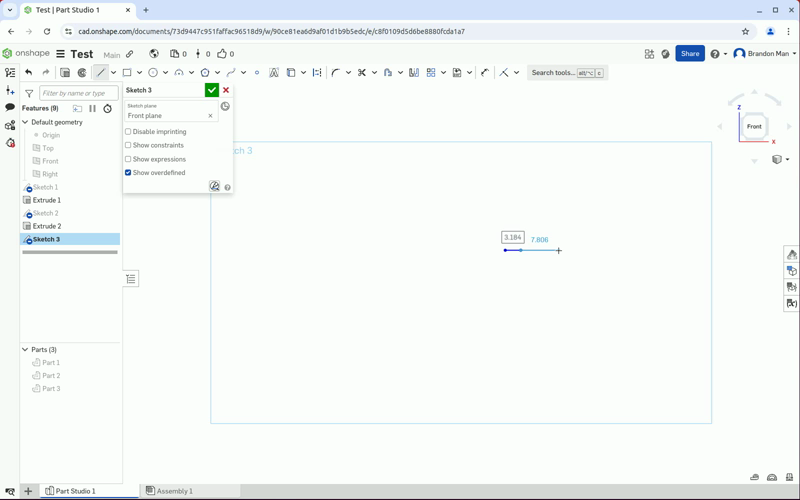
key_up(shift)
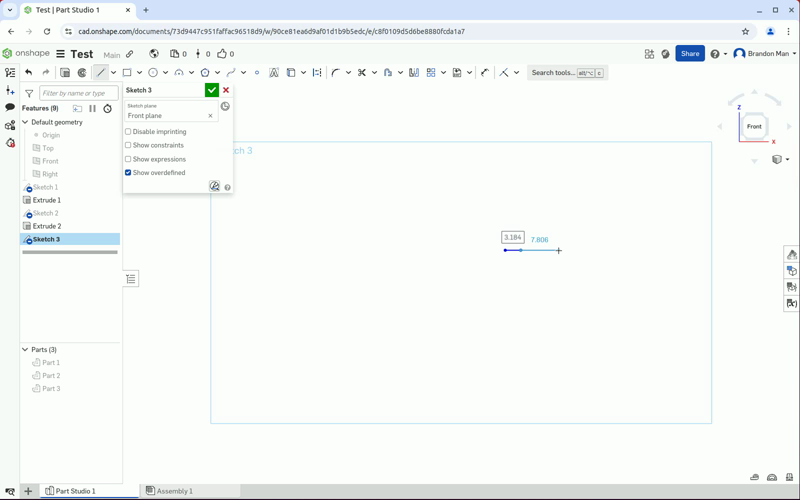
key_down(shift)
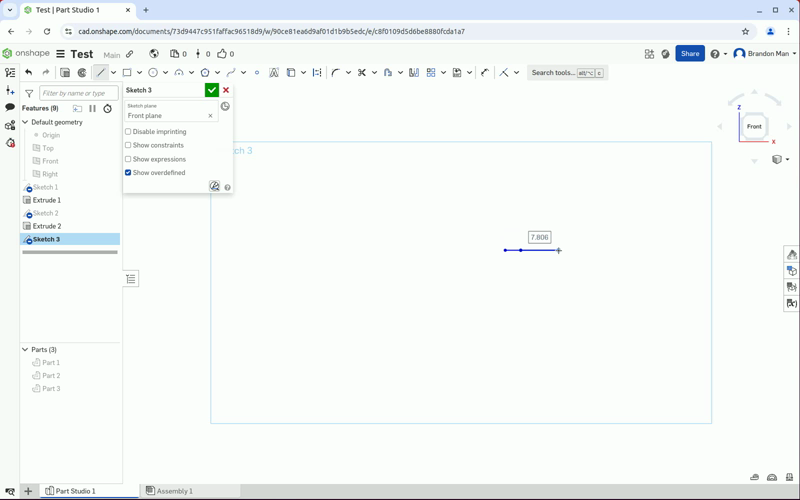
mouse_move(588, 250)
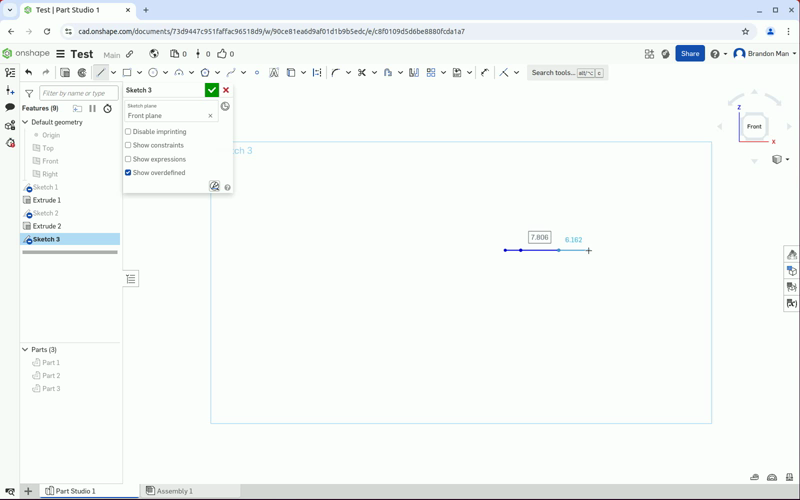
mouse_move(573, 250)
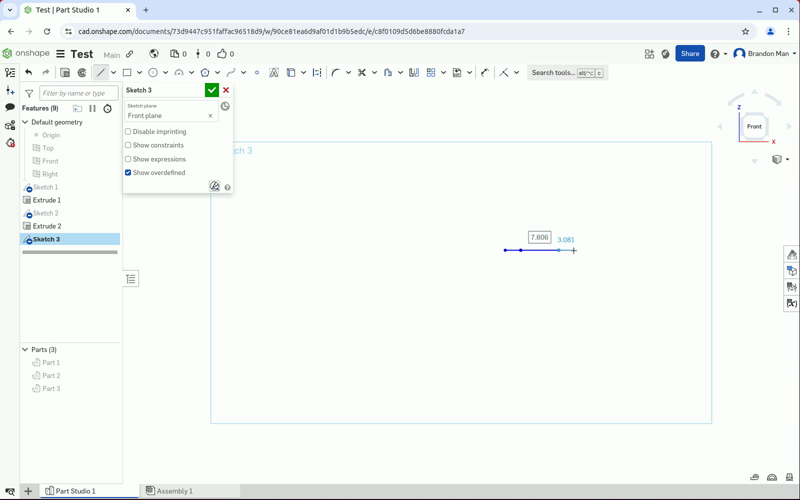
click(573, 250)
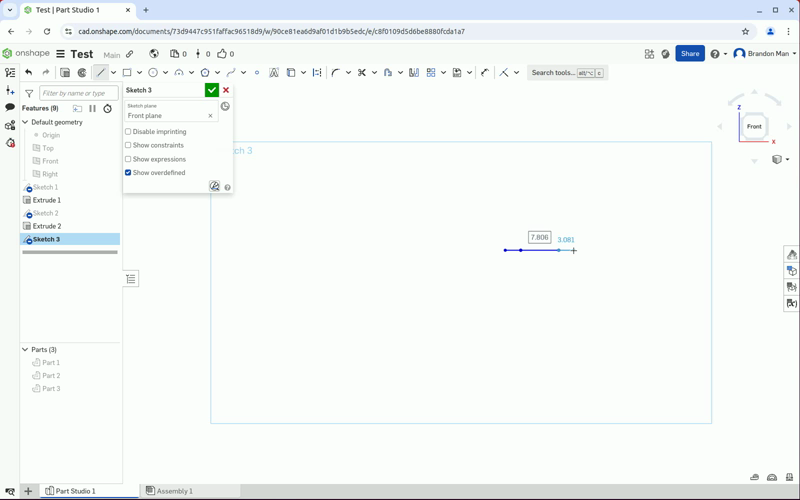
key_up(shift)
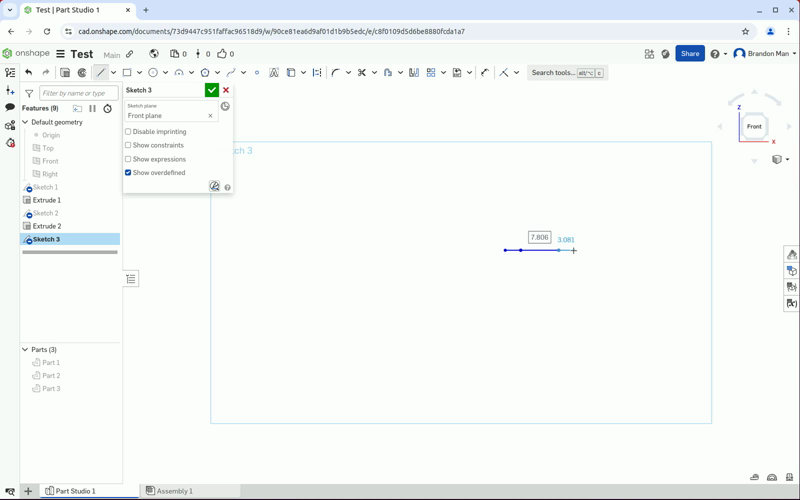
key_down(shift)
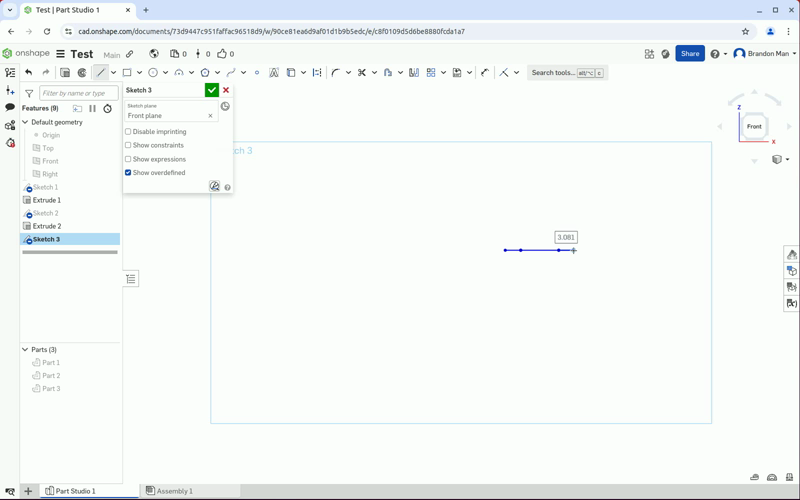
mouse_move(589, 250)
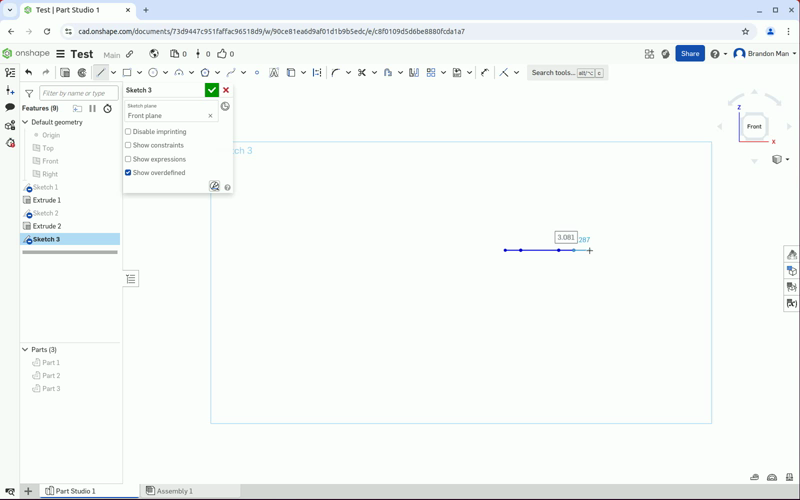
mouse_move(573, 244)
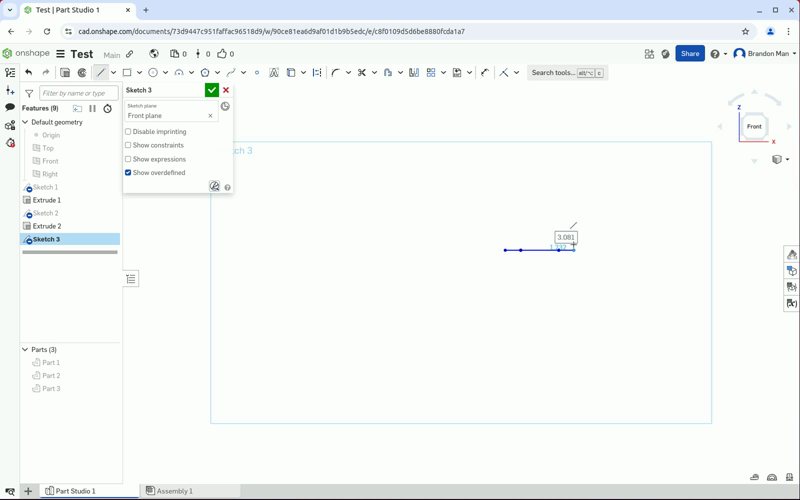
scroll(6)
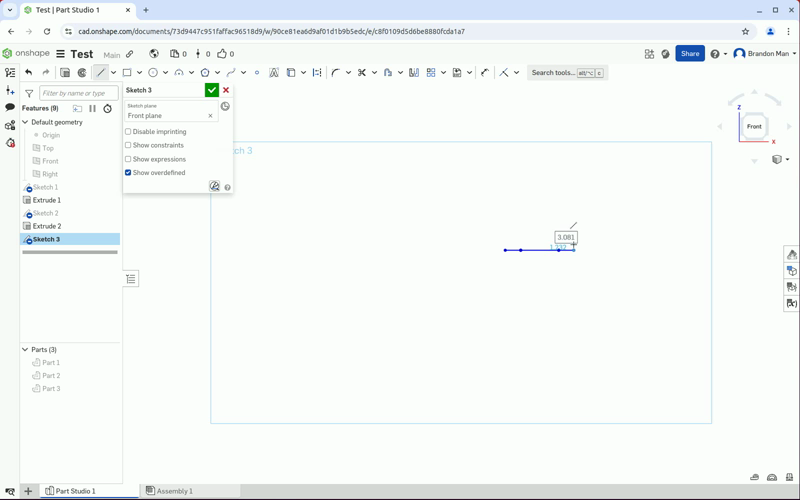
scroll(6)
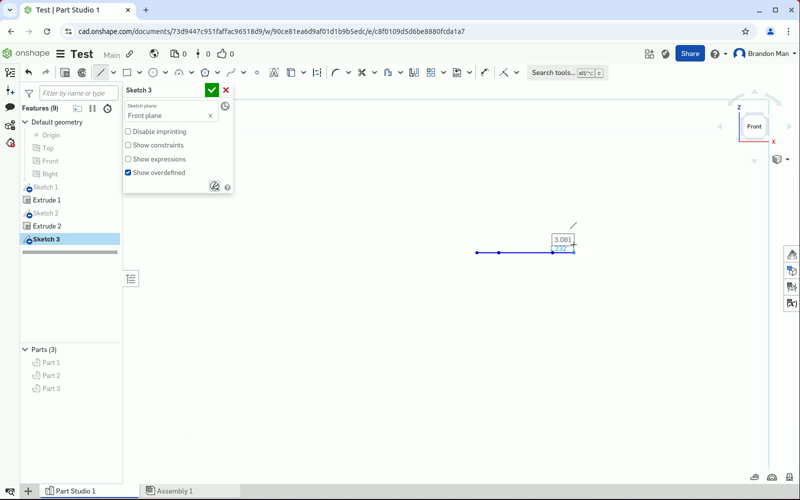
scroll(6)
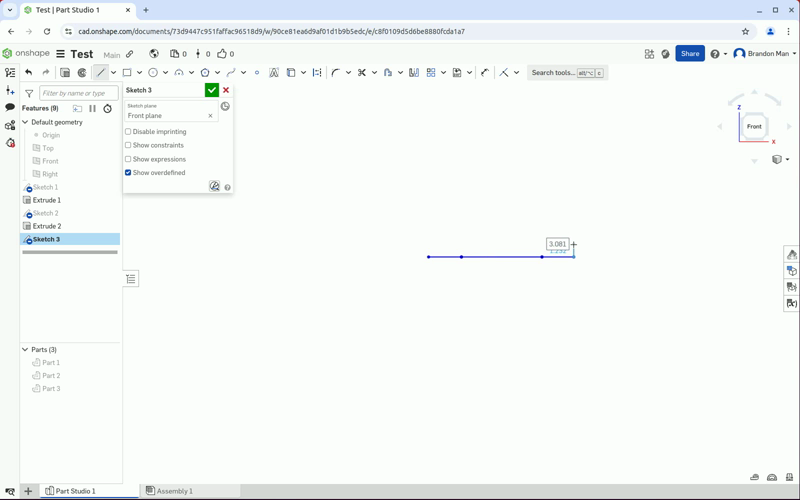
scroll(6)
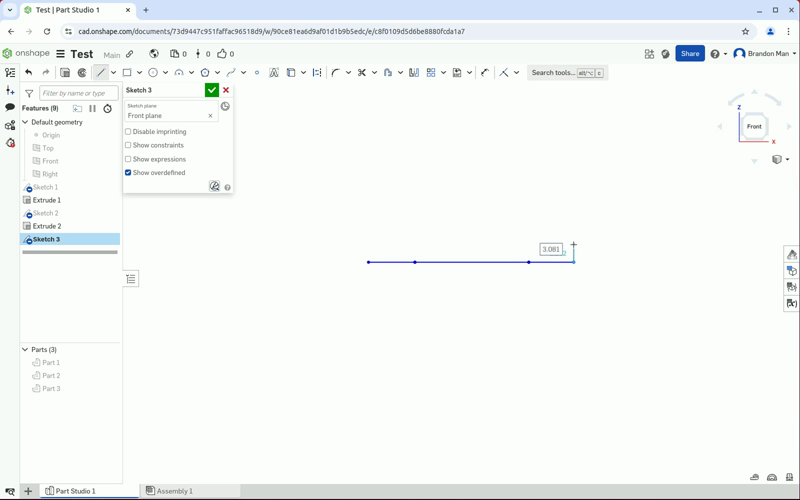
scroll(6)
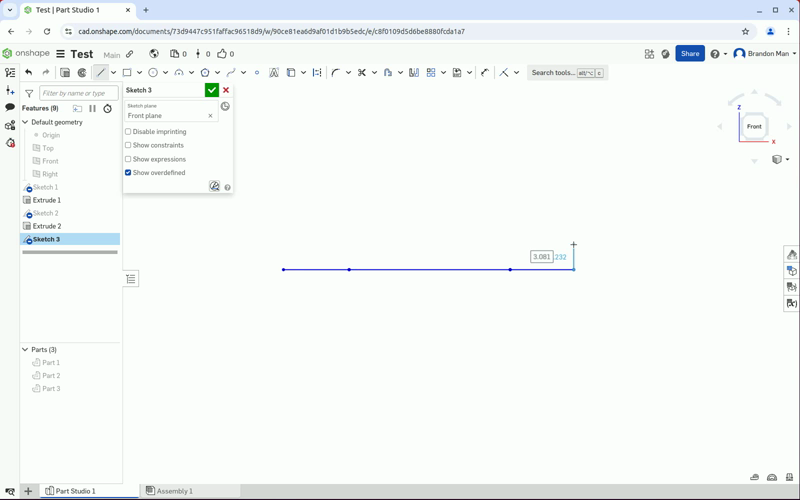
scroll(6)
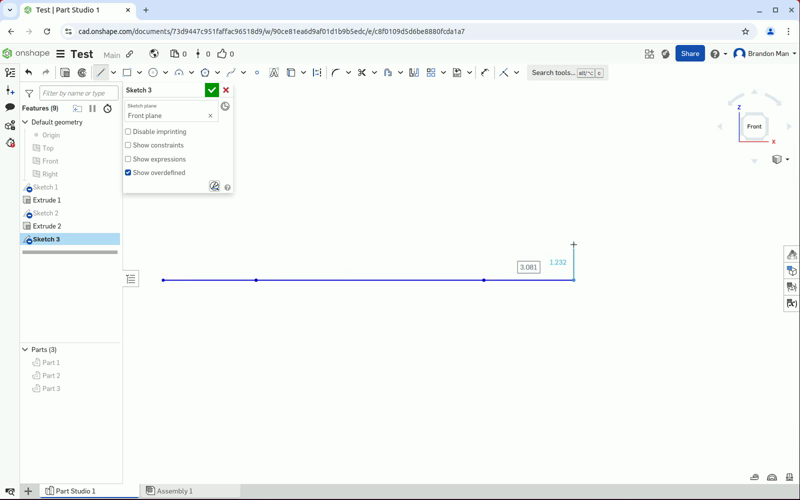
scroll(6)
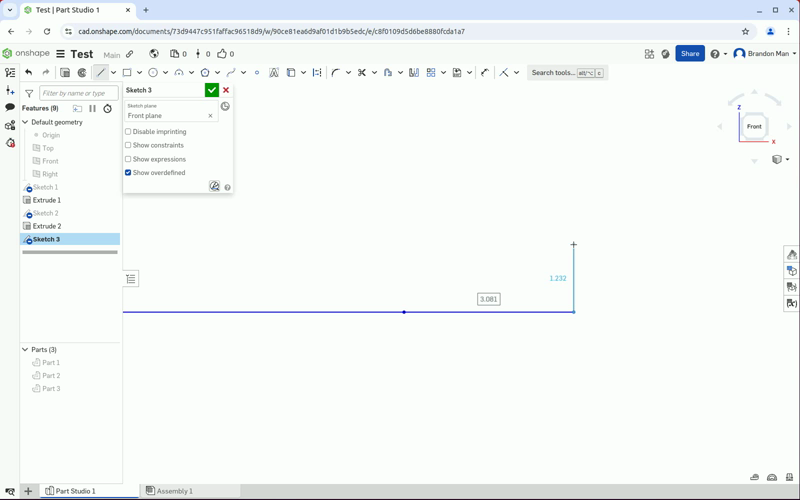
click(573, 244)
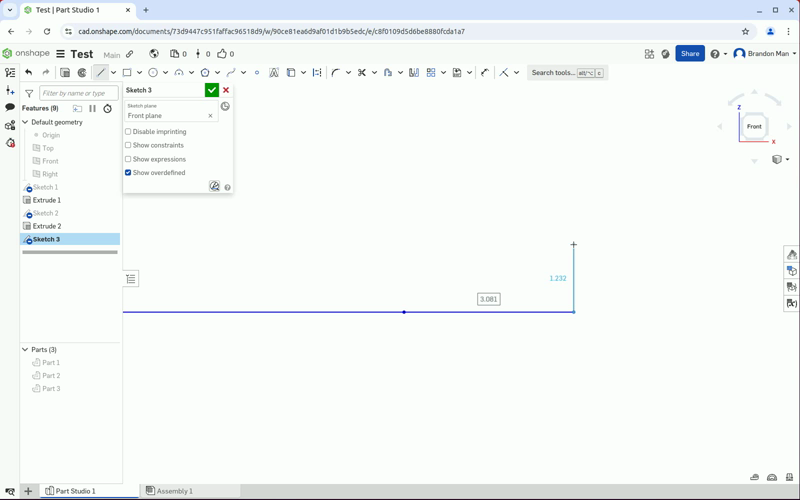
scroll(-6)
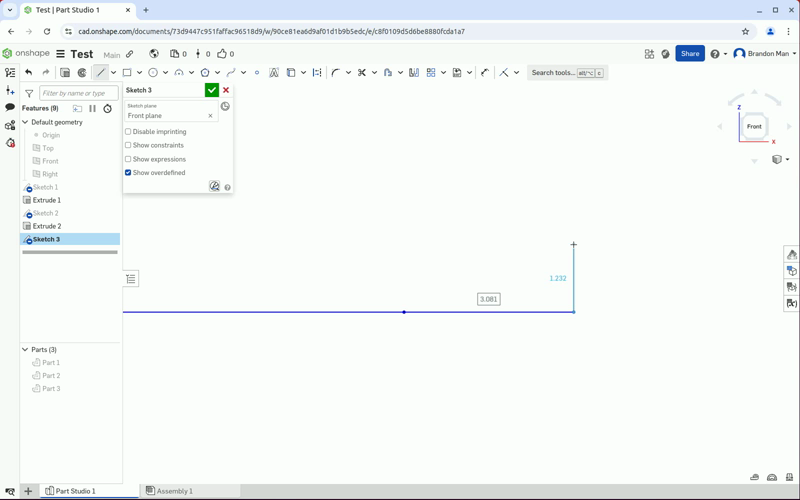
scroll(-6)
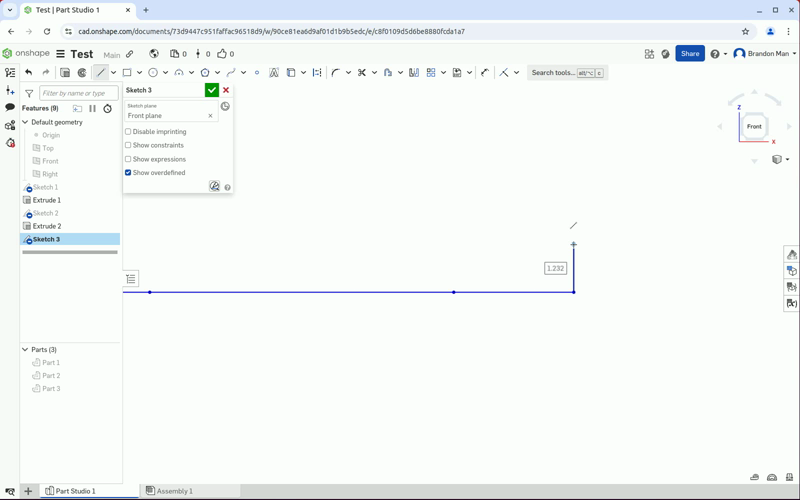
scroll(-6)
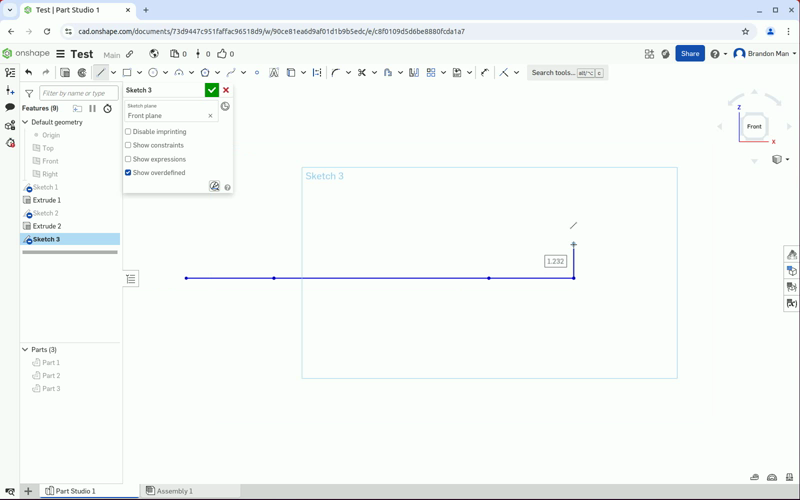
scroll(-6)
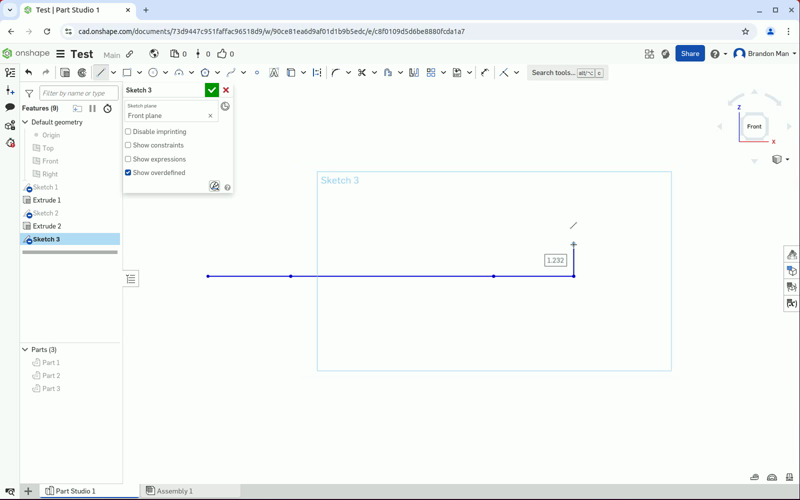
scroll(-6)
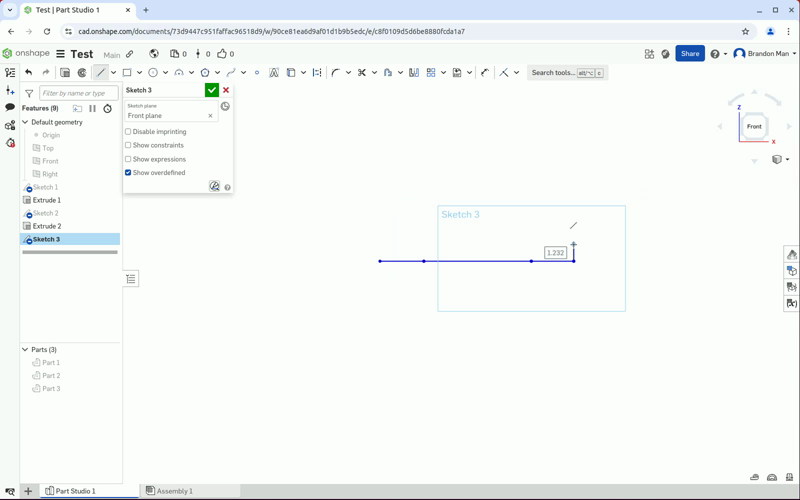
scroll(-6)
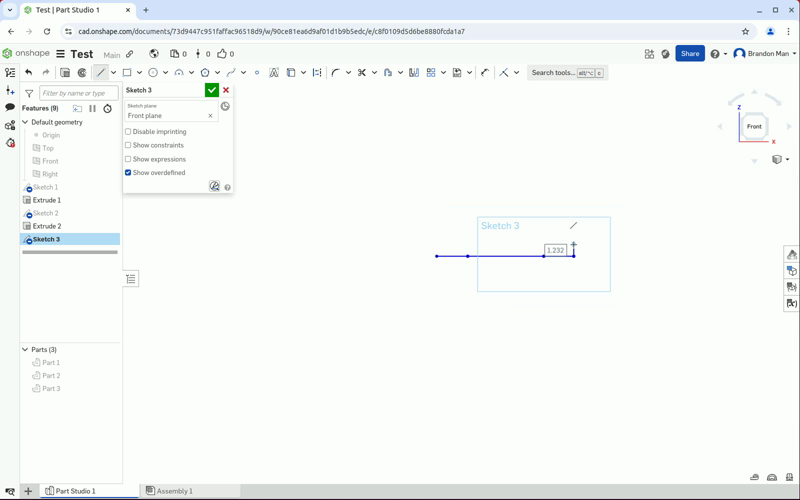
scroll(-6)
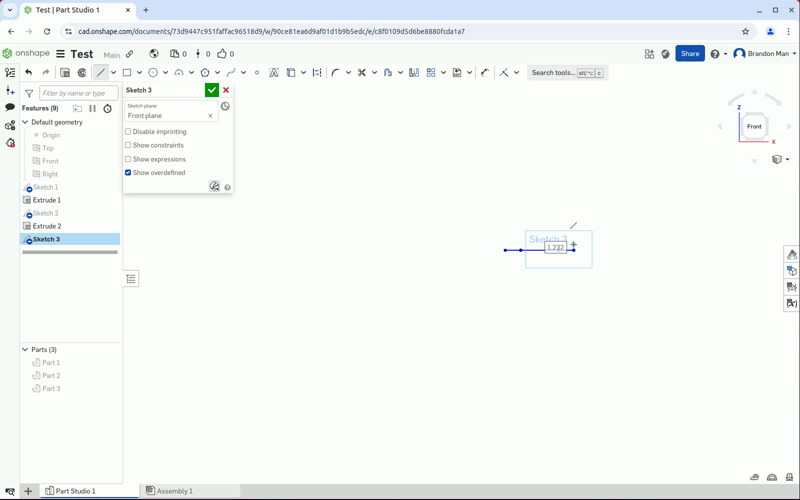
key_up(shift)
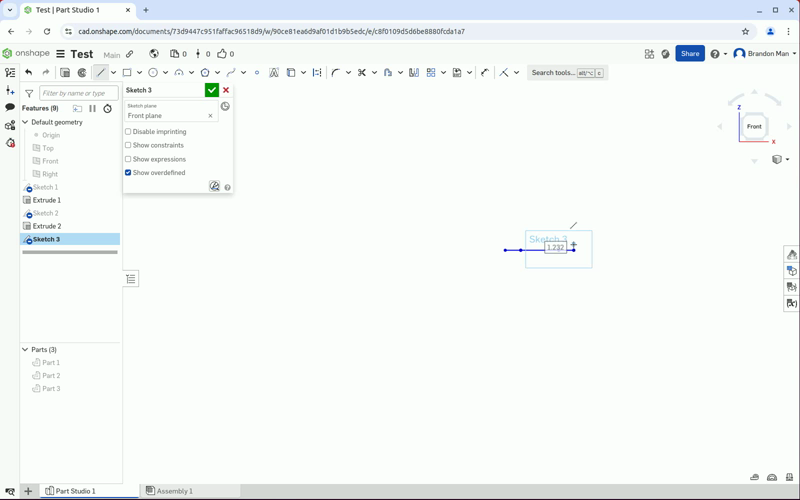
key_down(shift)
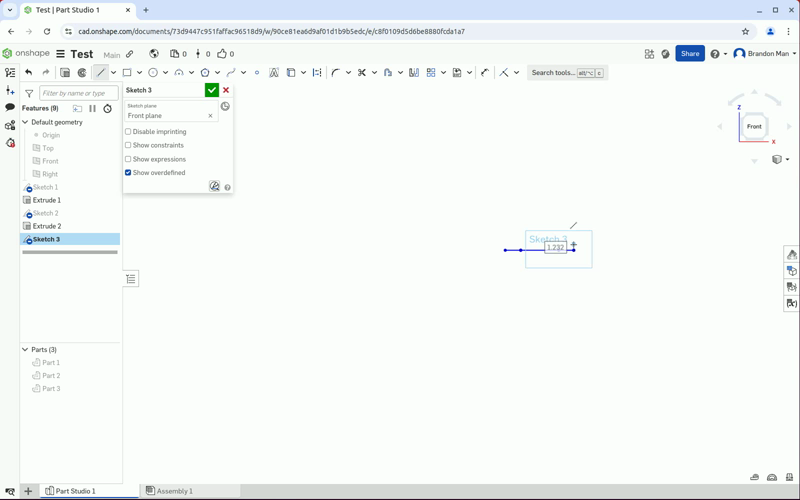
mouse_move(505, 244)
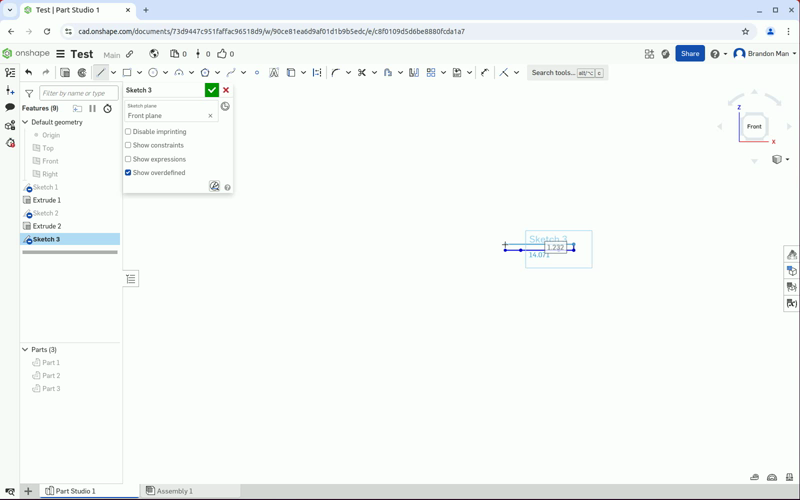
click(505, 244)
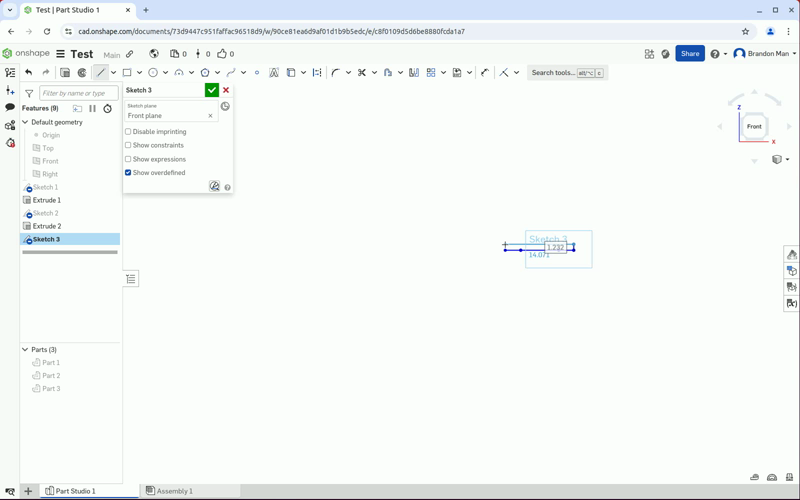
key_up(shift)
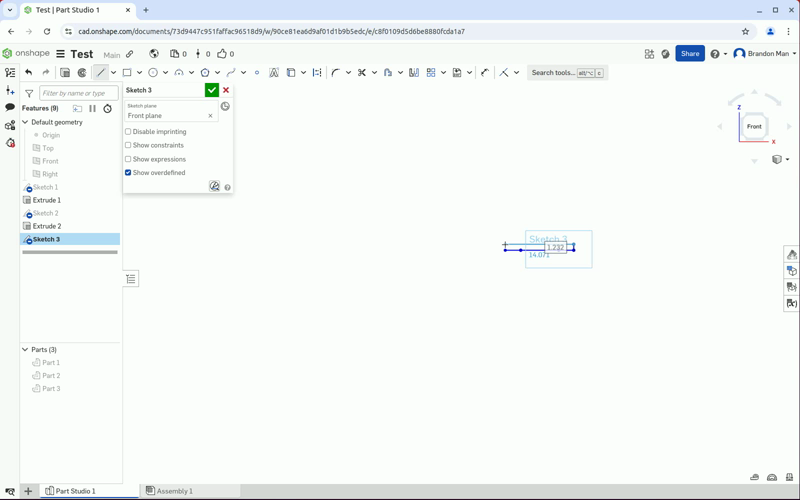
mouse_move(535, 244)
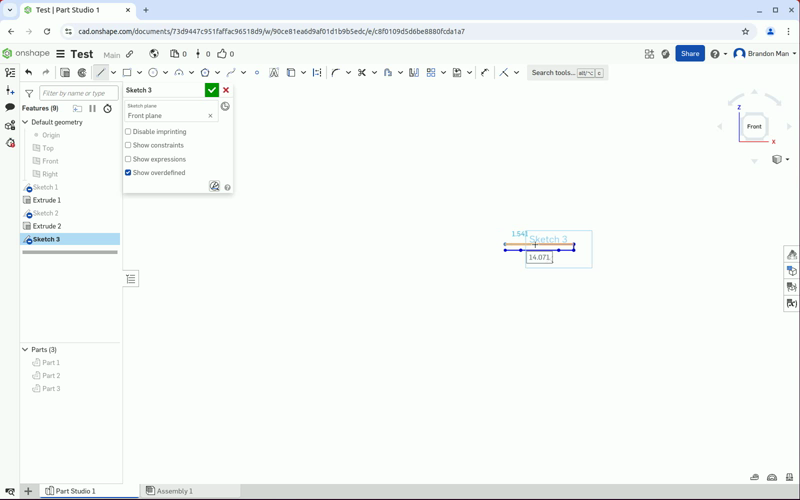
key_down(shift)
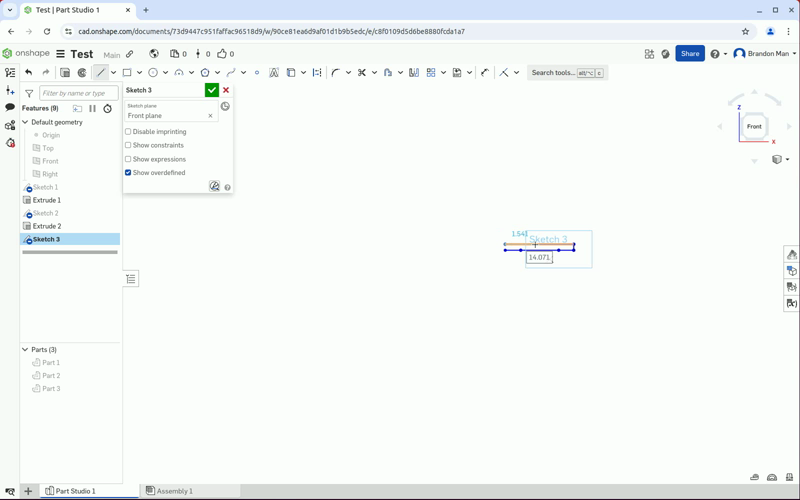
mouse_move(505, 250)
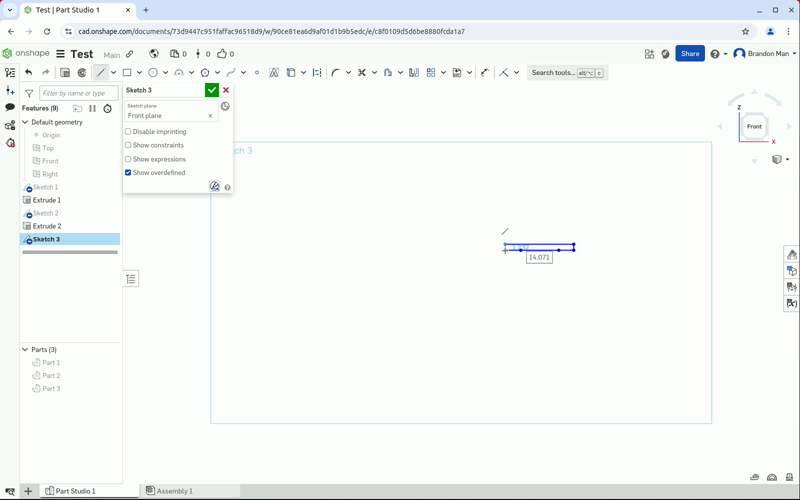
scroll(6)
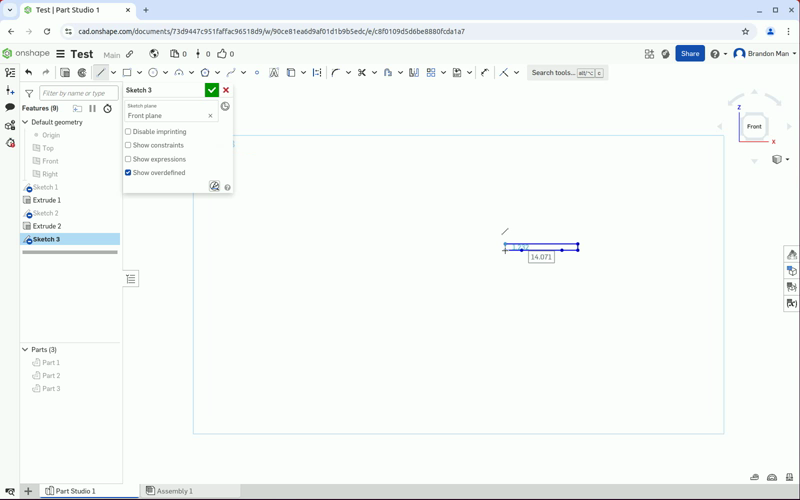
scroll(6)
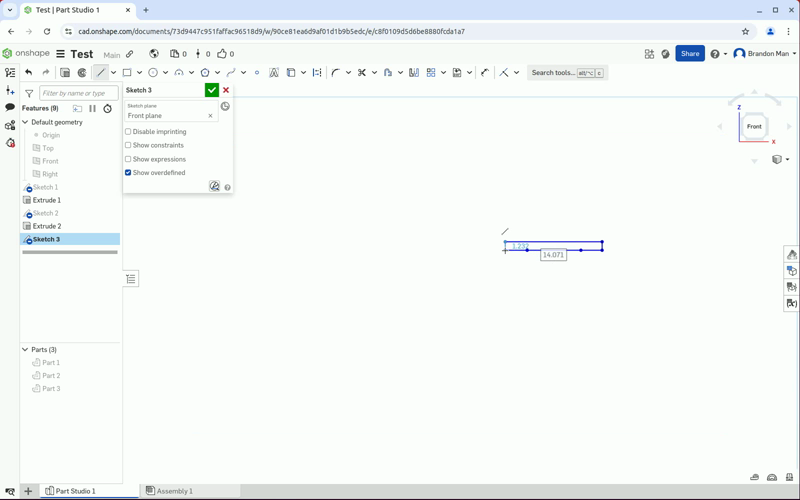
scroll(6)
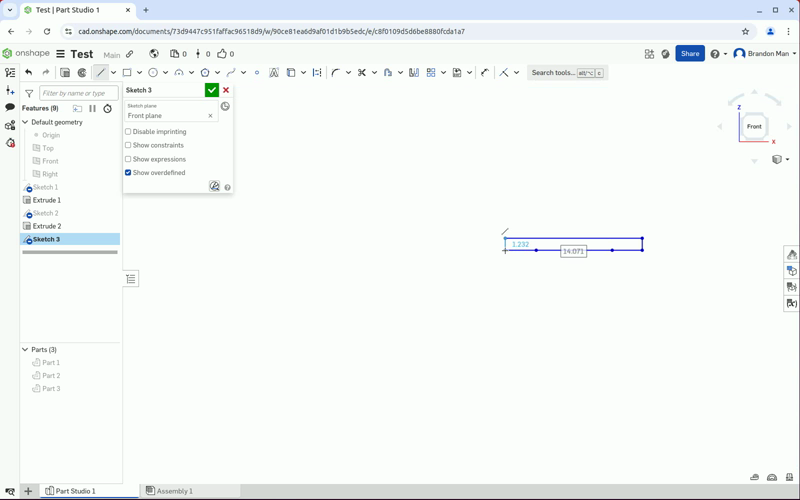
scroll(6)
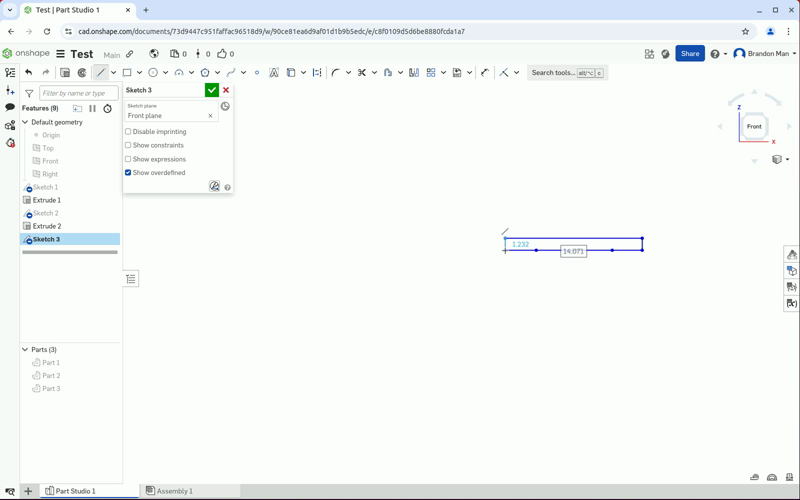
scroll(6)
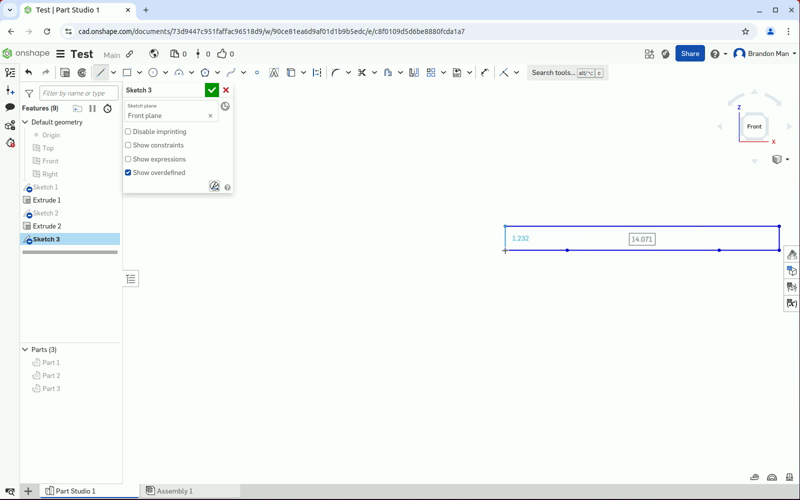
scroll(6)
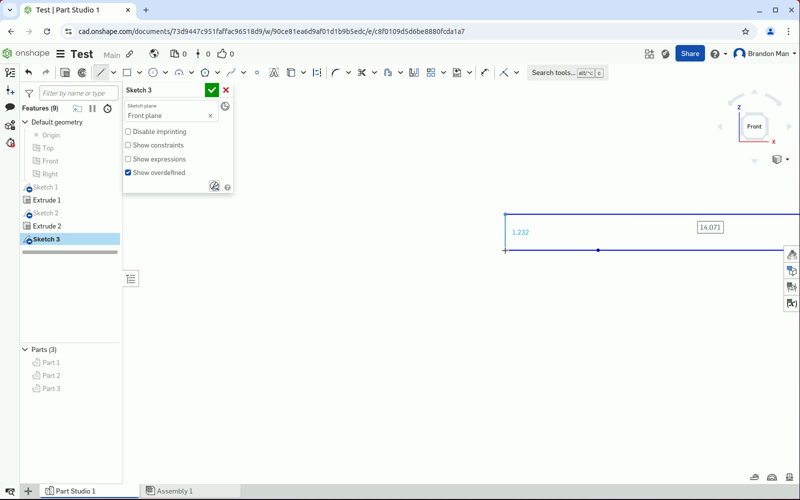
scroll(6)
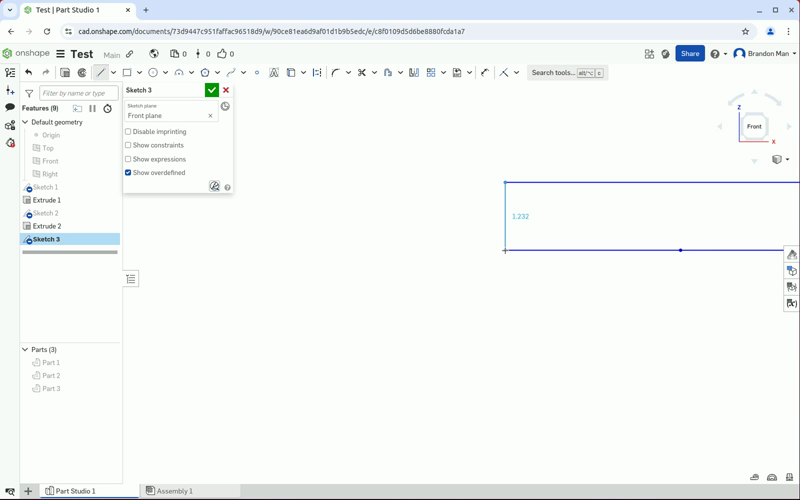
key_up(shift)
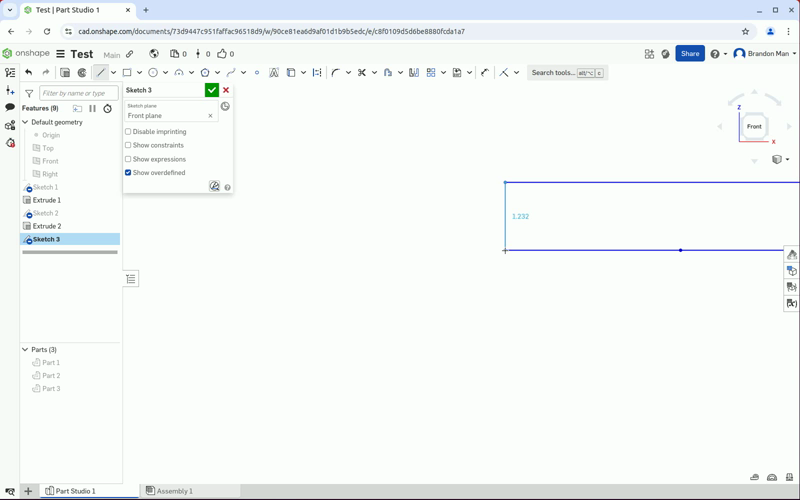
click(505, 250)
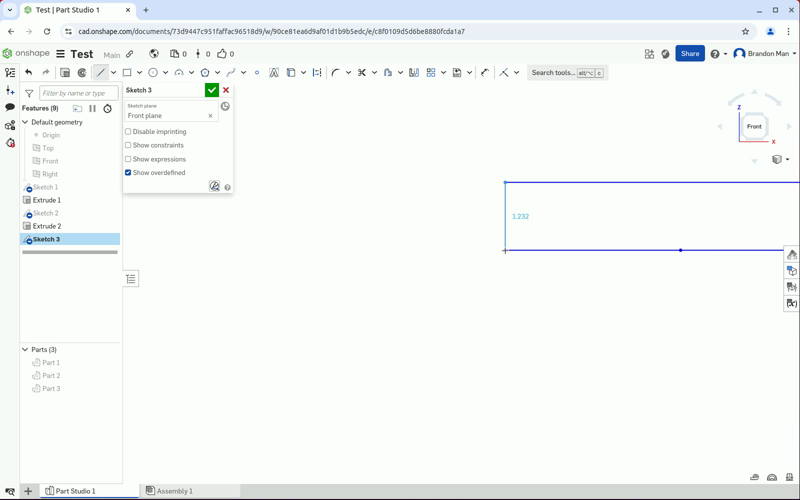
scroll(-6)
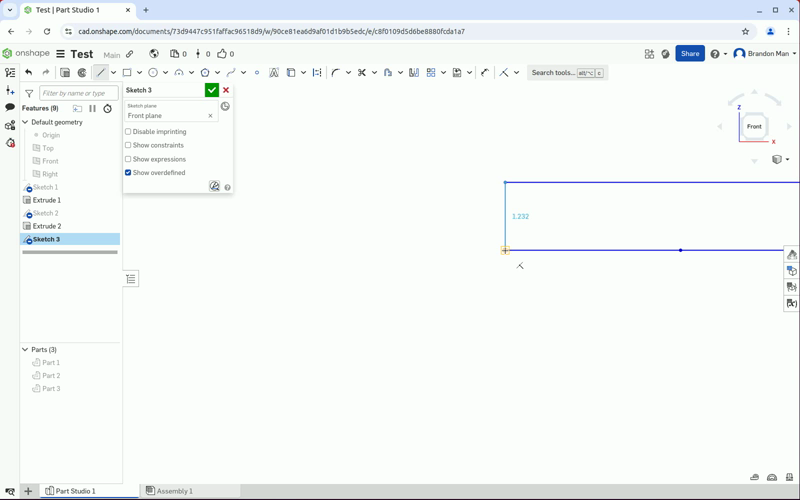
scroll(-6)
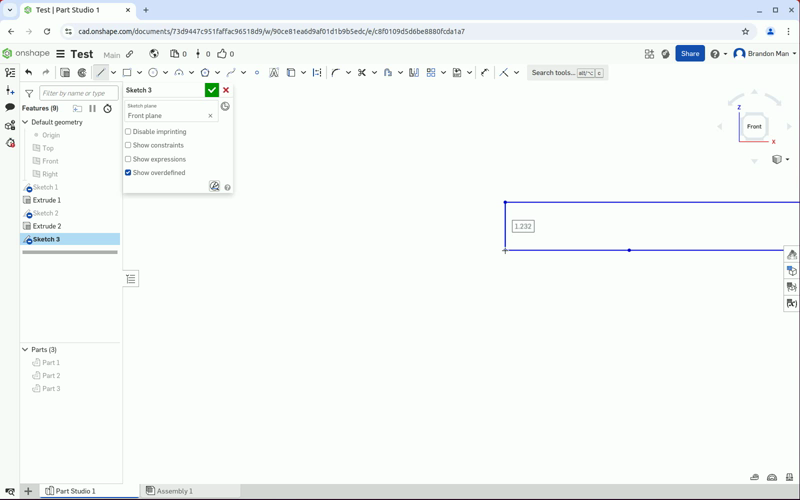
scroll(-6)
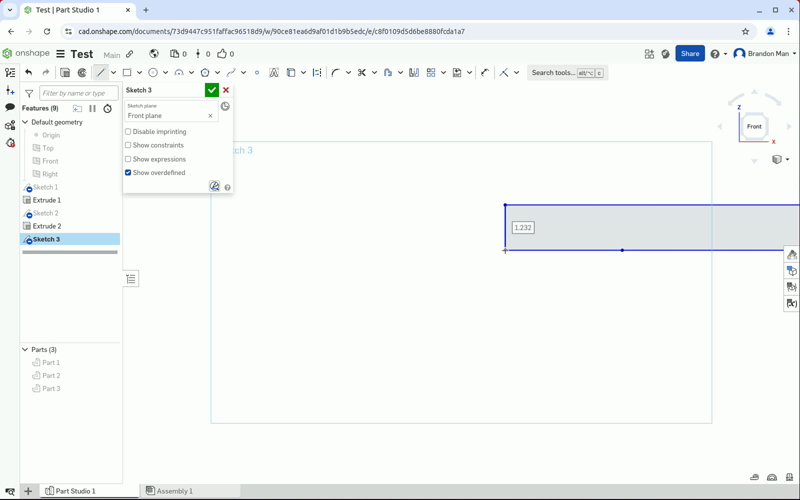
scroll(-6)
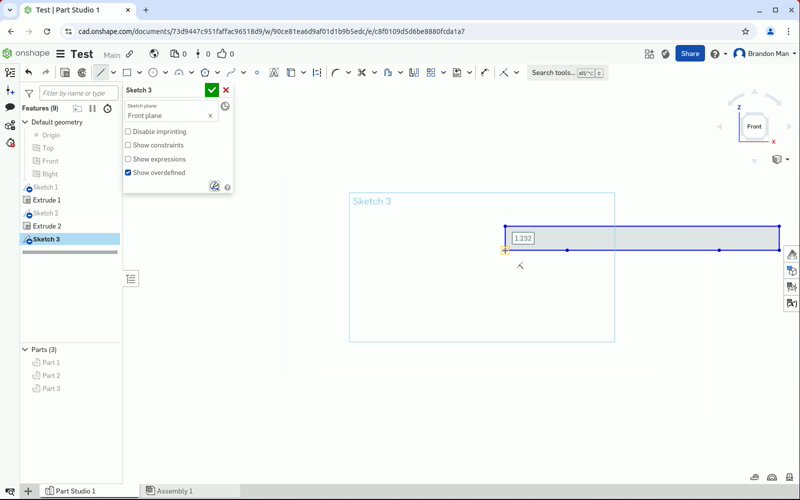
scroll(-6)
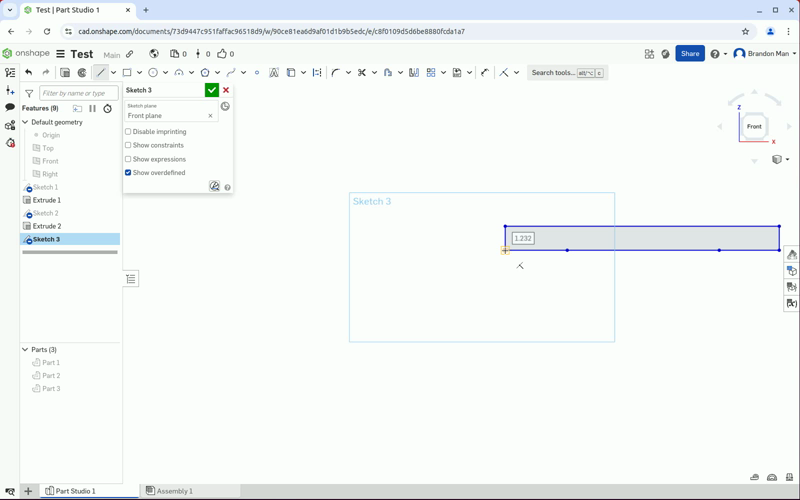
scroll(-6)
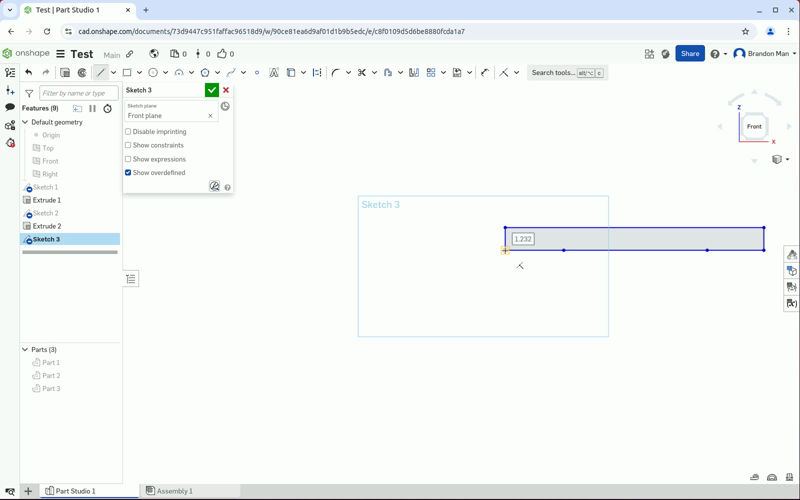
scroll(-6)
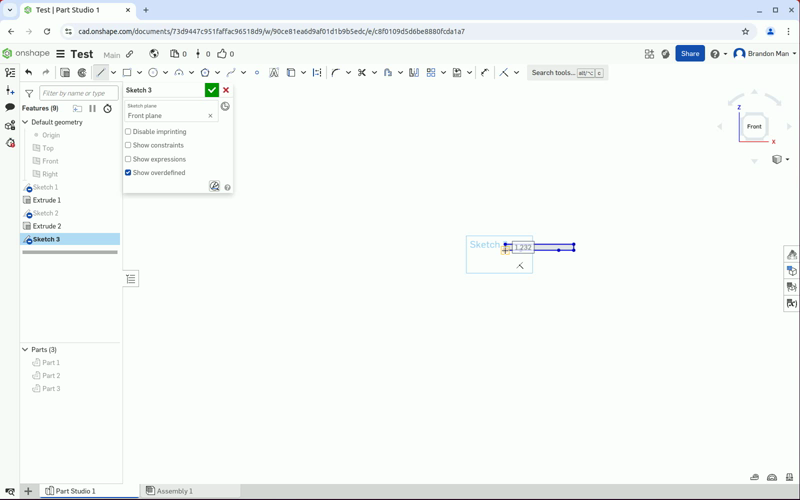
key(esc)
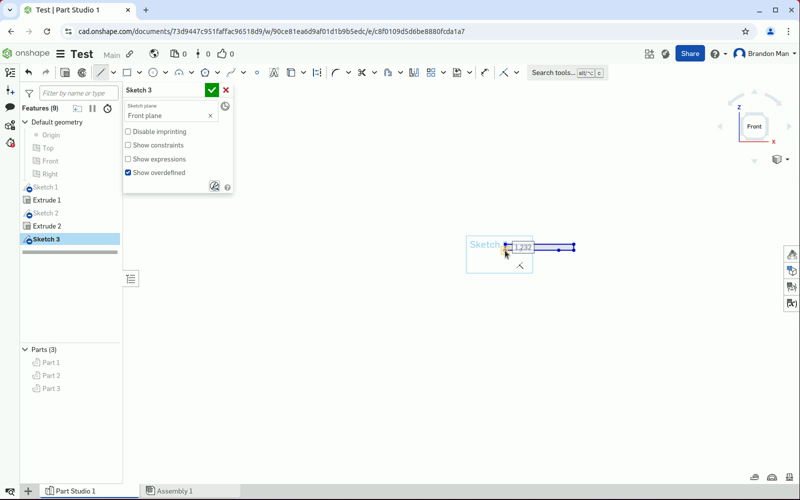
mouse_move(537, 246)
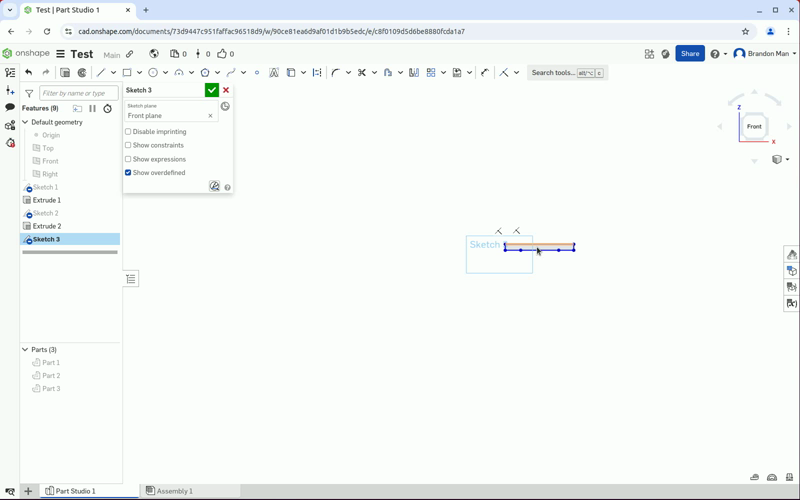
scroll(6)
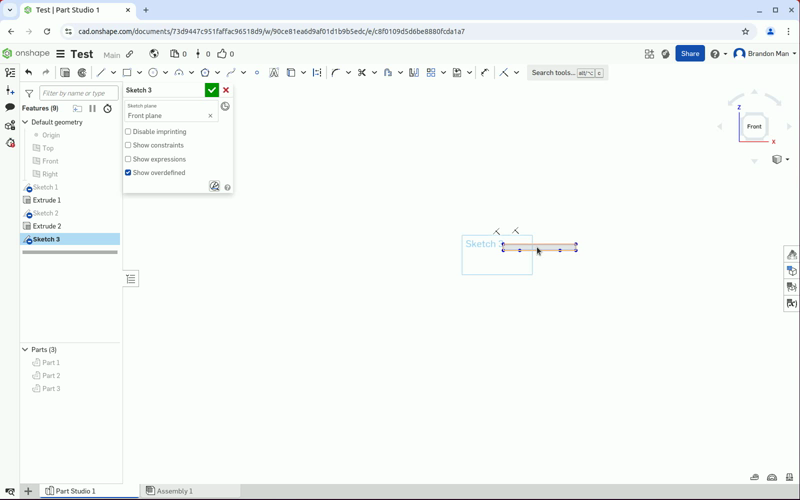
scroll(6)
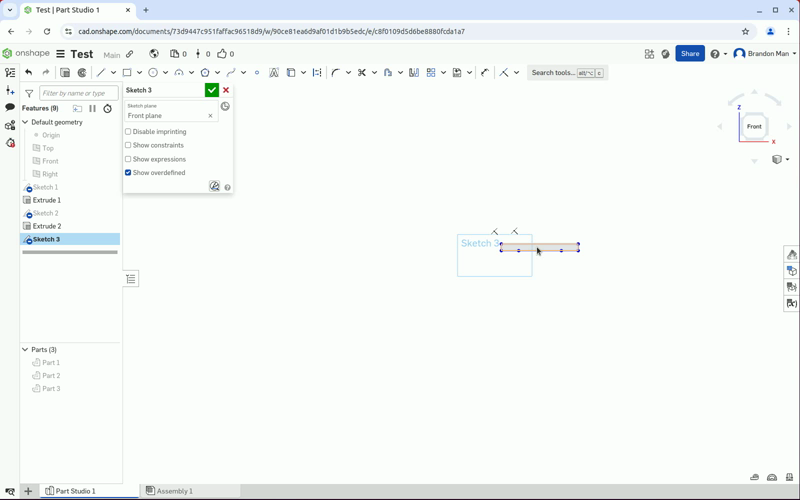
scroll(6)
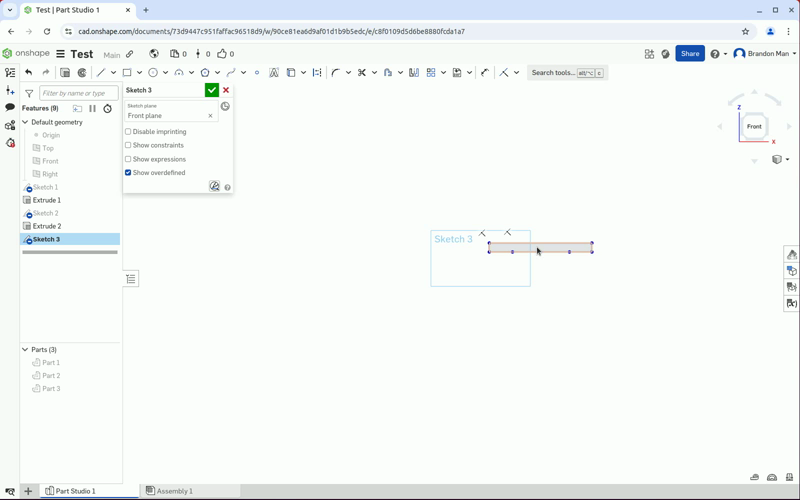
scroll(6)
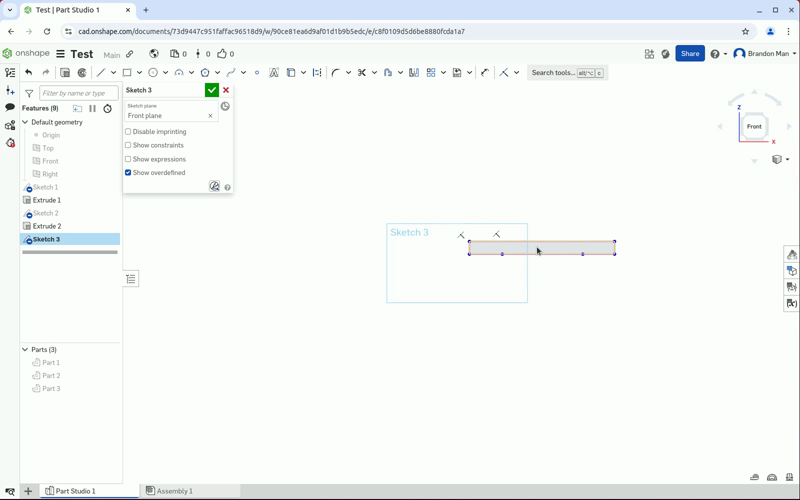
scroll(6)
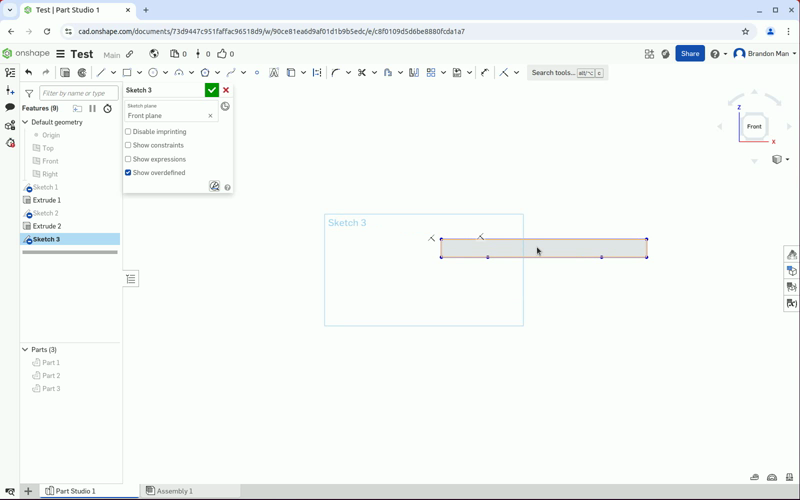
scroll(6)
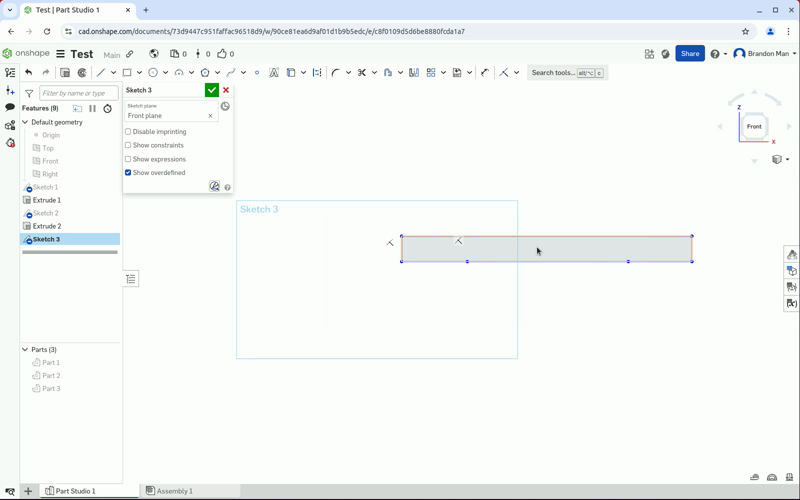
scroll(6)
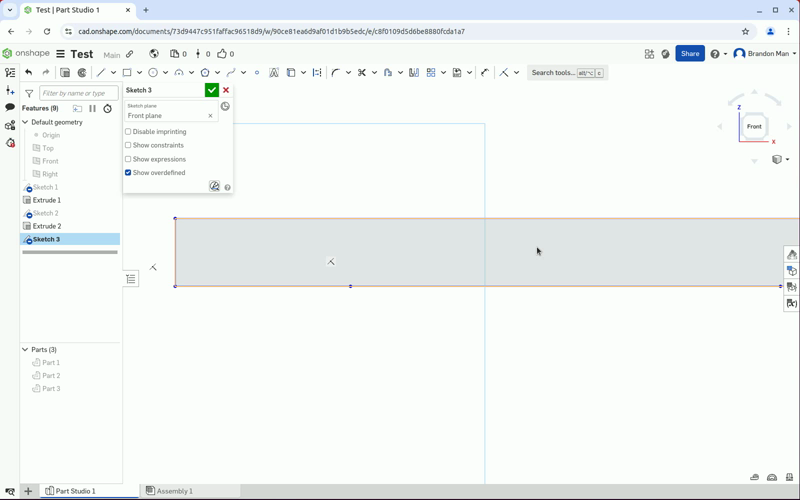
click(537, 246)
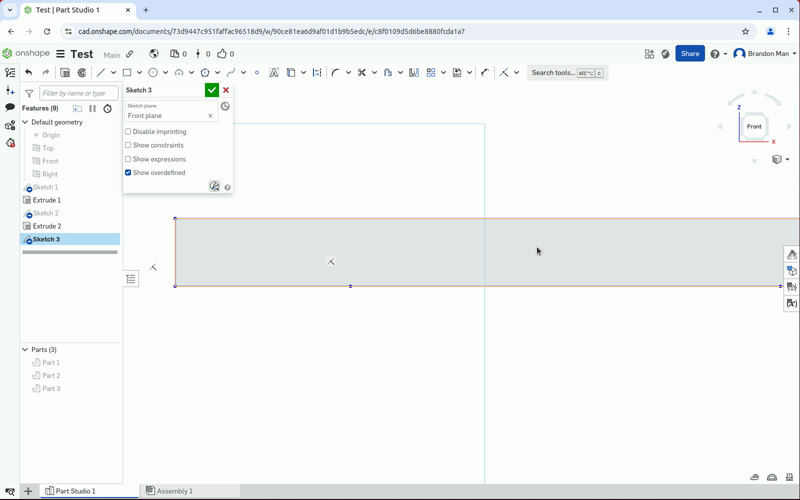
scroll(-6)
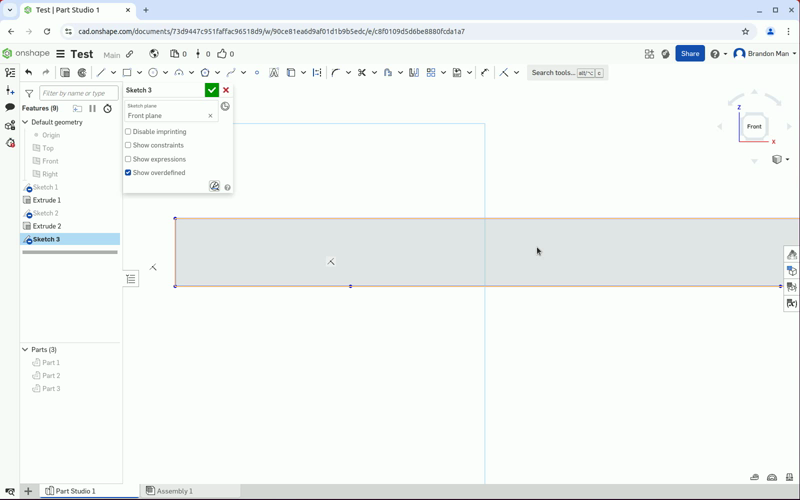
scroll(-6)
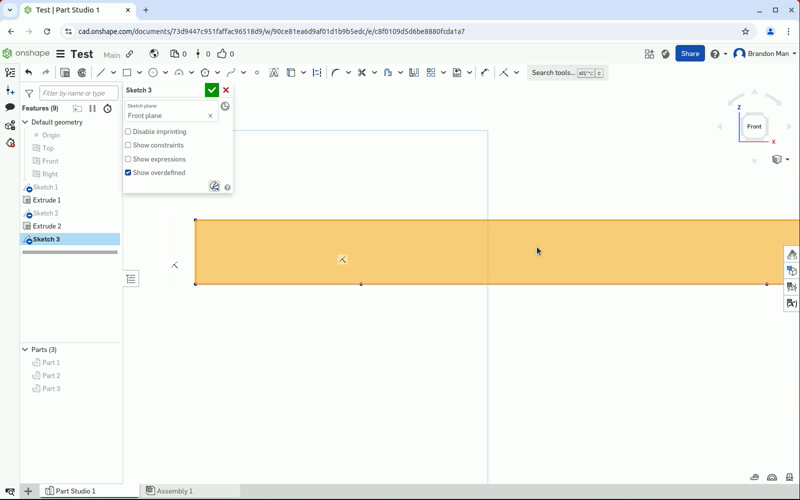
scroll(-6)
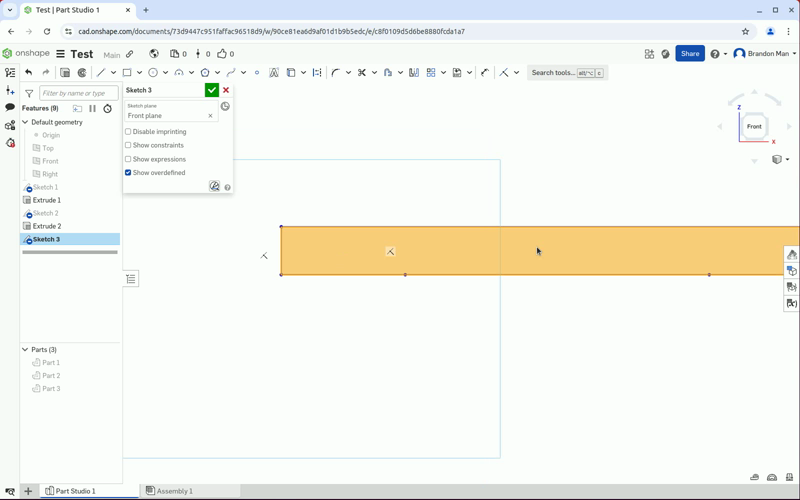
scroll(-6)
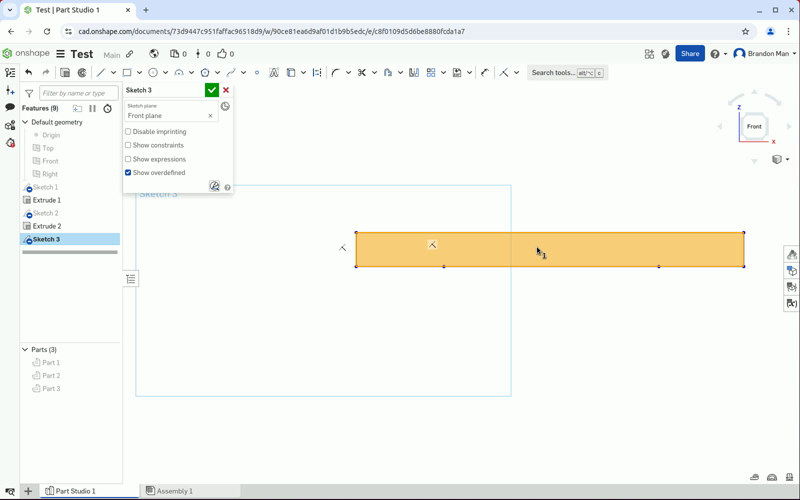
scroll(-6)
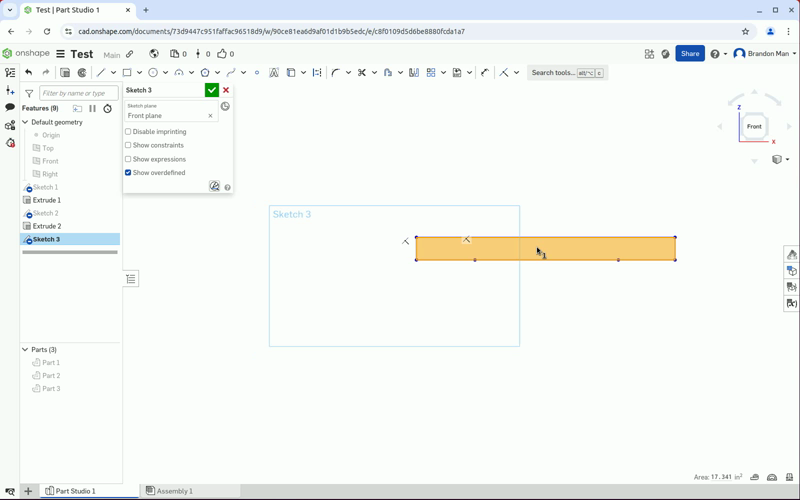
scroll(-6)
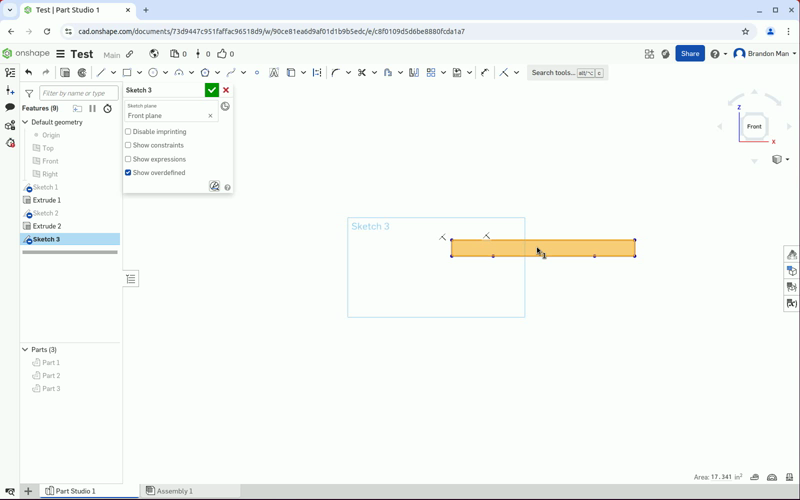
scroll(-6)
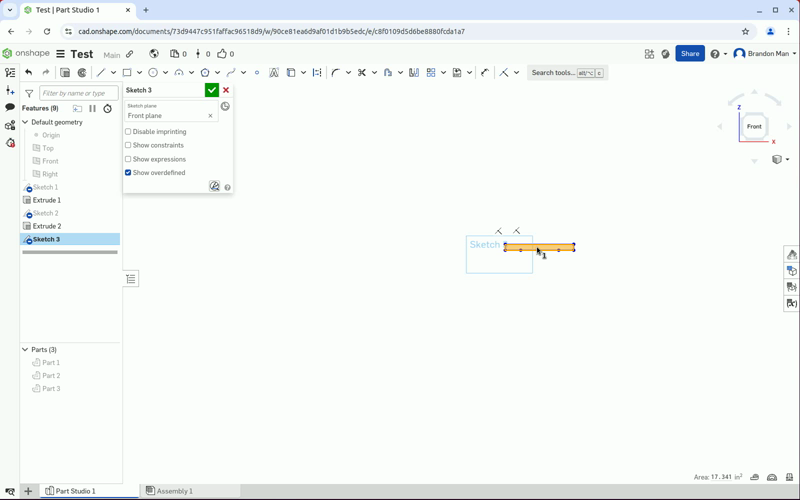
mouse_move(73, 352)
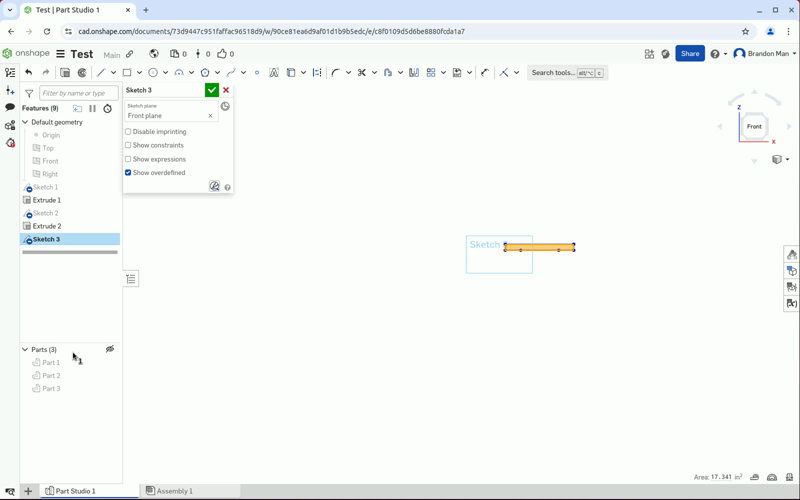
key(shift+y)
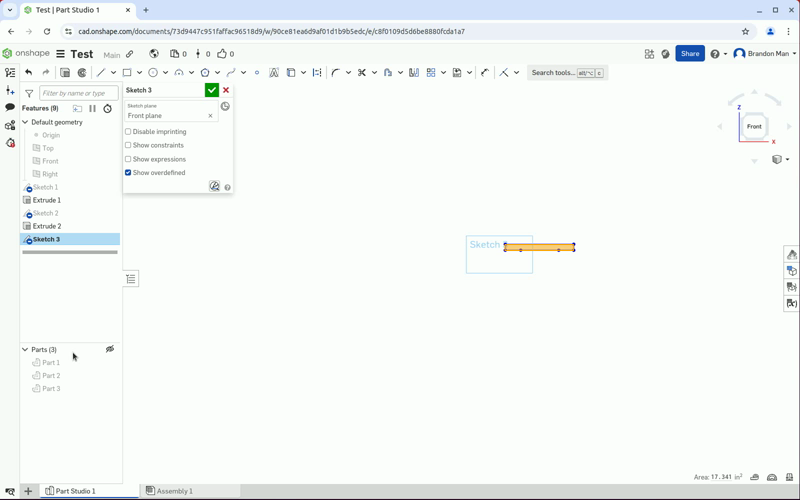
key(shift+e)
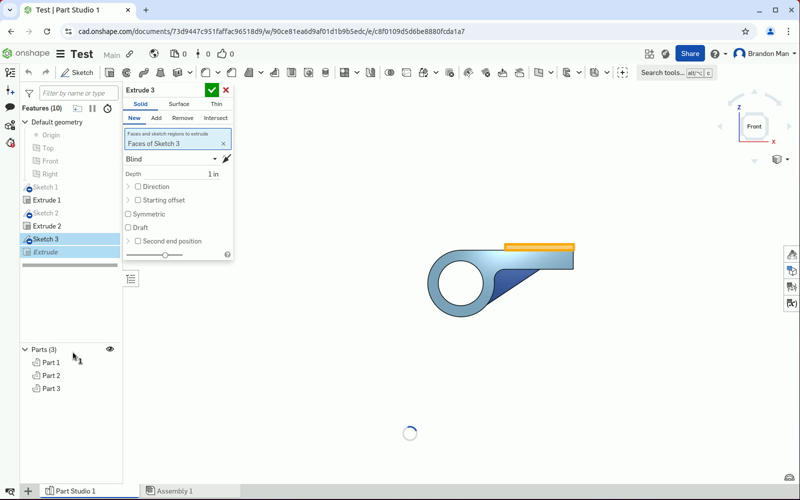
mouse_move(143, 106)
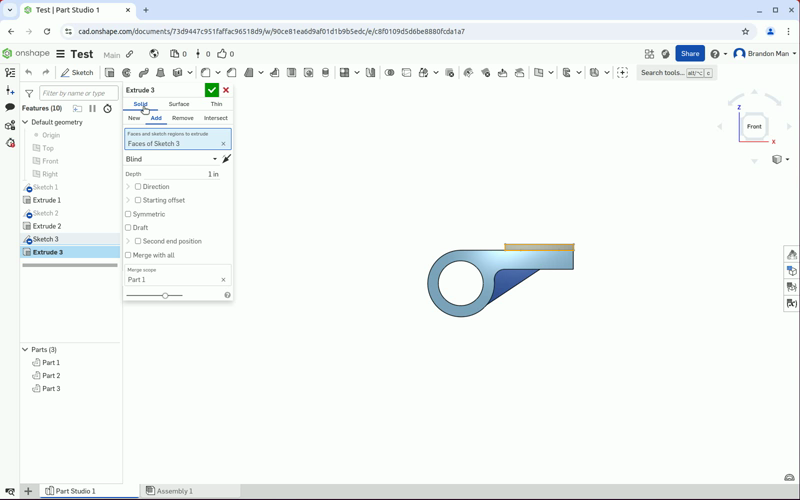
click(143, 106)
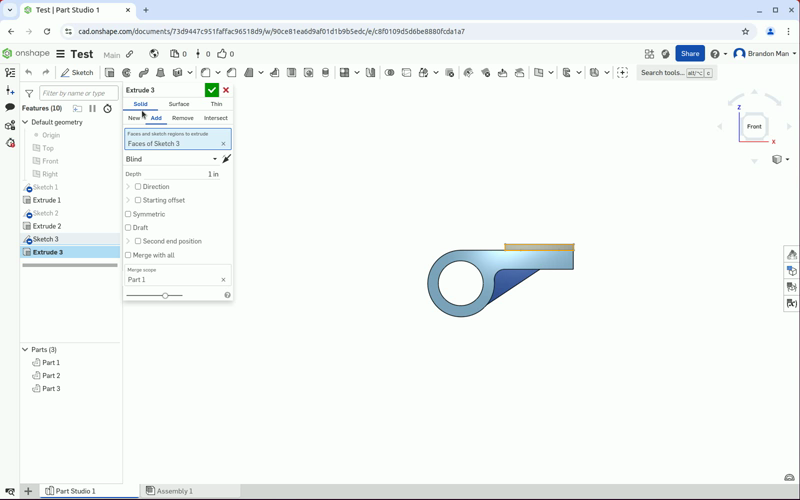
mouse_move(137, 120)
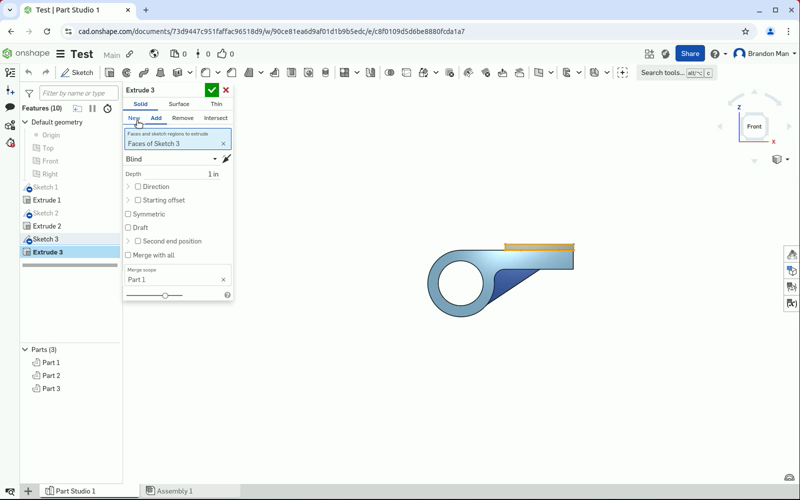
click(137, 120)
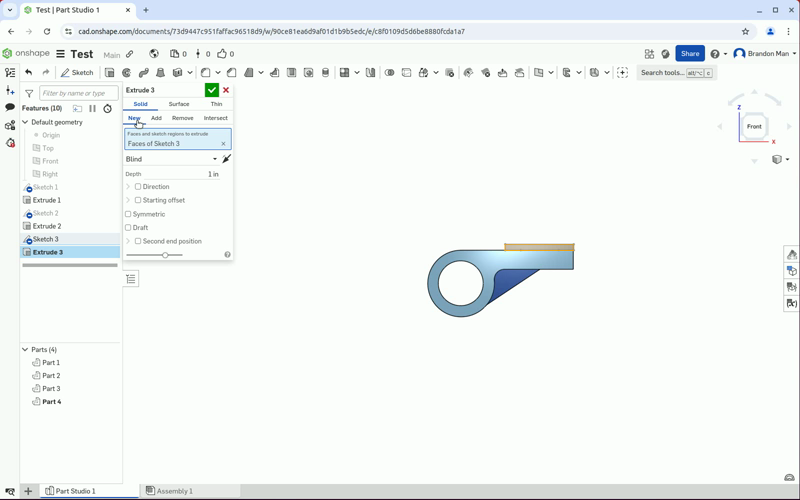
key(tab, 4)
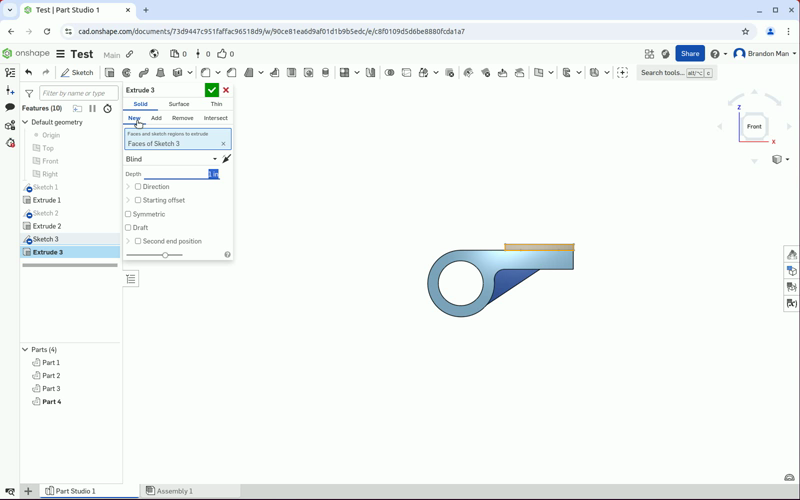
text(14.924)
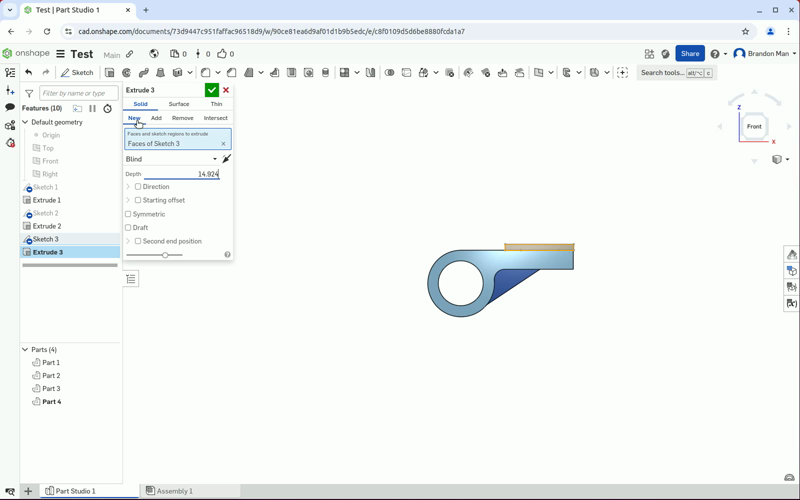
key(tab, 3)
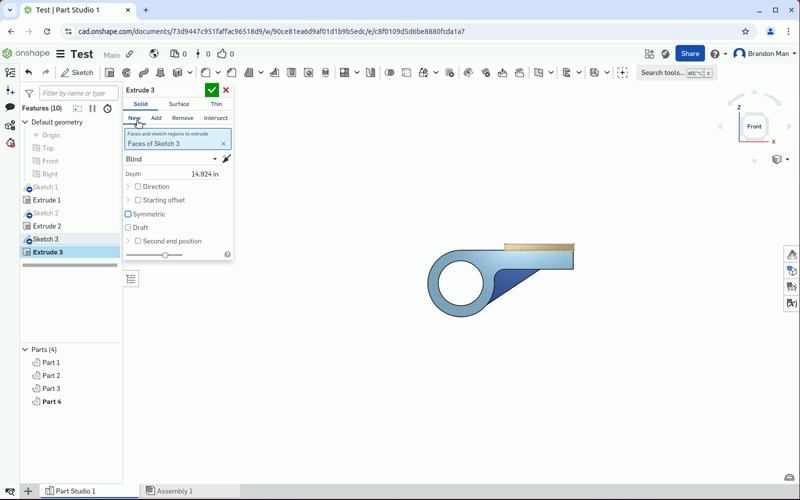
key(space)
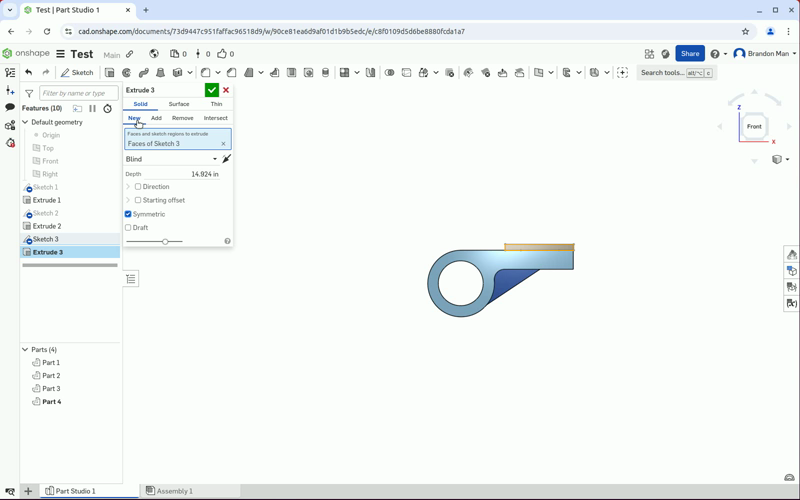
key(enter)
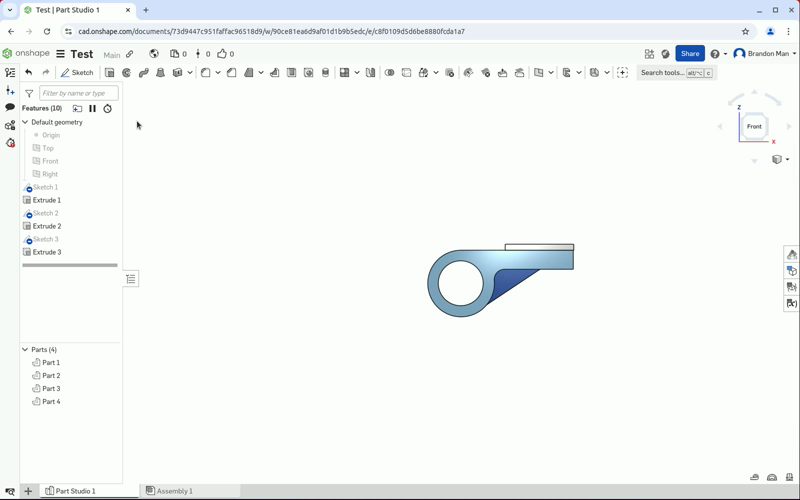
key(shift+h)
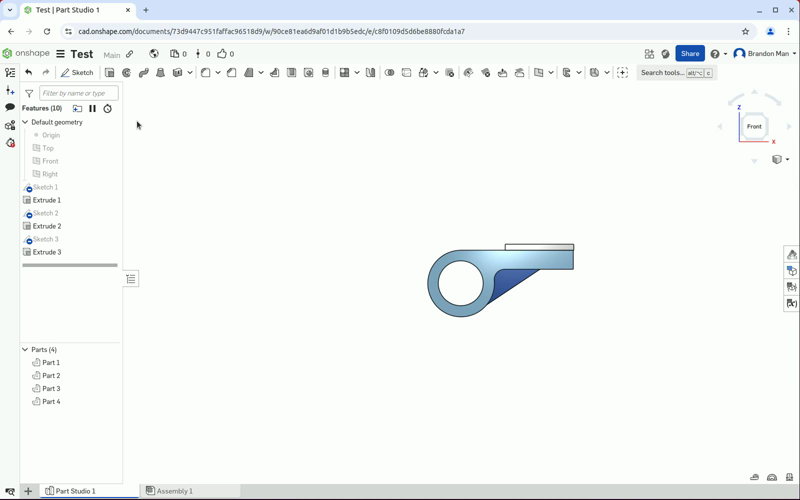
key(shift+h)
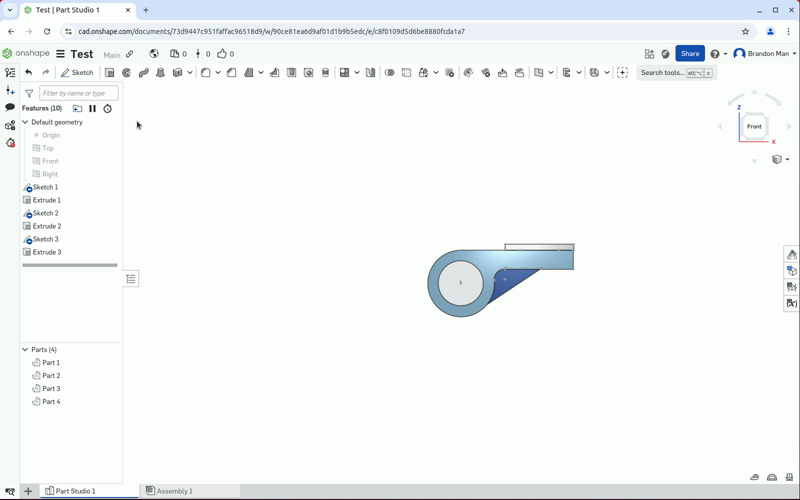
key(shift+7)
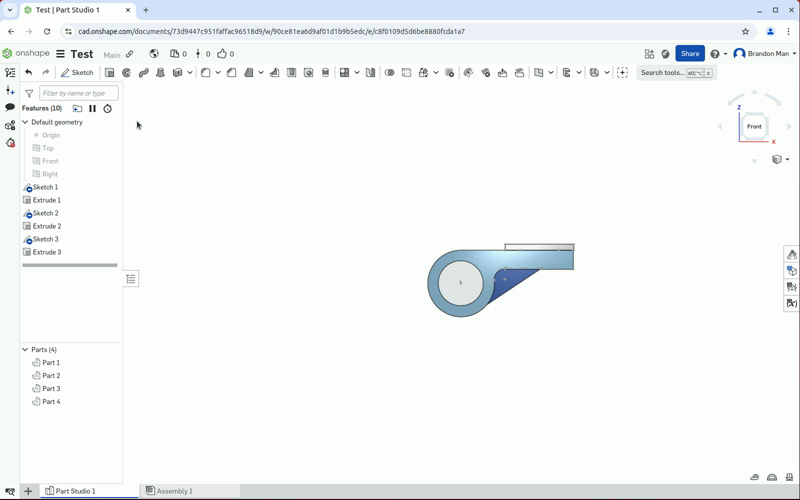
key(left, 2)
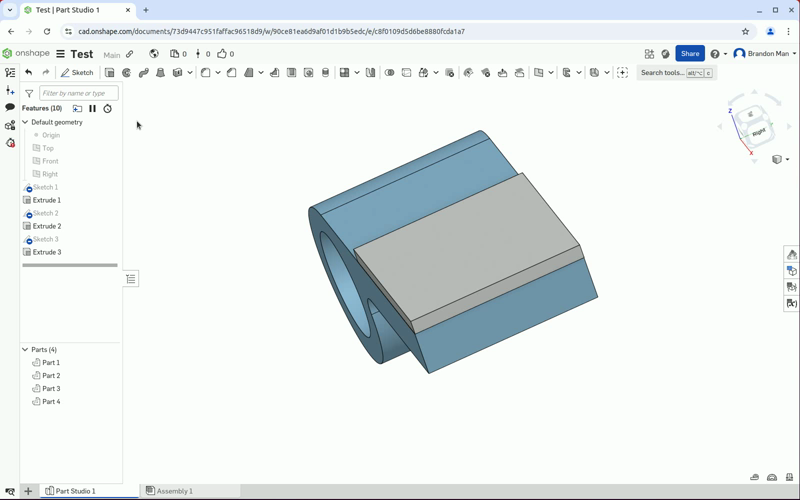
key(down, 2)
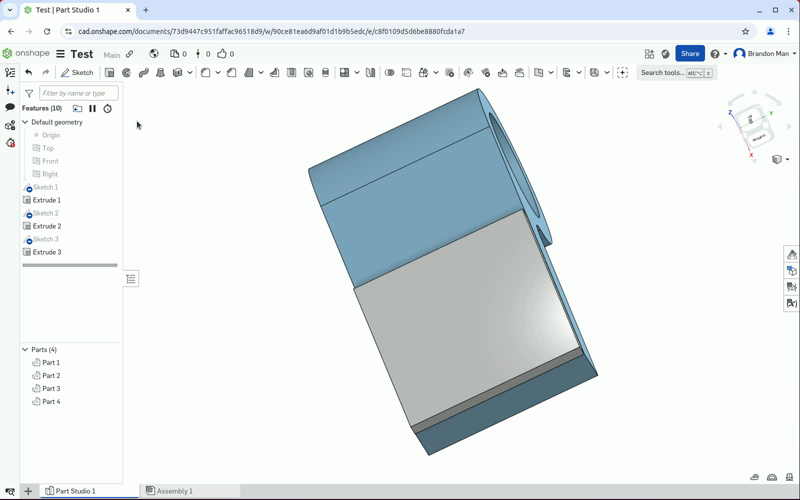
key(up, 2)
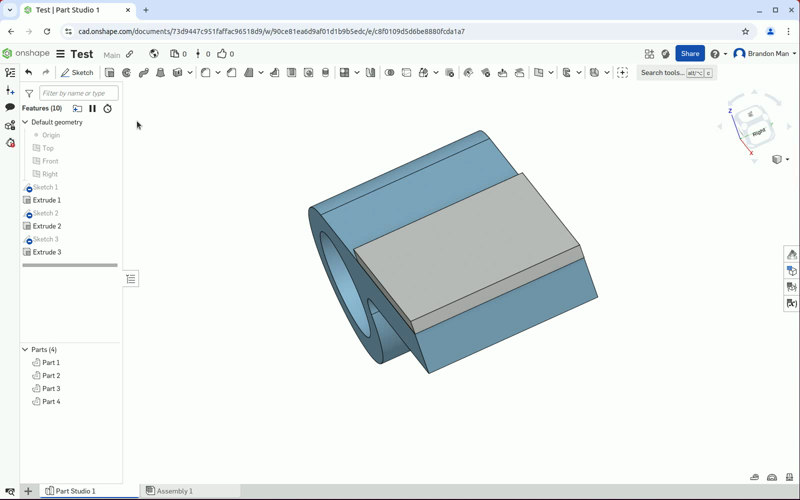
key(right, 2)
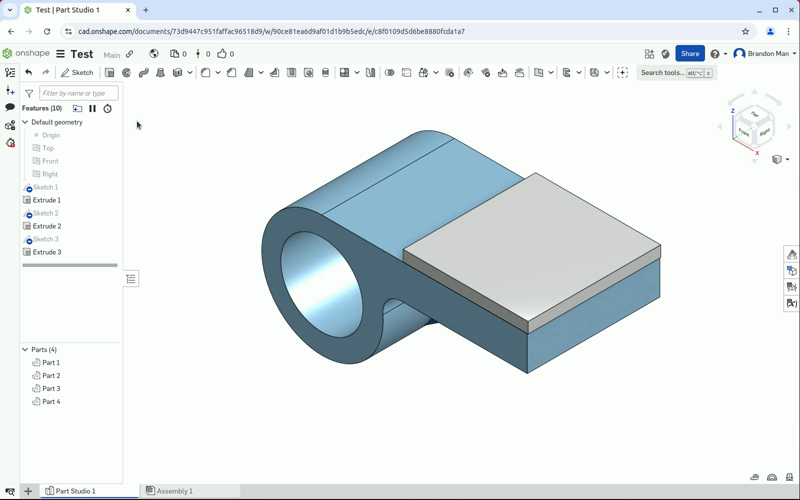
mouse_move(73, 189)
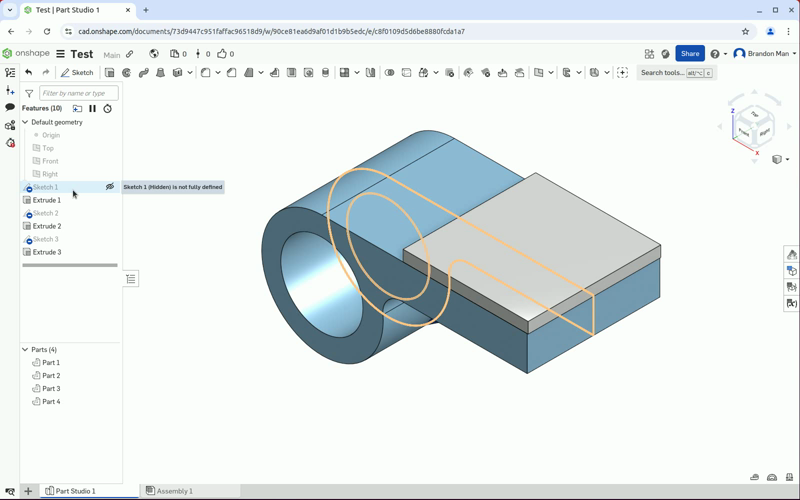
click(73, 189)